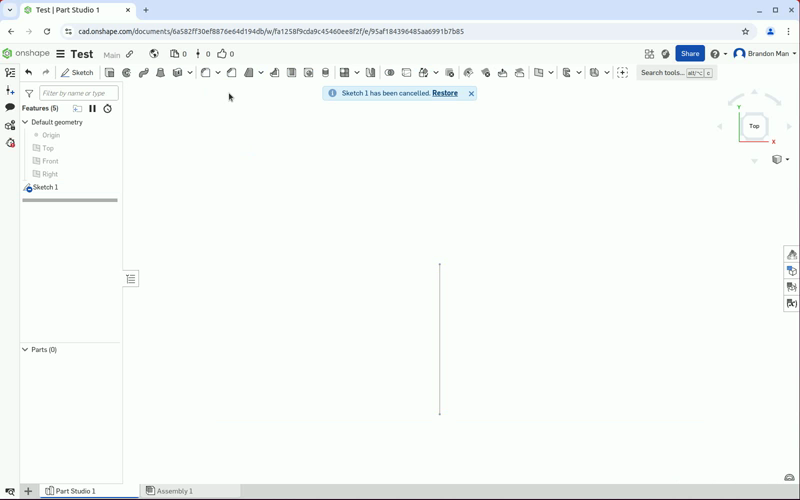
key(shift+h)
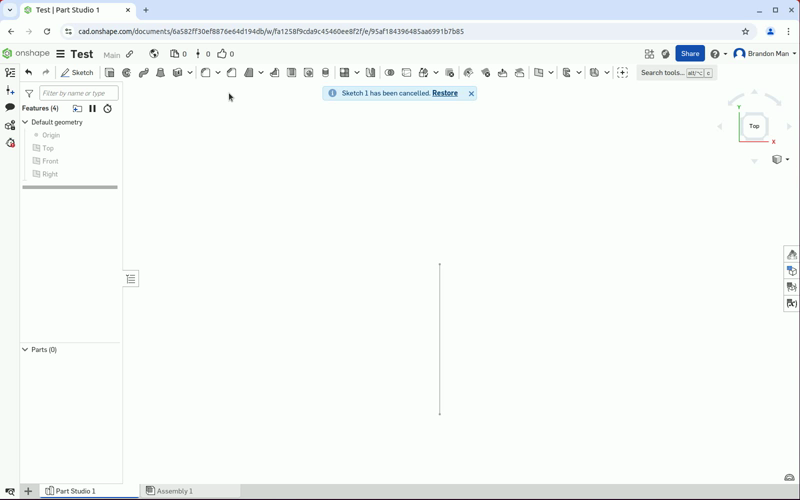
key(shift+s)
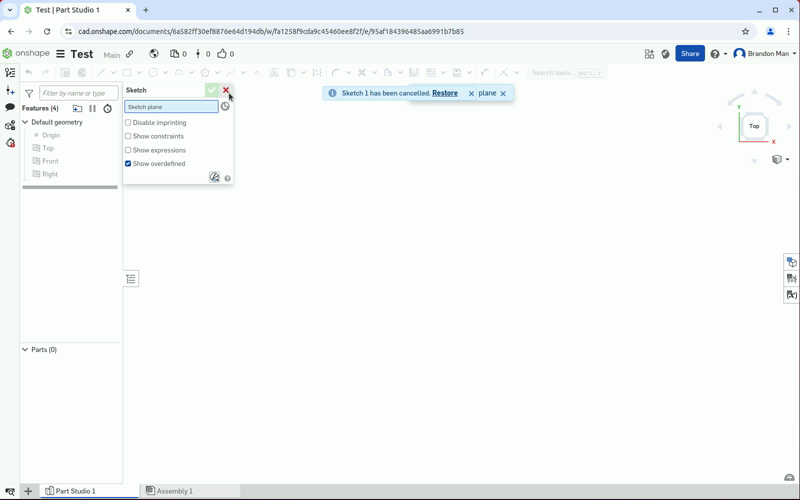
mouse_move(73, 150)
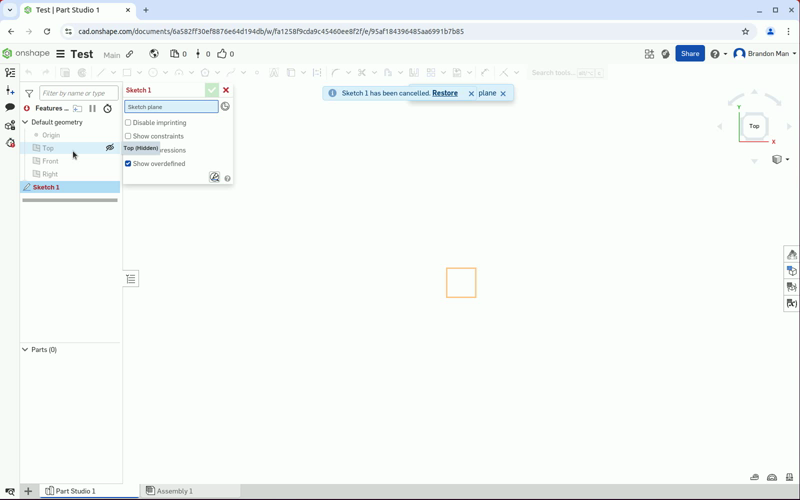
click(73, 150)
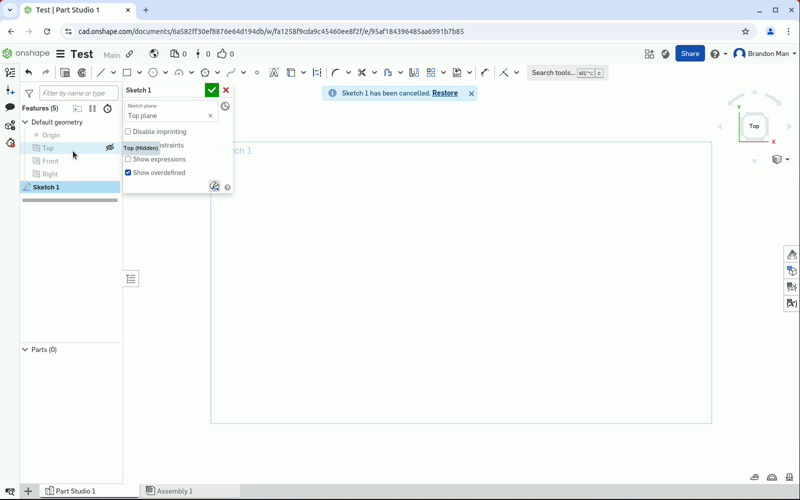
mouse_move(73, 352)
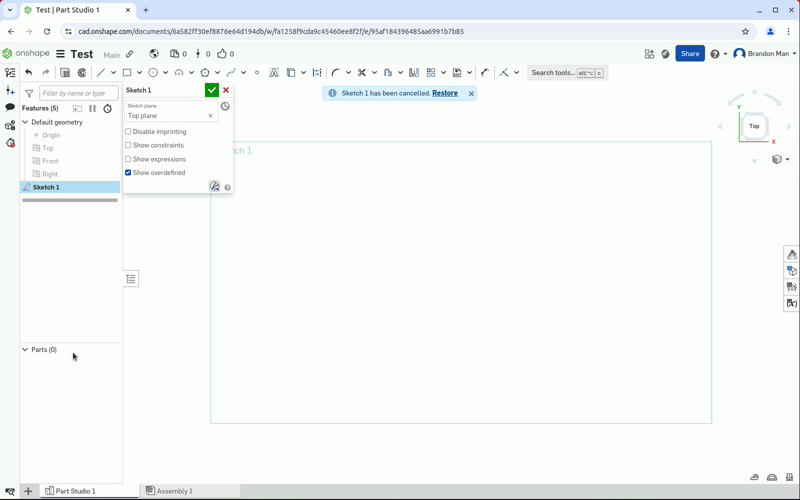
key(y)
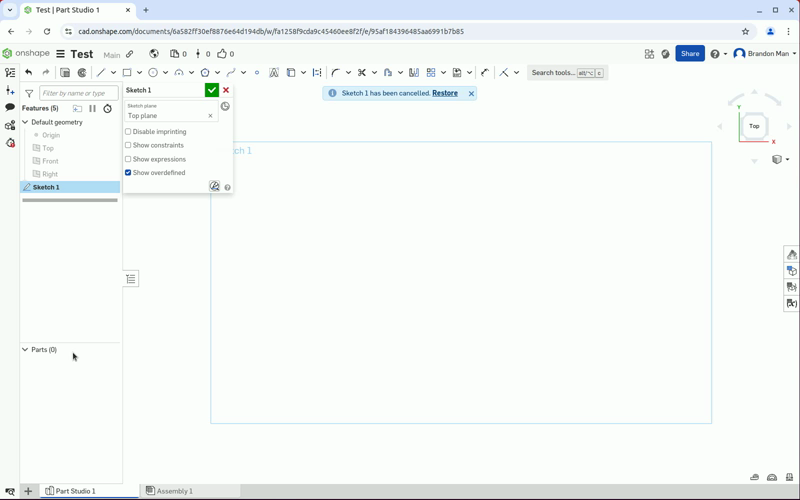
key(a)
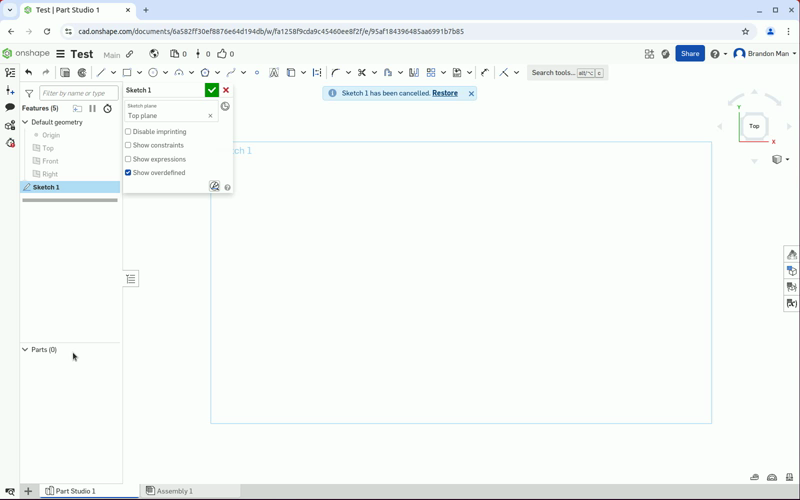
key_down(shift)
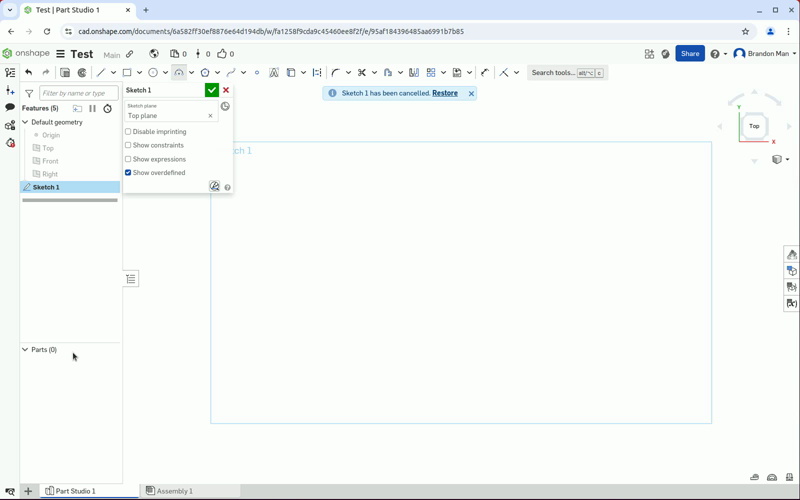
mouse_move(443, 272)
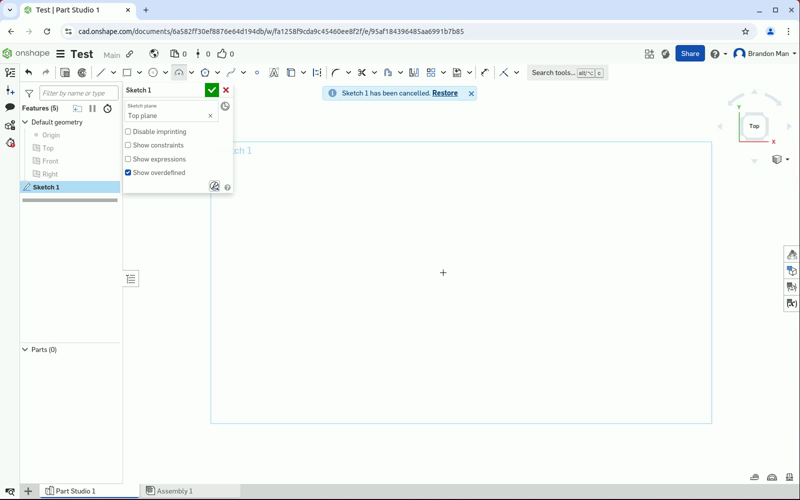
click(443, 272)
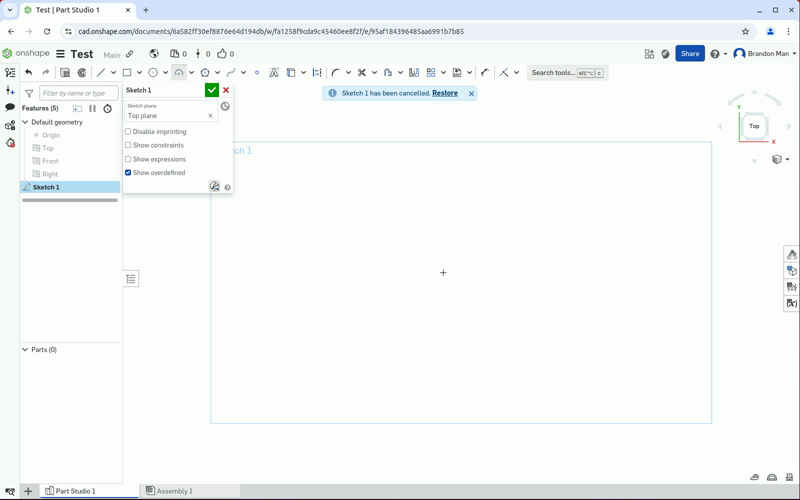
key_up(shift)
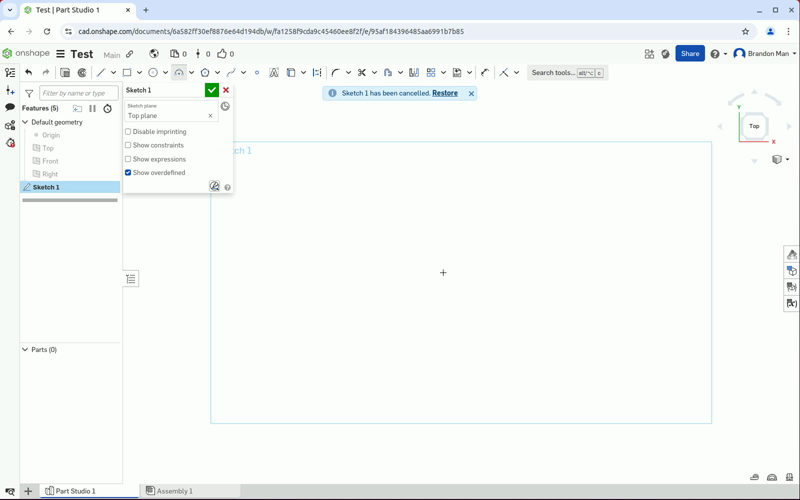
key_down(shift)
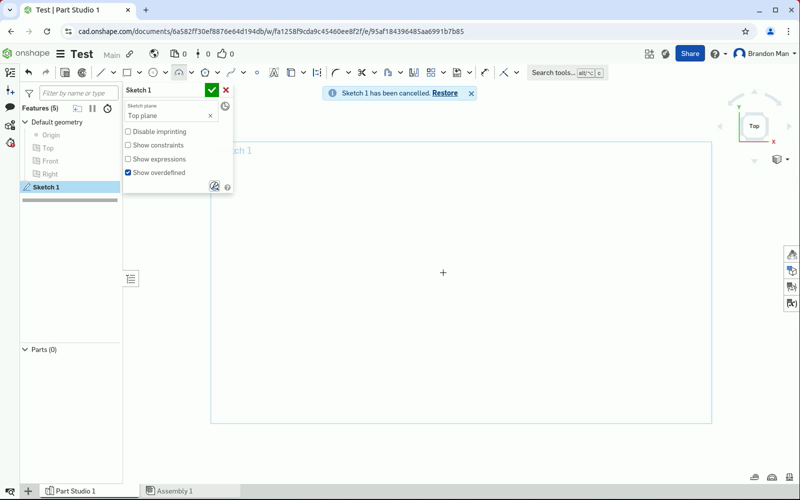
mouse_move(461, 303)
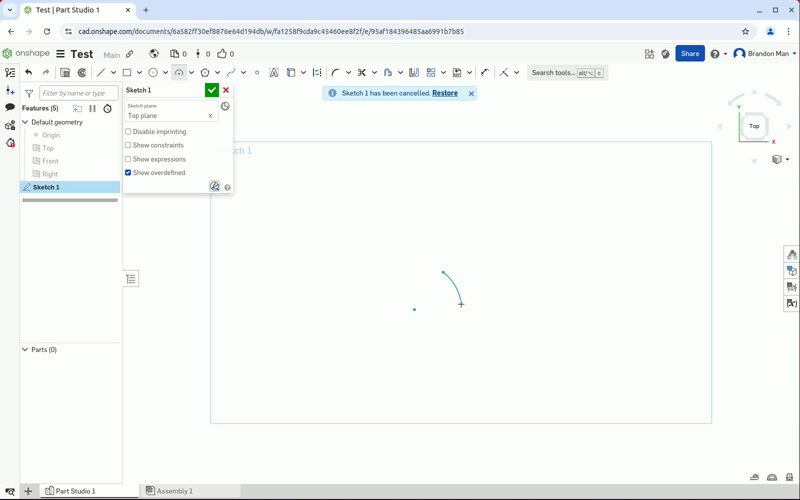
click(461, 303)
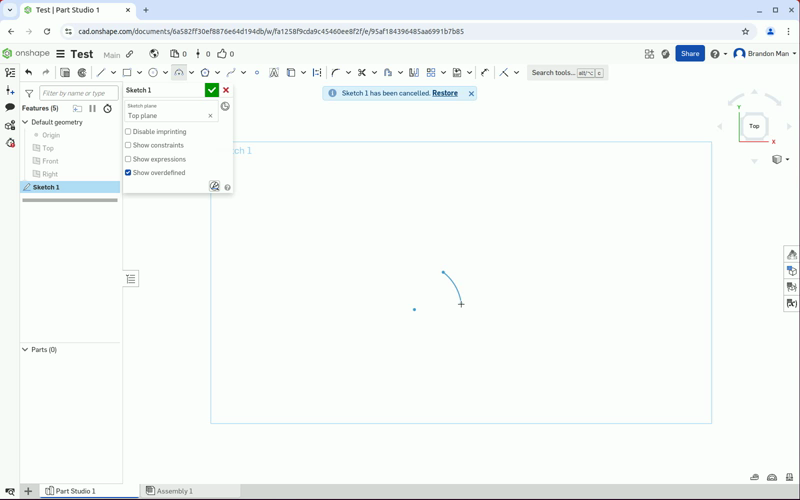
mouse_move(442, 293)
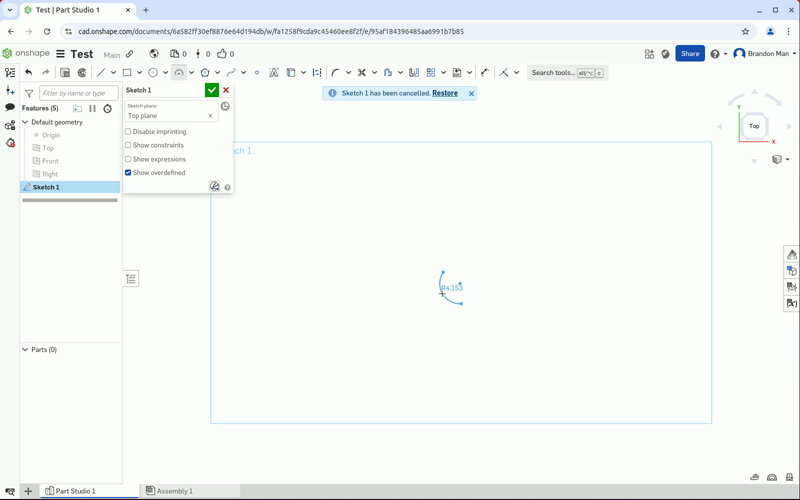
click(442, 293)
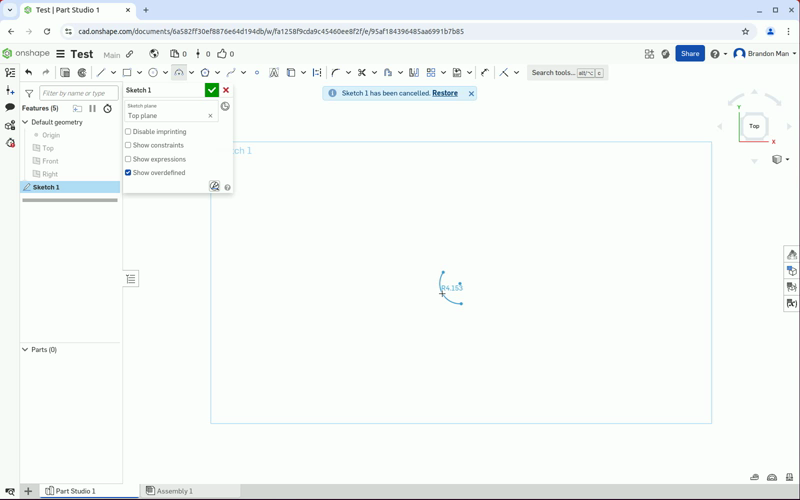
key_up(shift)
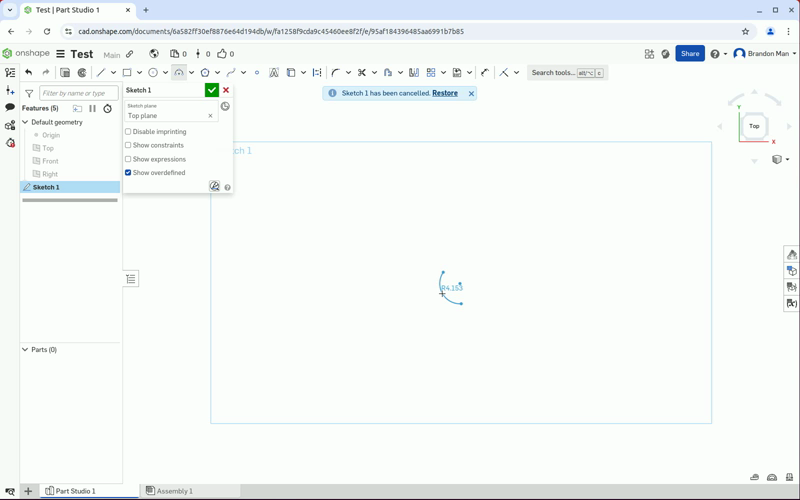
key(esc)
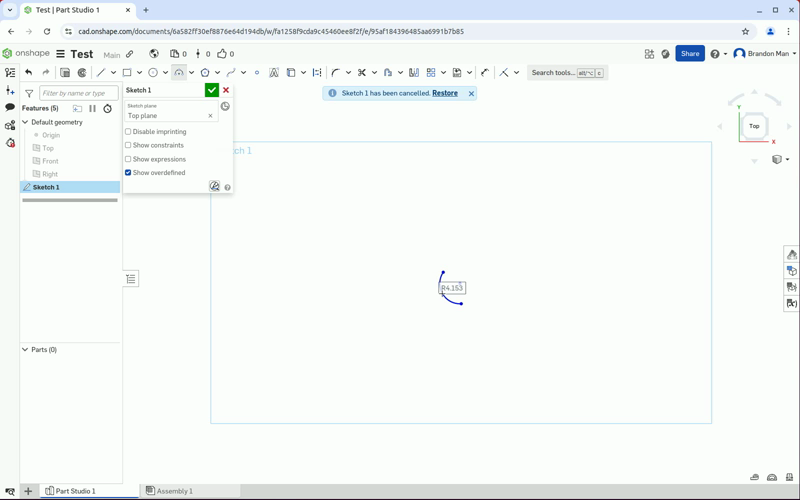
key(l)
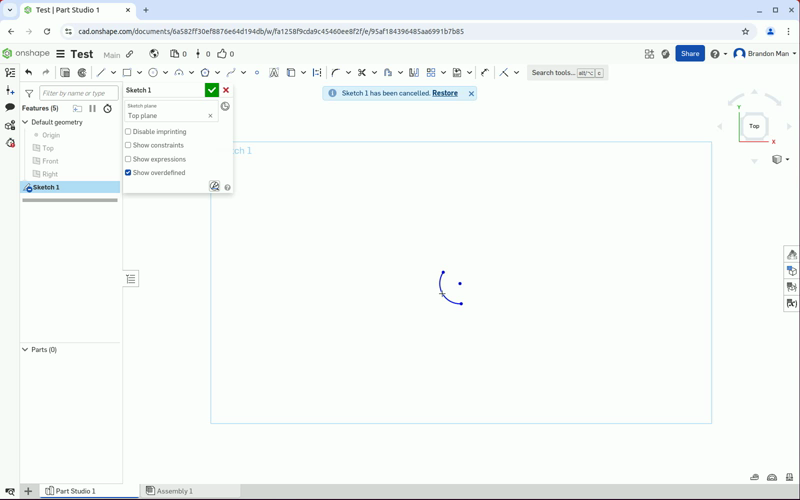
mouse_move(461, 303)
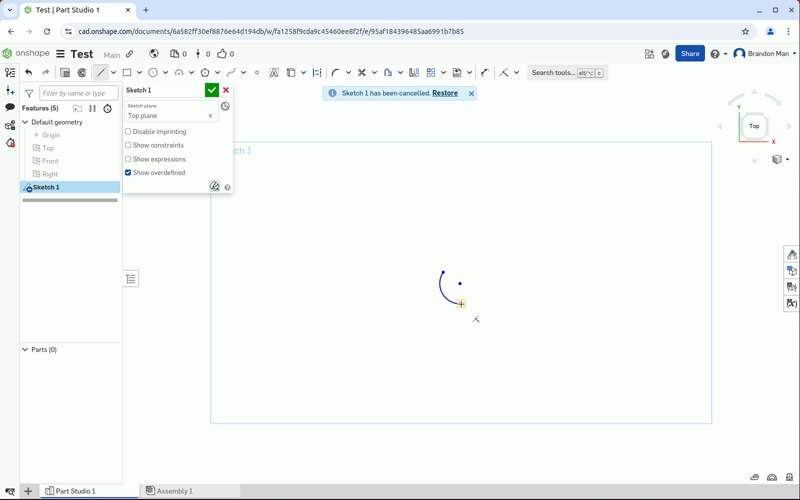
click(461, 303)
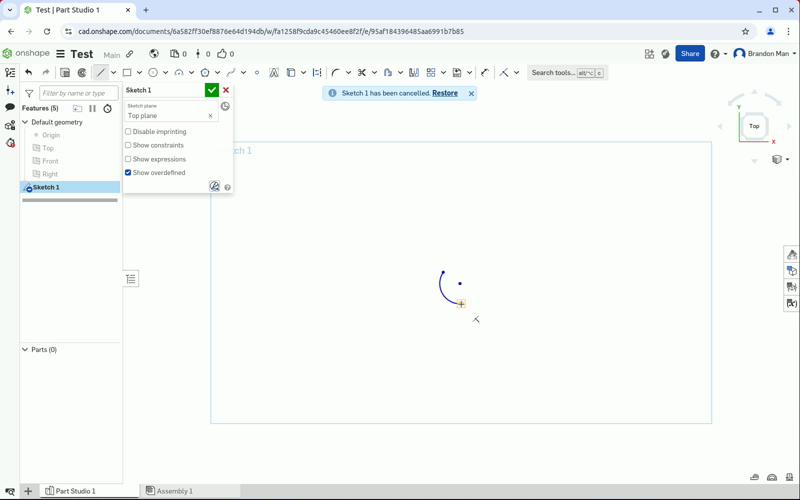
key_down(shift)
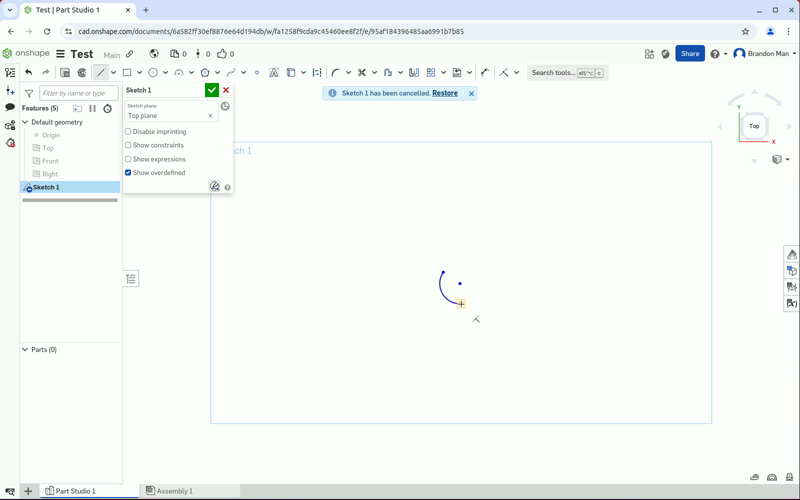
mouse_move(558, 303)
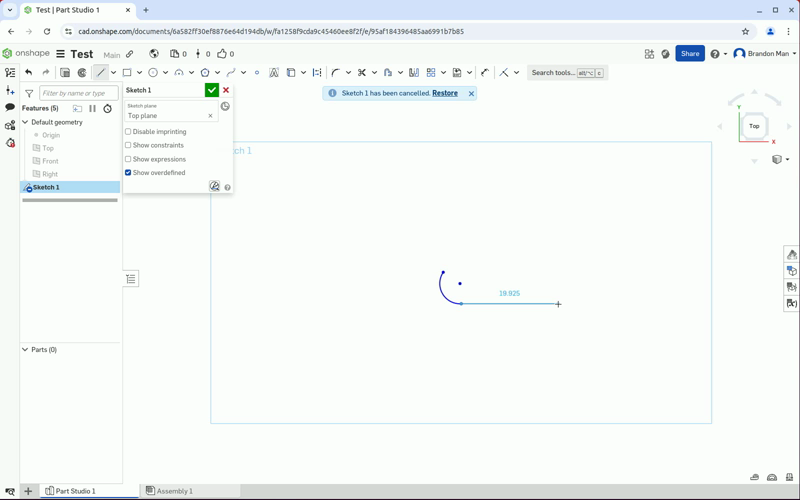
click(558, 303)
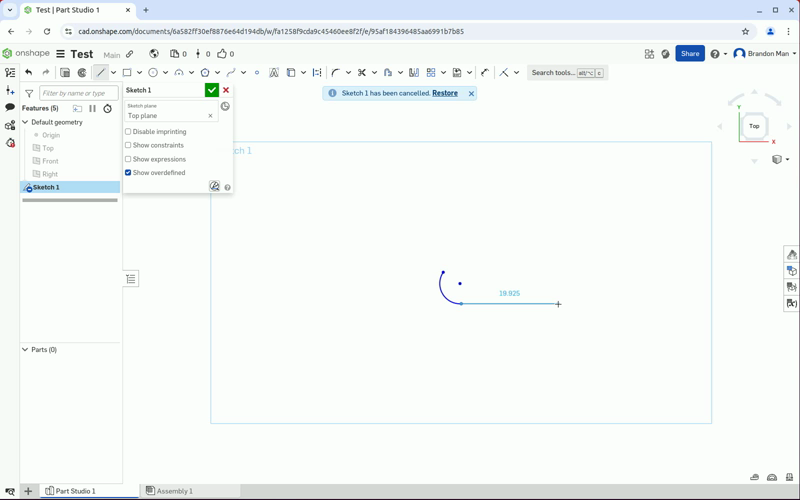
key_up(shift)
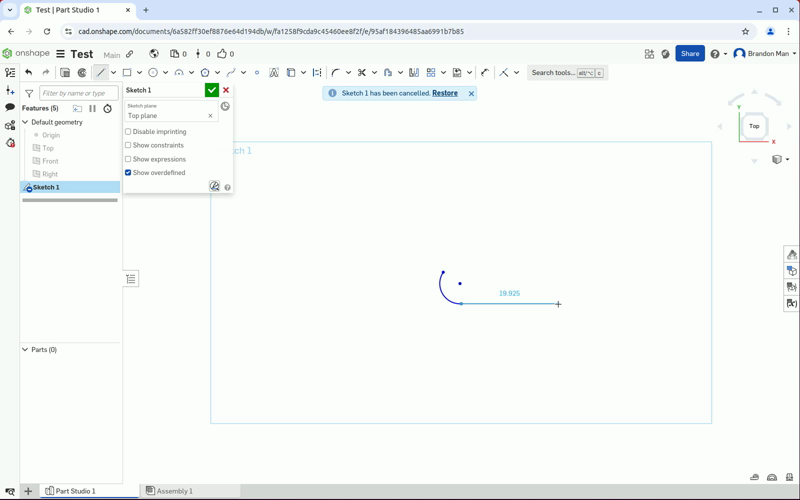
key(esc)
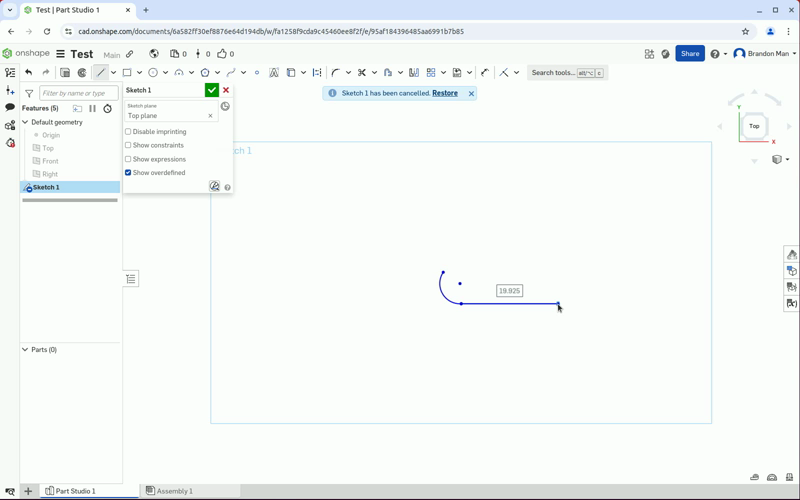
key(a)
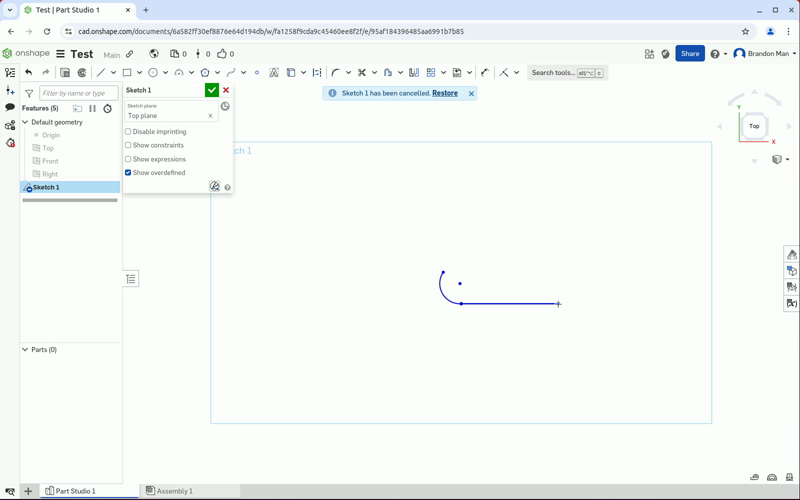
mouse_move(558, 303)
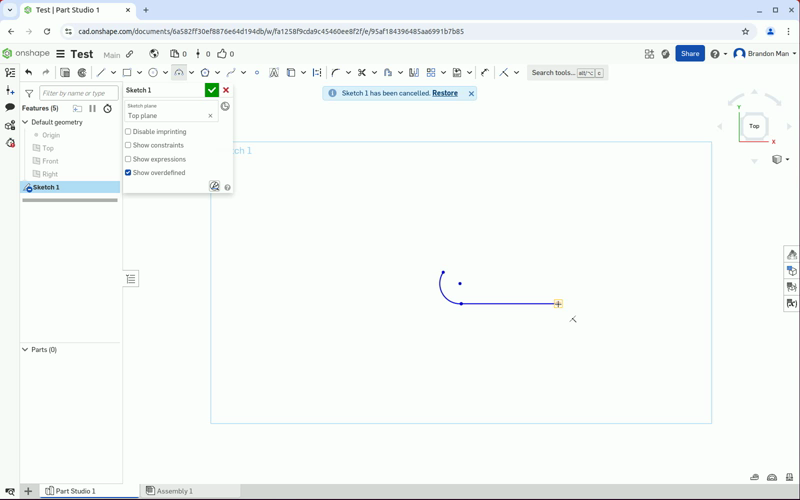
click(558, 303)
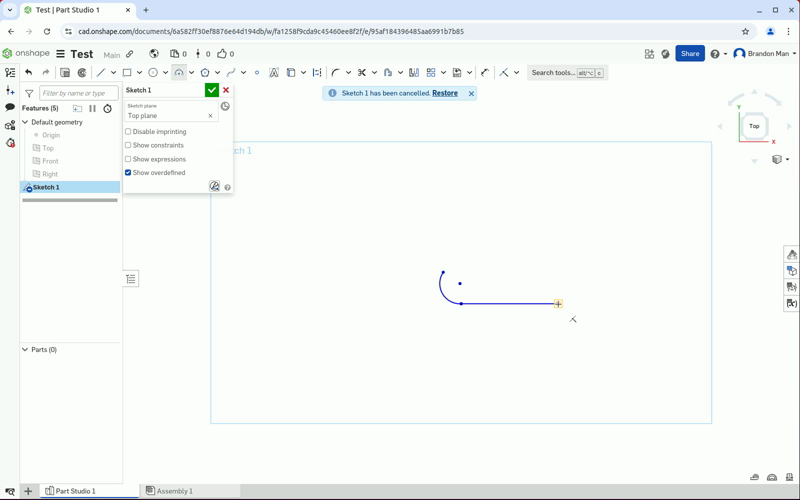
key_down(shift)
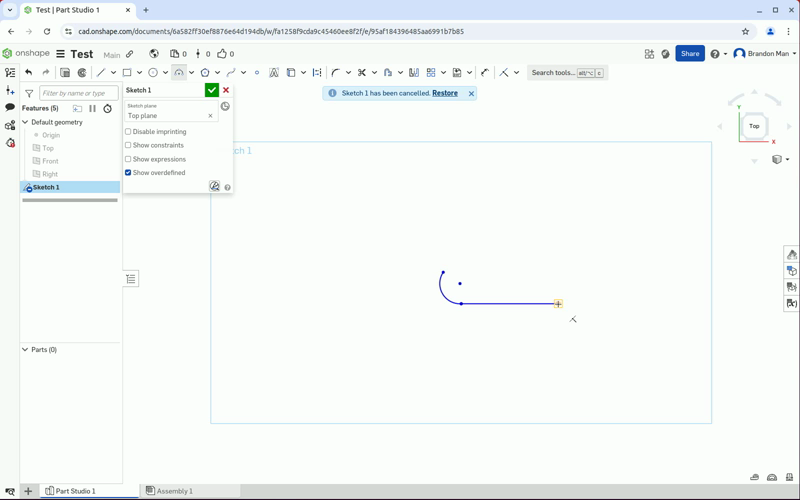
mouse_move(559, 273)
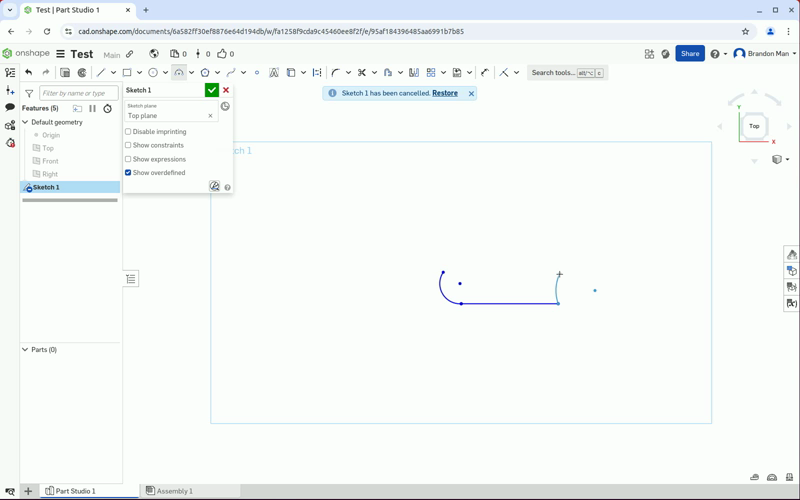
click(559, 273)
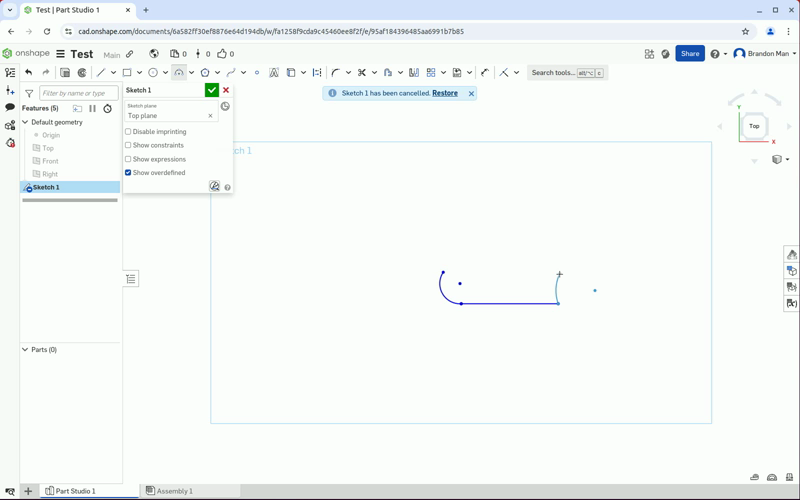
mouse_move(573, 289)
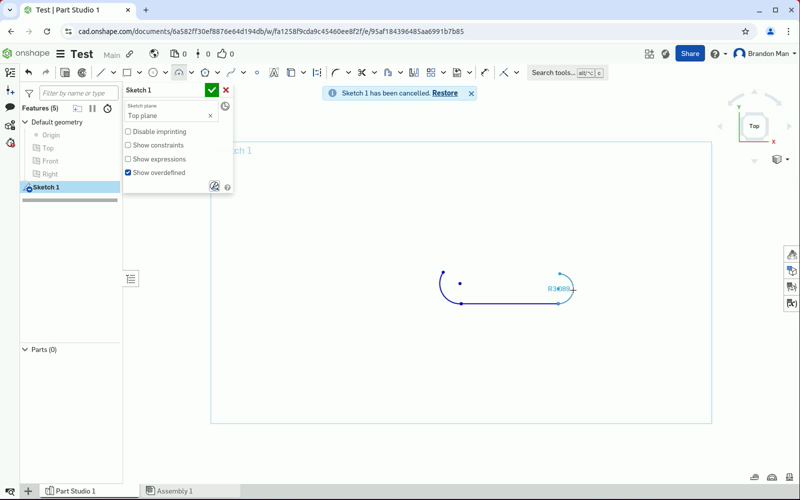
click(573, 289)
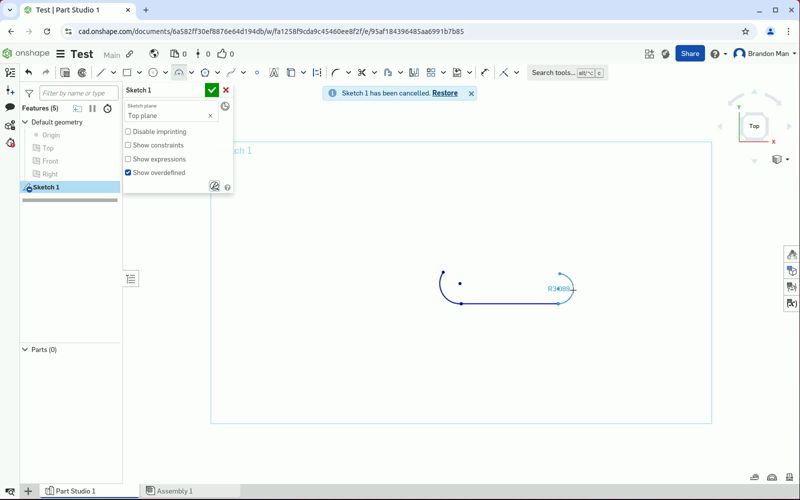
key_up(shift)
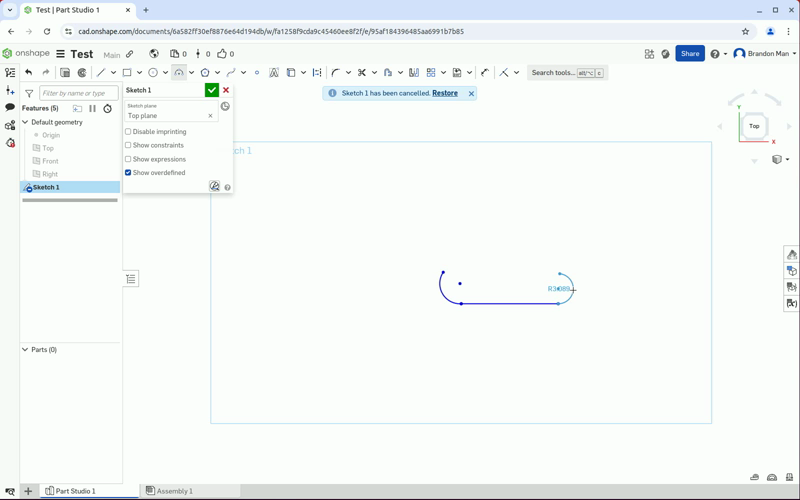
mouse_move(559, 273)
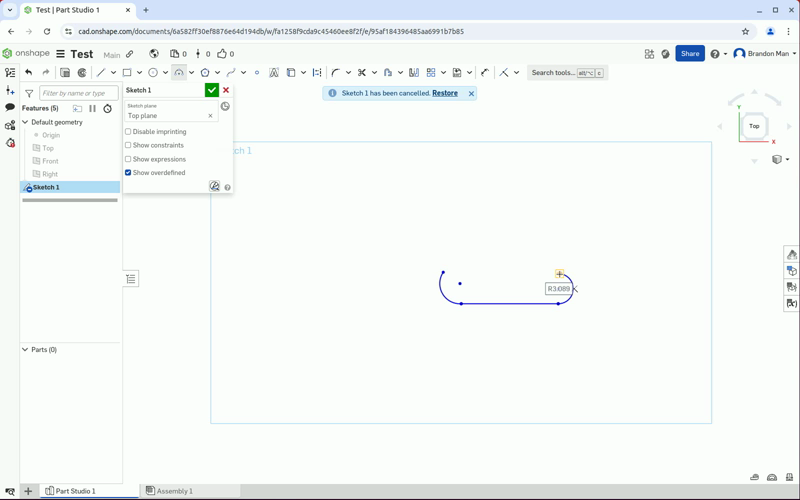
click(559, 273)
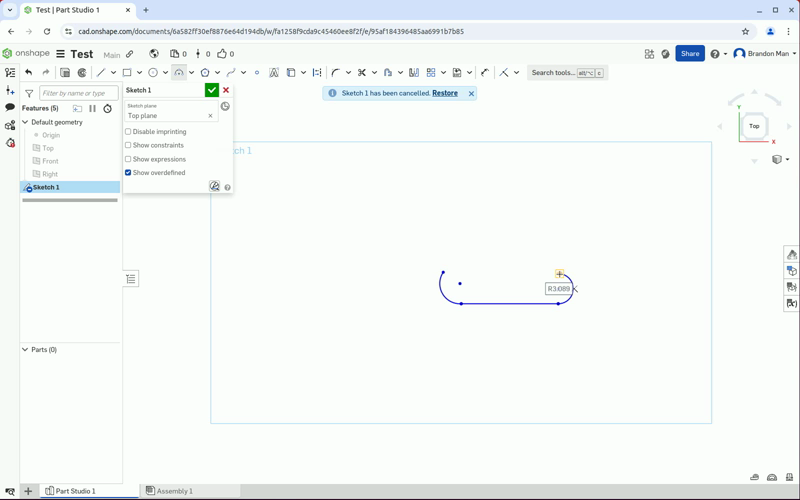
key_down(shift)
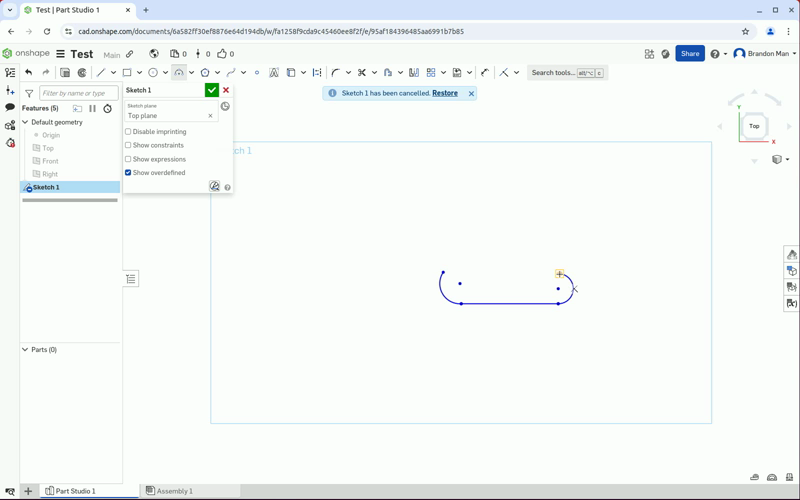
mouse_move(484, 234)
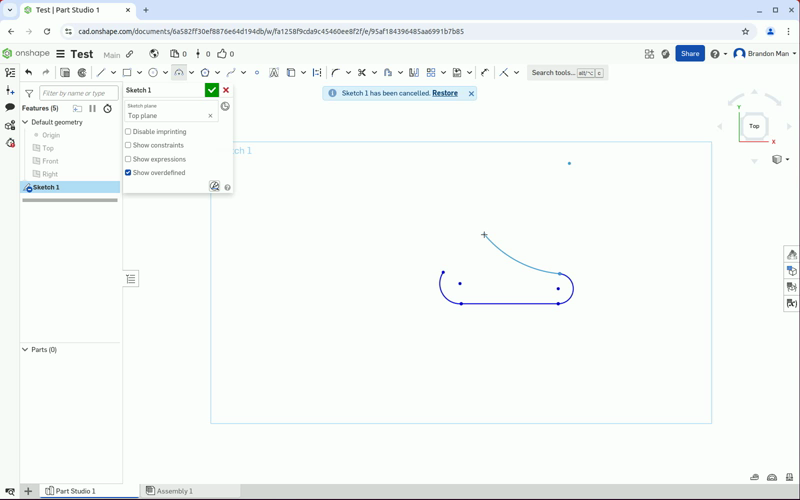
click(484, 234)
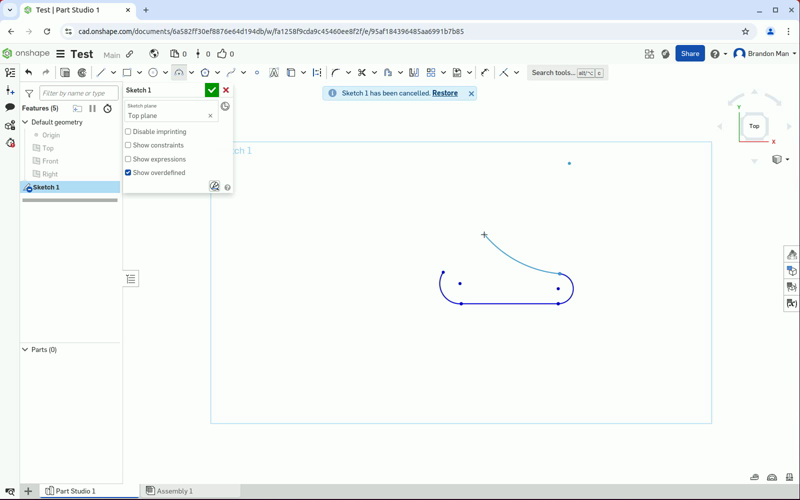
mouse_move(518, 260)
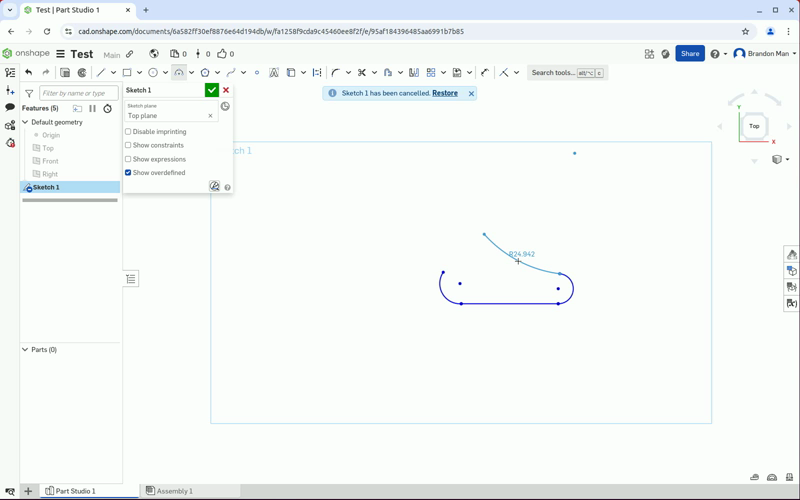
click(518, 260)
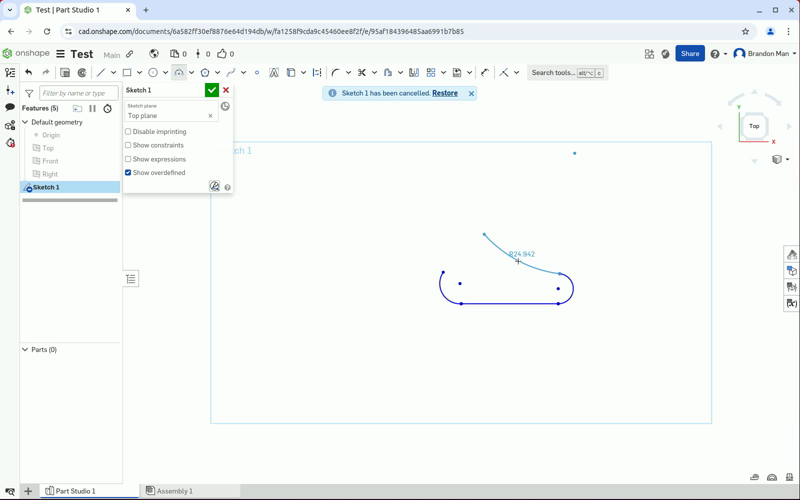
key_up(shift)
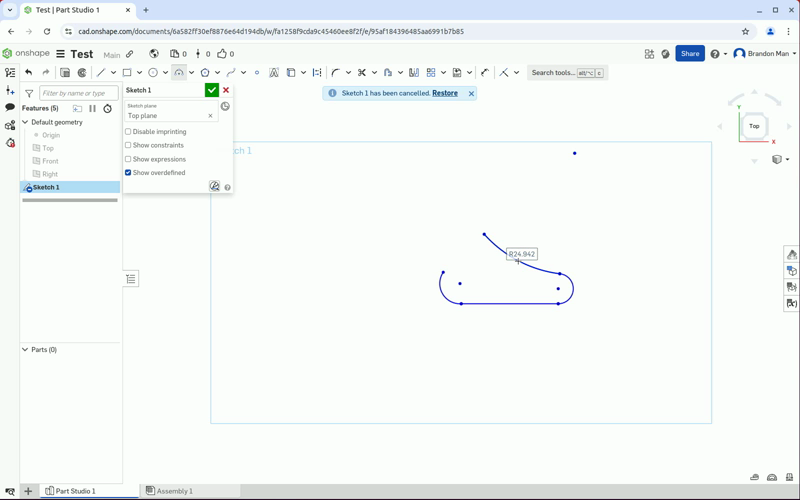
mouse_move(484, 234)
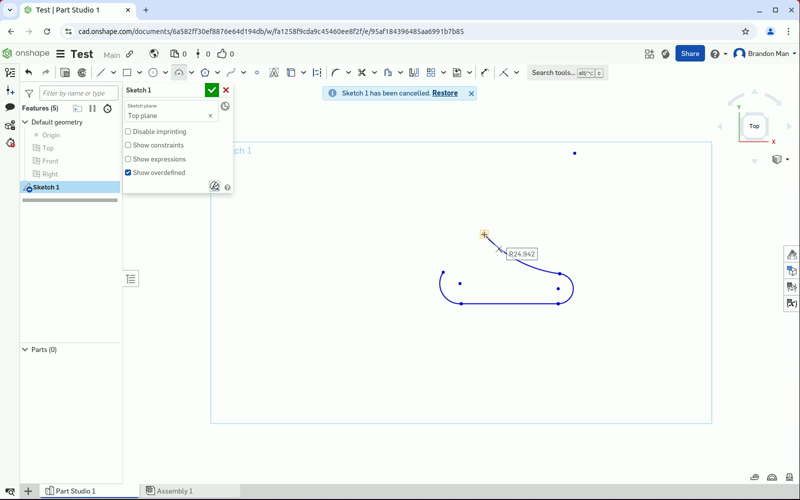
click(484, 234)
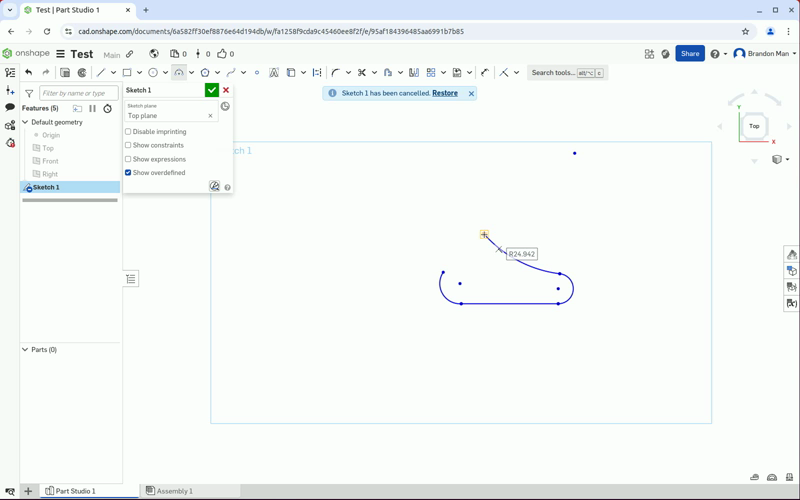
key_down(shift)
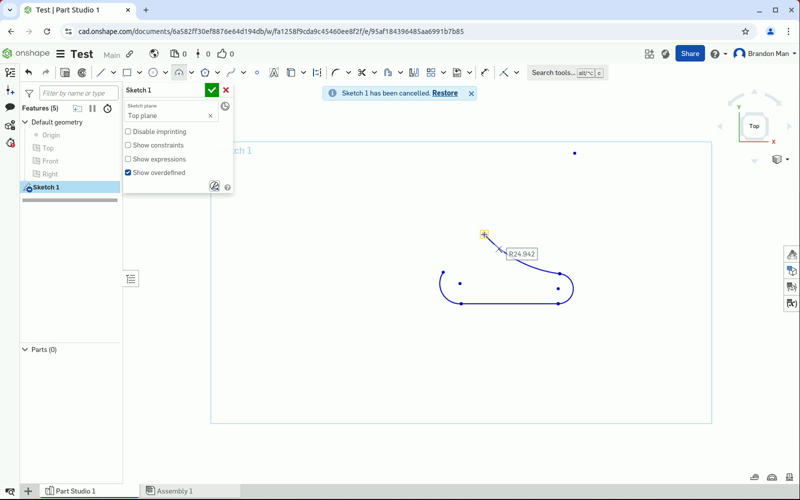
mouse_move(464, 235)
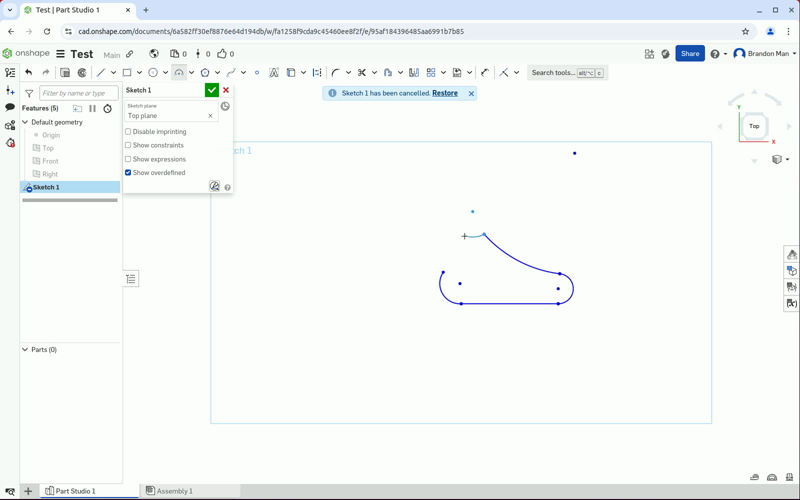
click(464, 235)
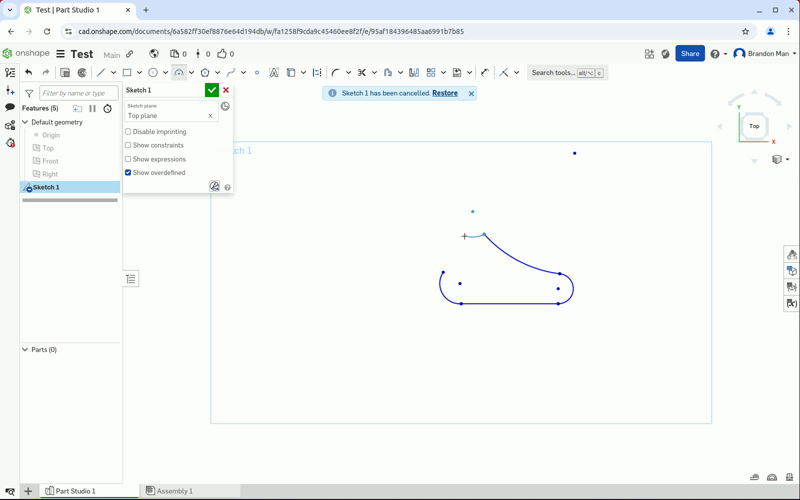
mouse_move(474, 230)
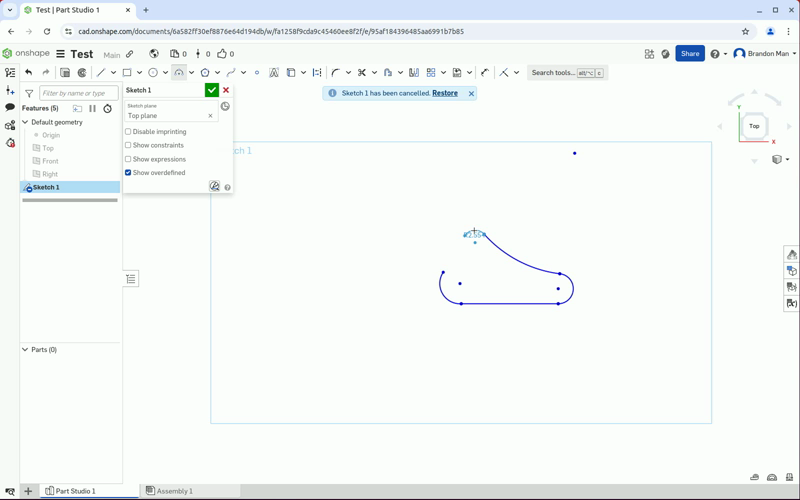
click(474, 230)
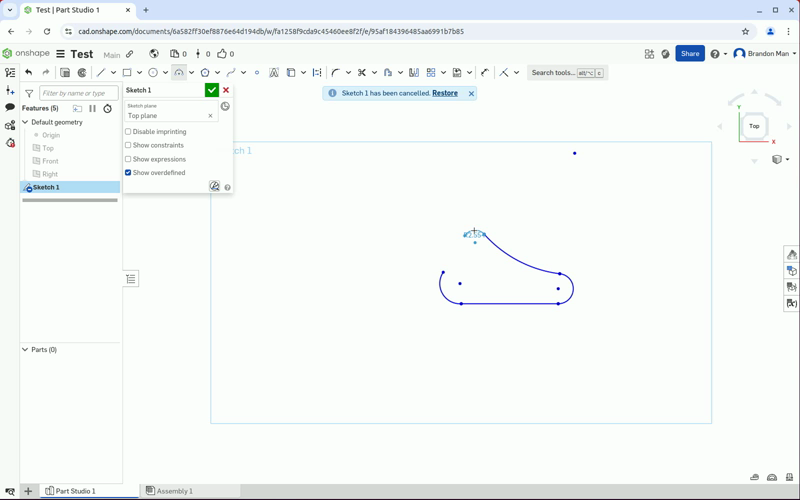
key_up(shift)
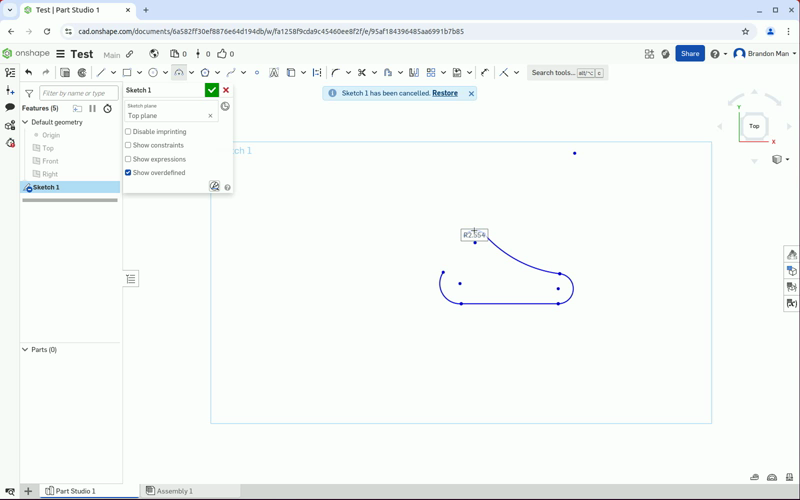
key(esc)
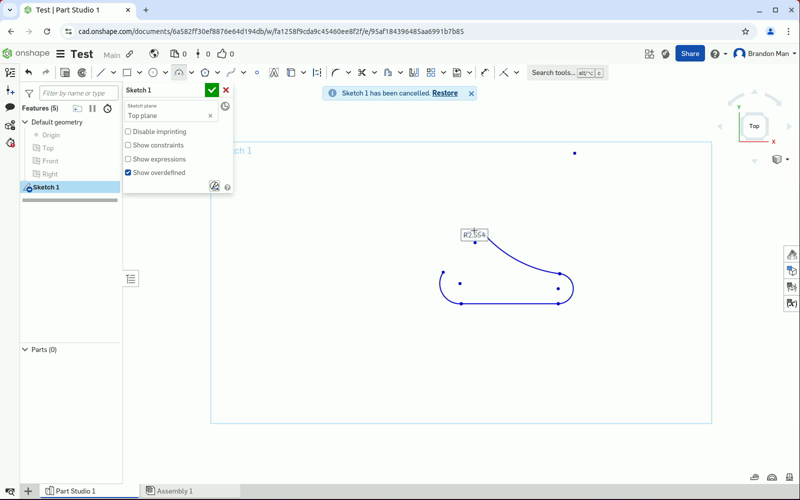
key(l)
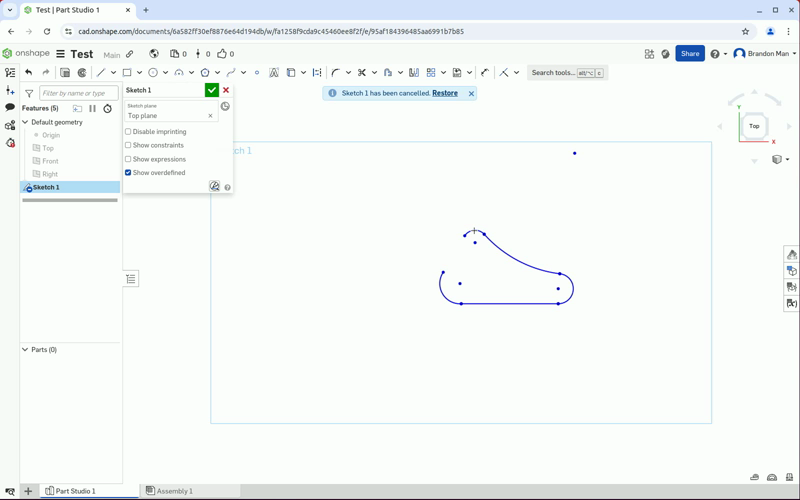
mouse_move(464, 235)
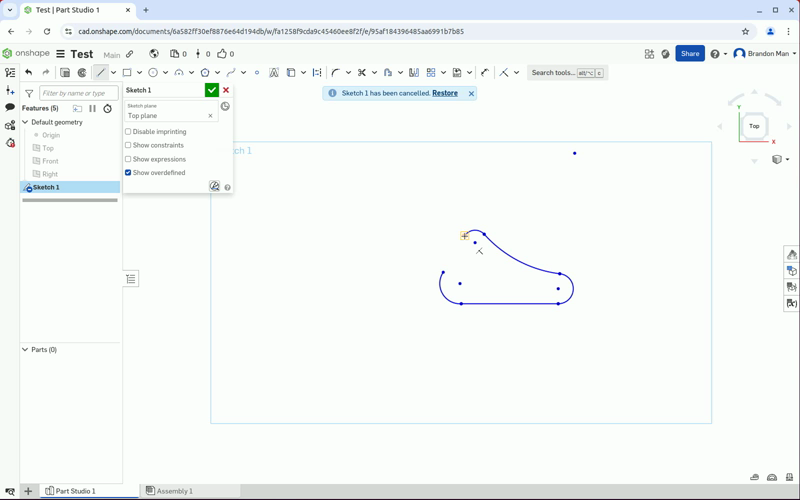
click(464, 235)
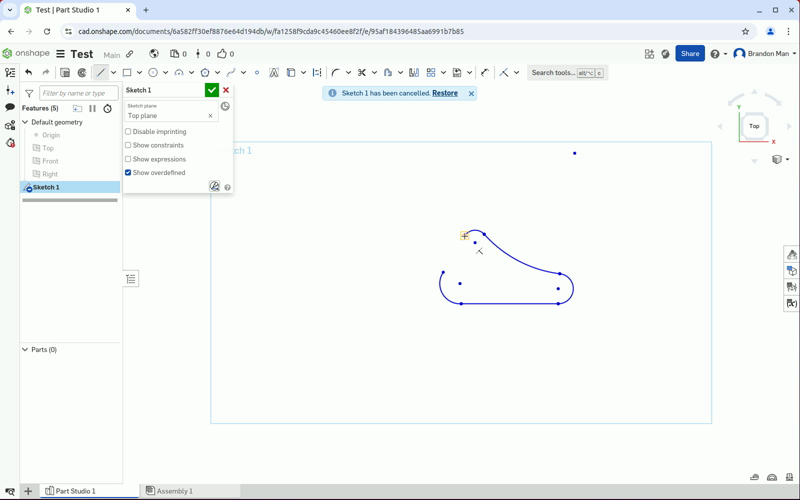
mouse_move(495, 235)
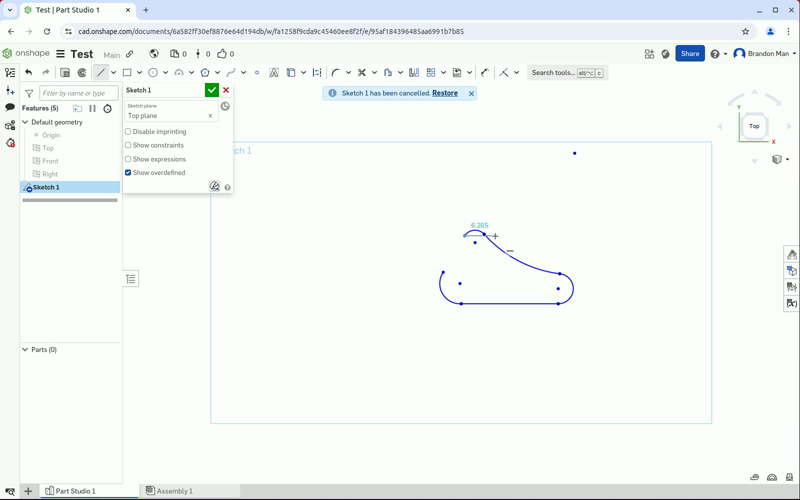
key_down(shift)
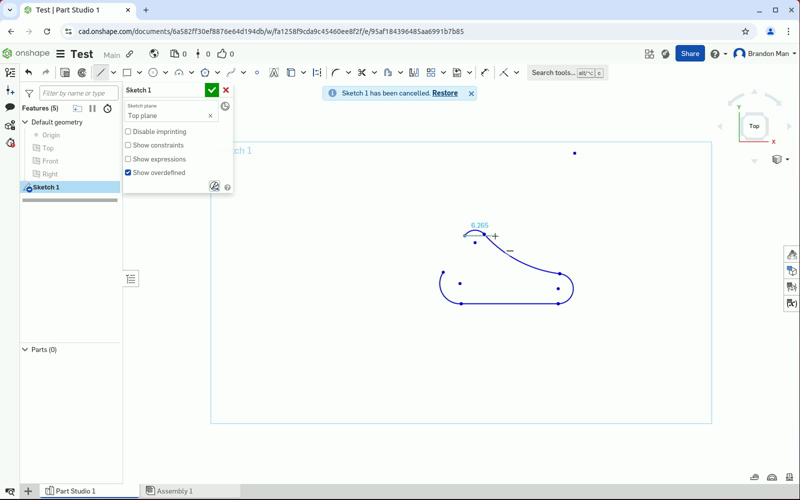
mouse_move(443, 272)
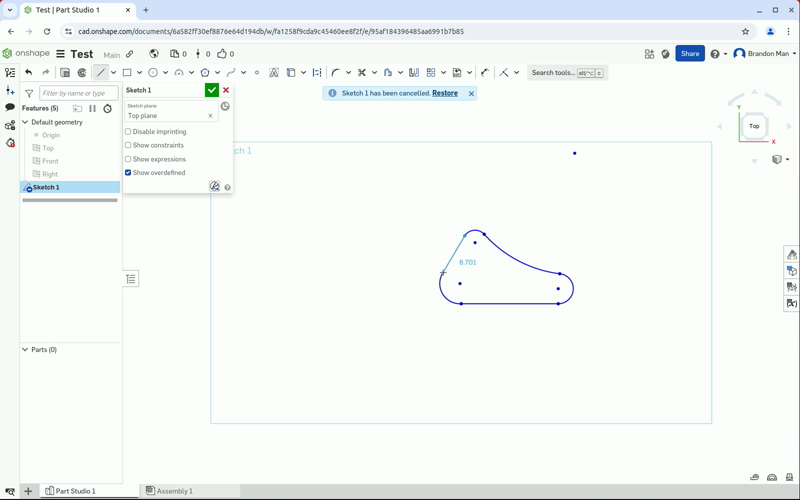
key_up(shift)
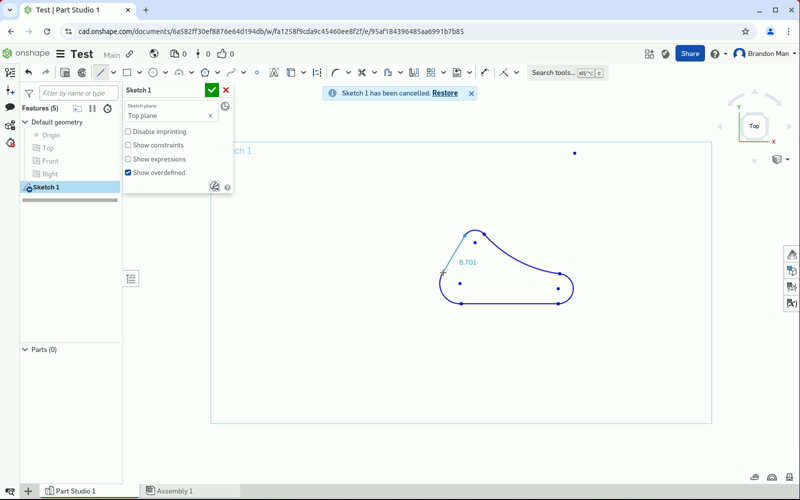
click(443, 272)
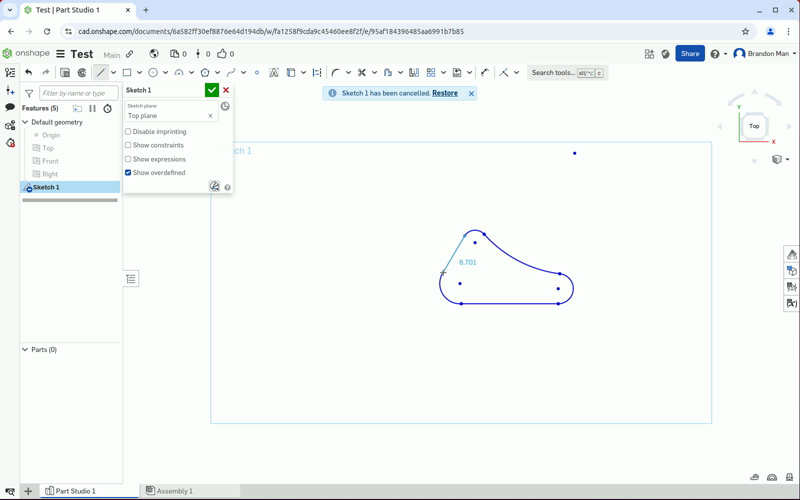
key(esc)
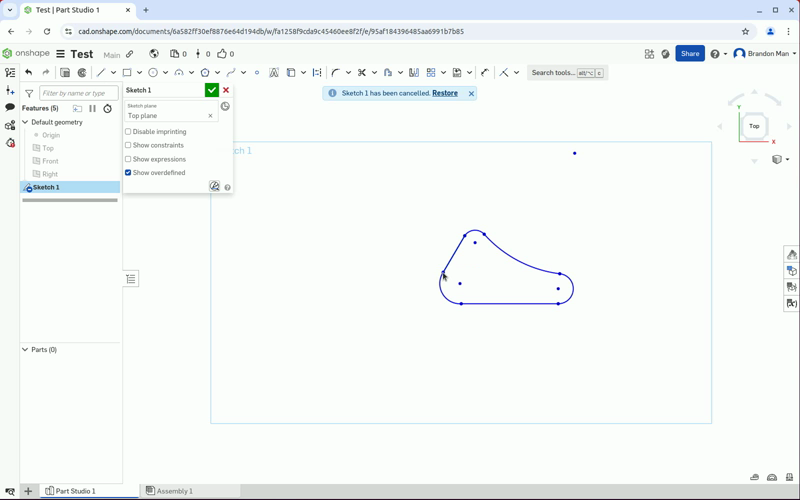
key(c)
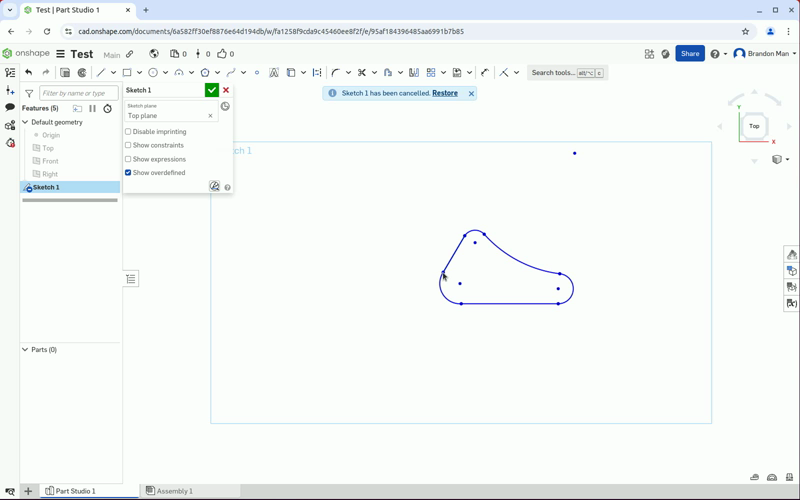
key_down(shift)
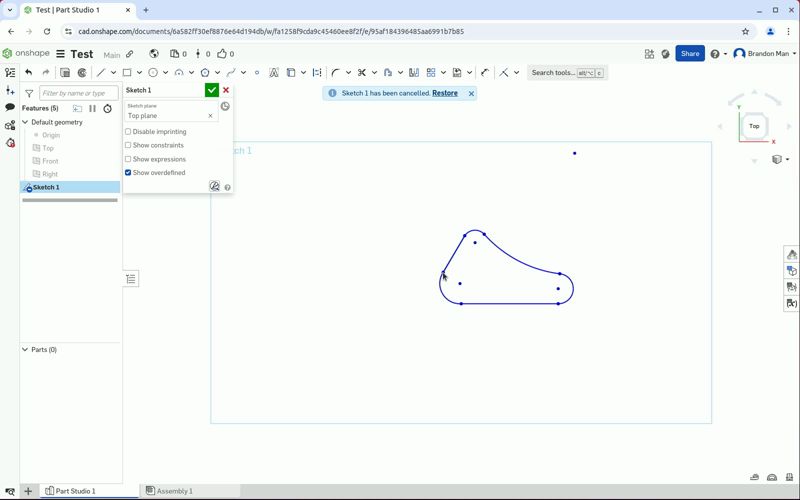
mouse_move(461, 283)
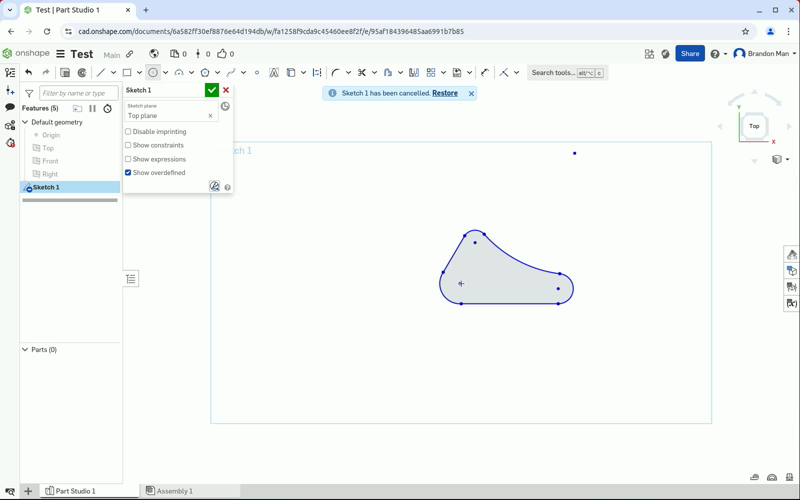
click(461, 283)
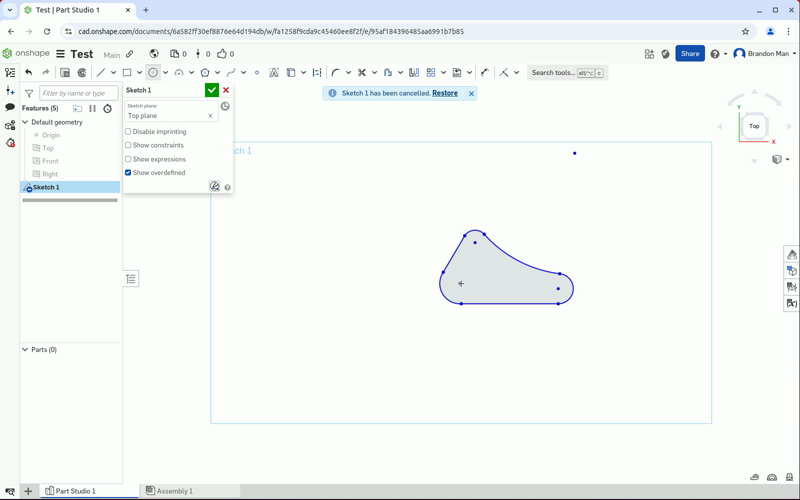
key_up(shift)
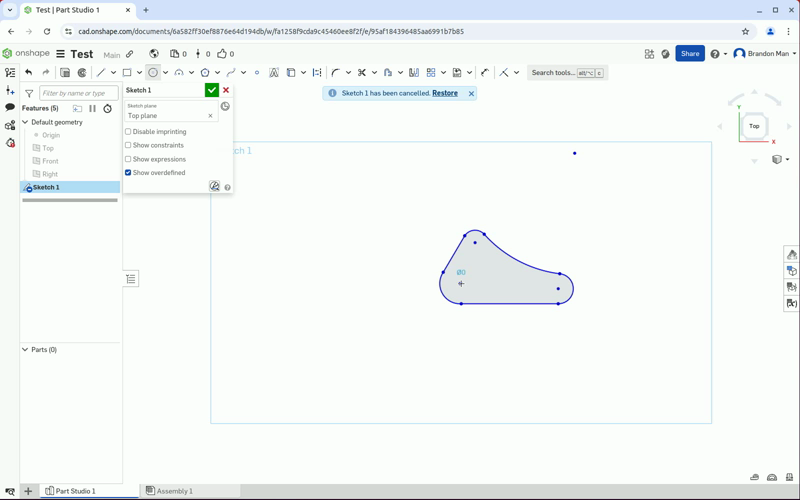
mouse_move(474, 283)
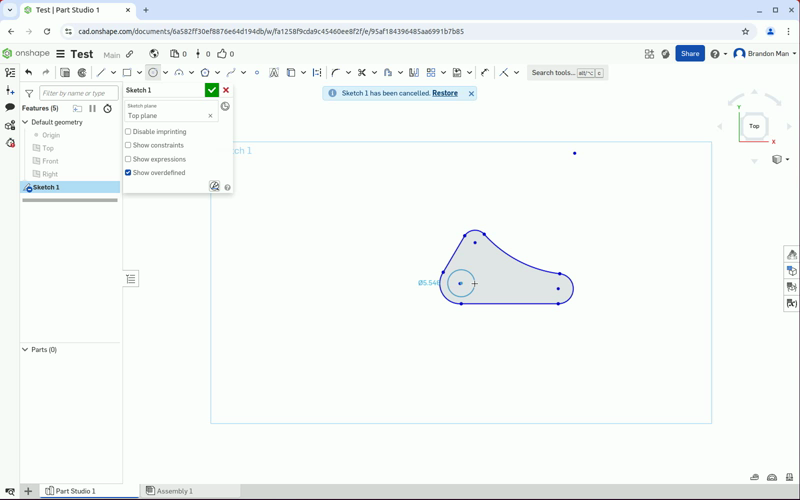
click(474, 283)
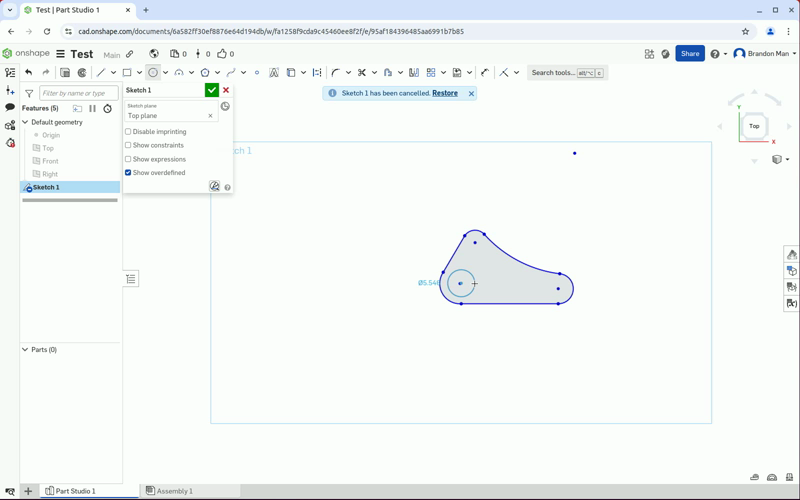
key(esc)
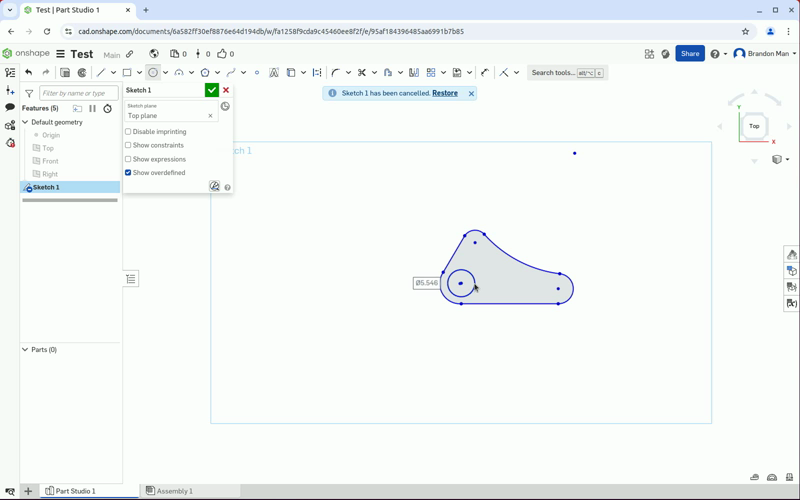
key(c)
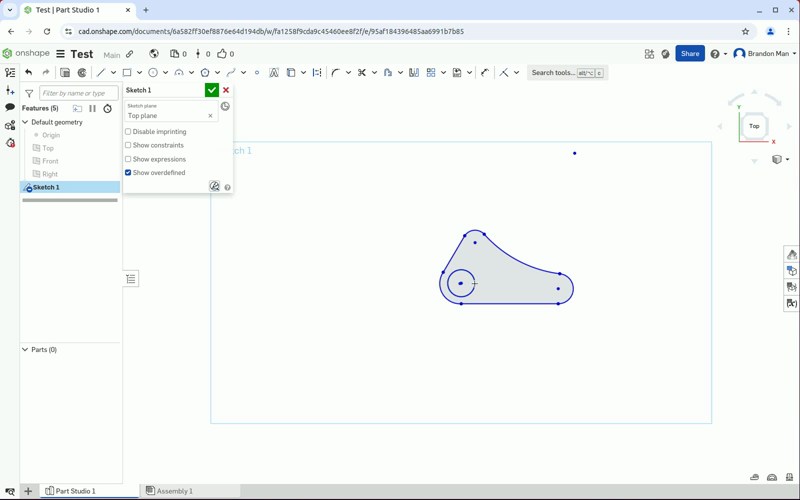
key_down(shift)
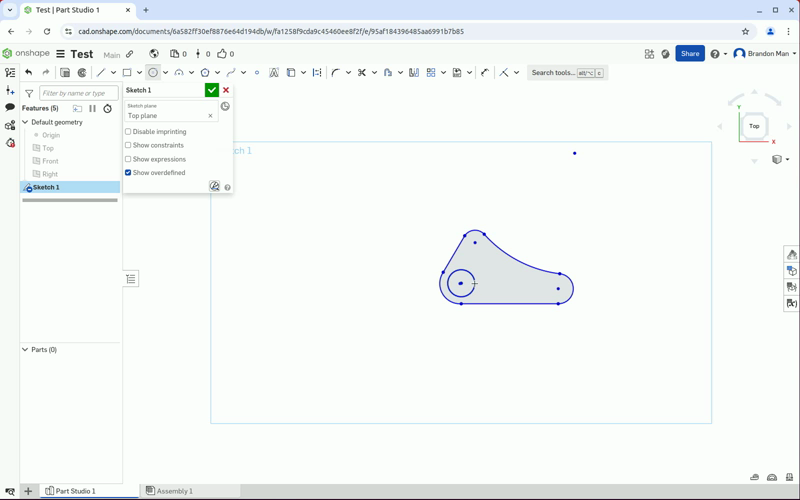
mouse_move(474, 240)
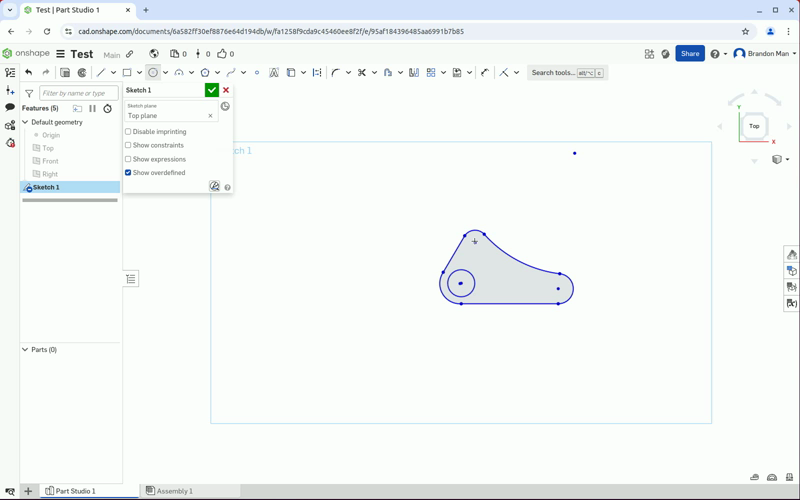
scroll(6)
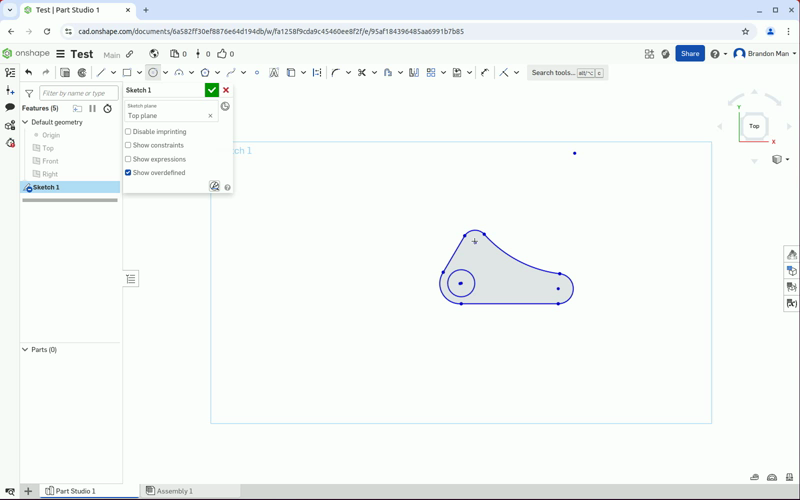
scroll(6)
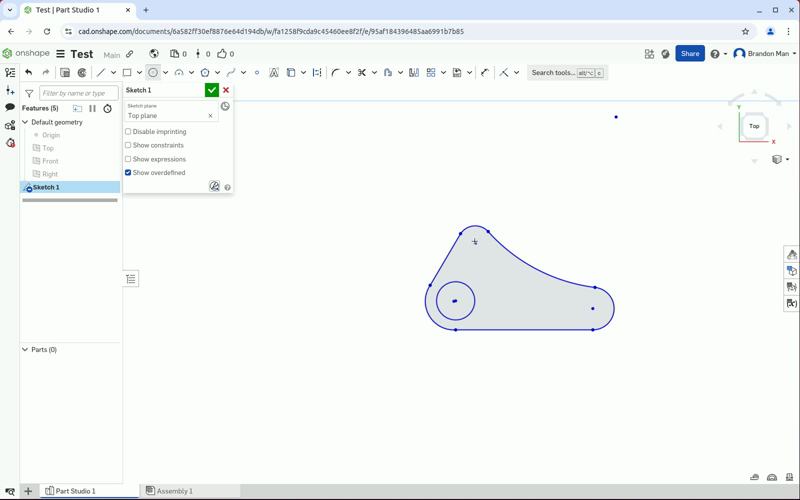
scroll(6)
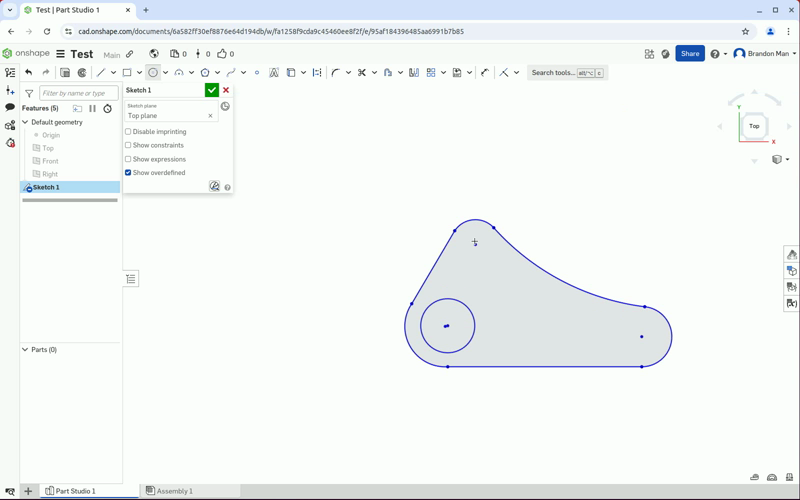
scroll(6)
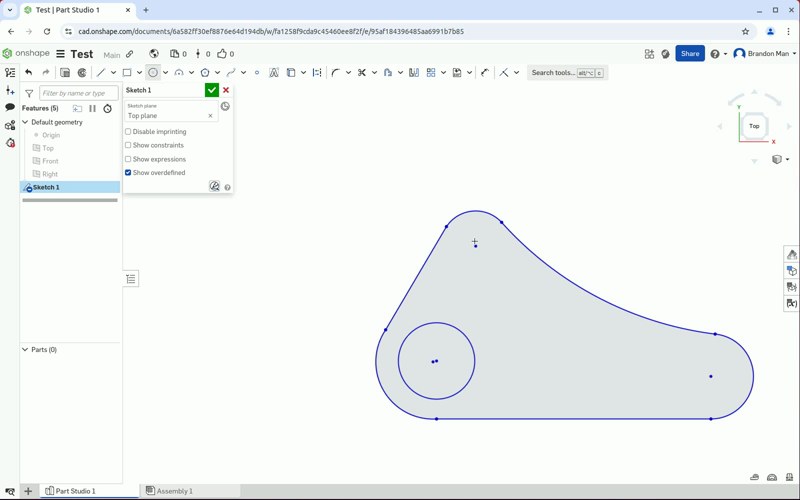
scroll(6)
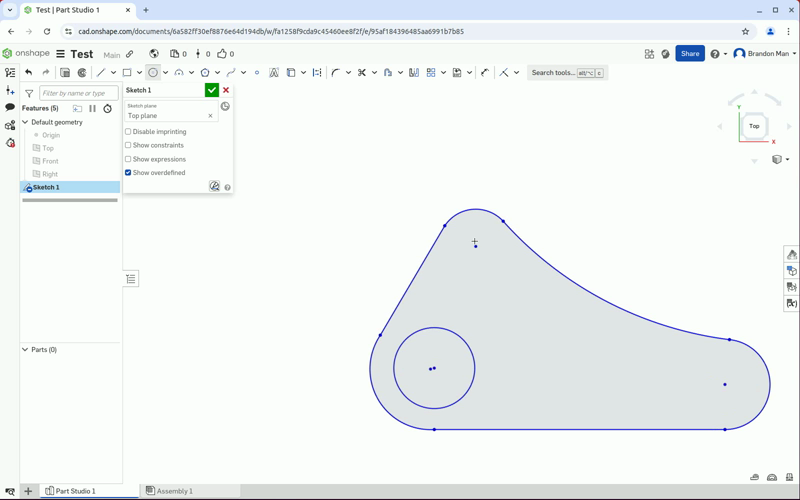
scroll(6)
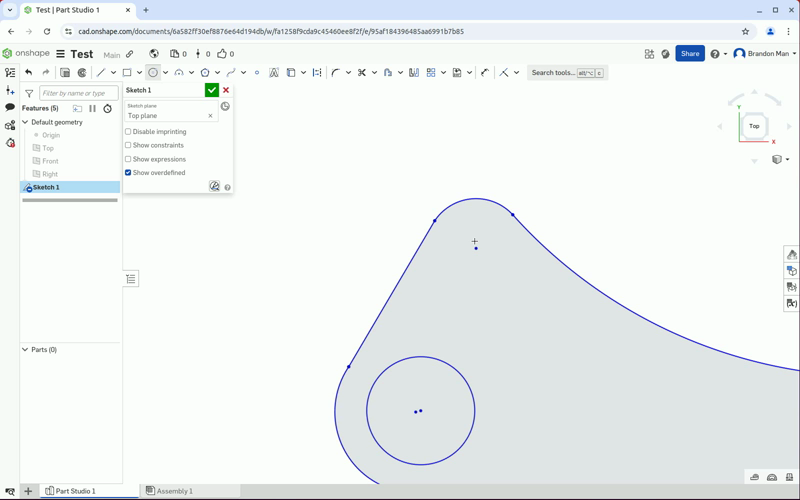
scroll(6)
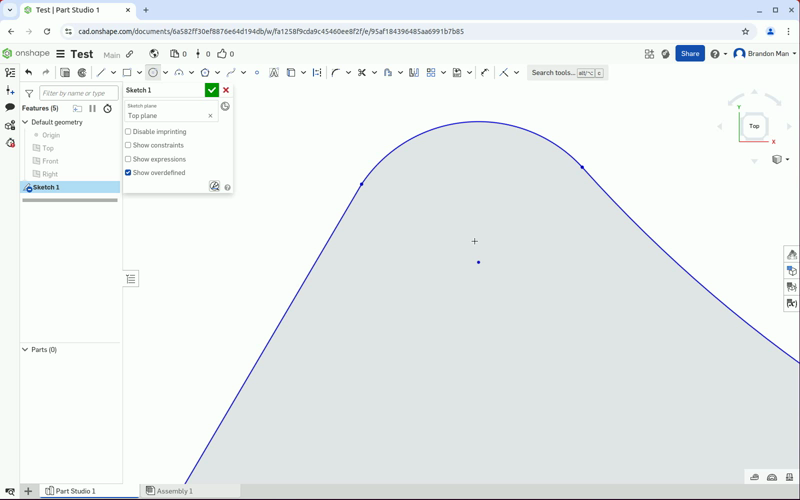
click(474, 240)
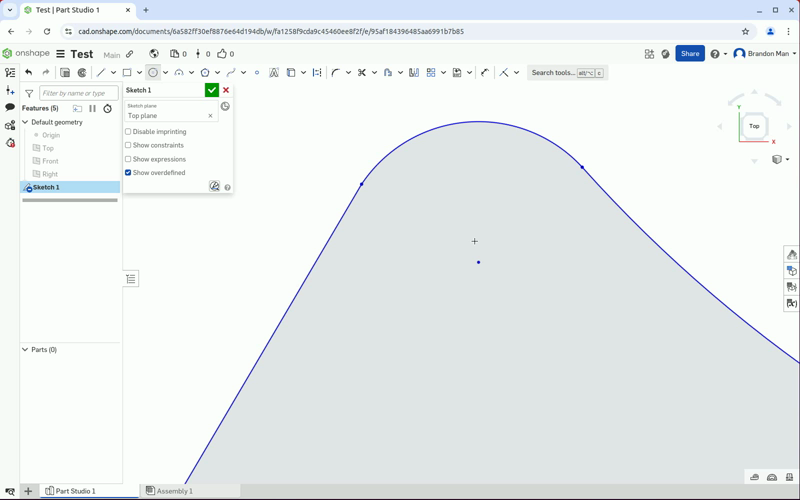
scroll(-6)
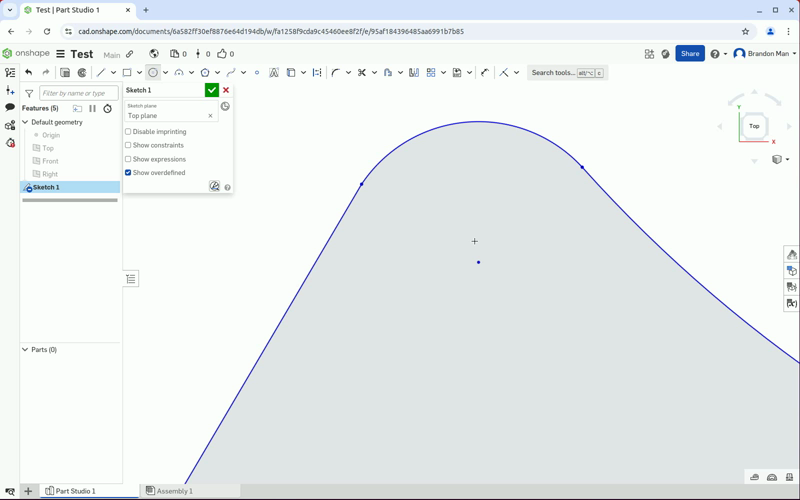
scroll(-6)
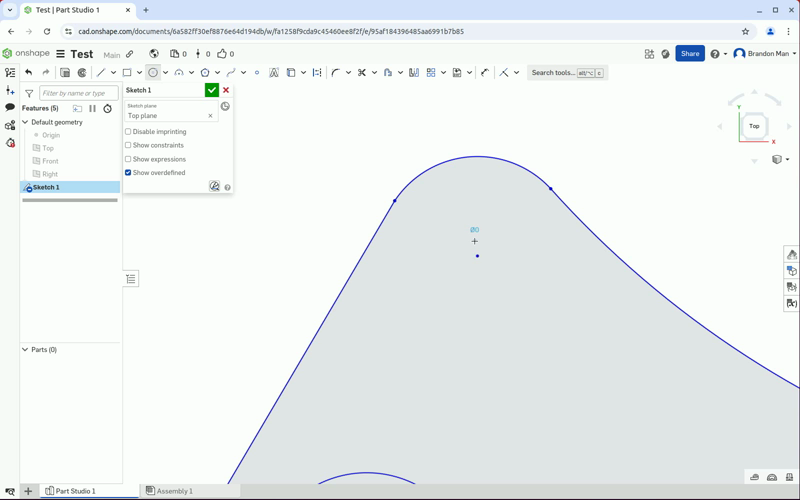
scroll(-6)
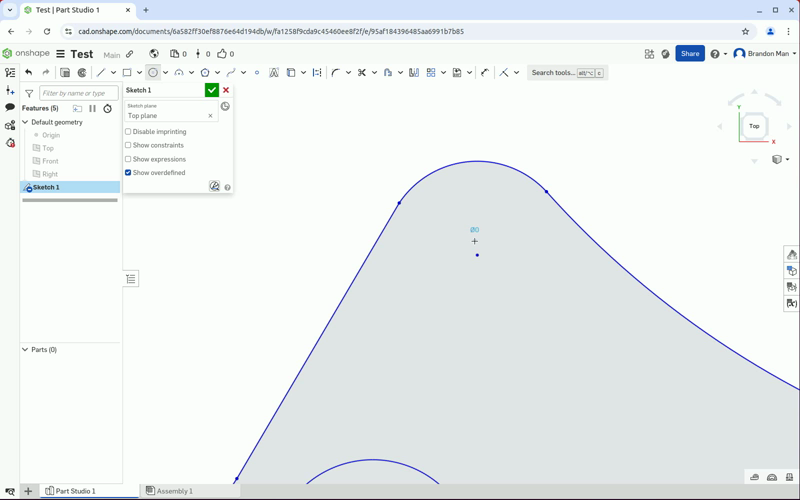
scroll(-6)
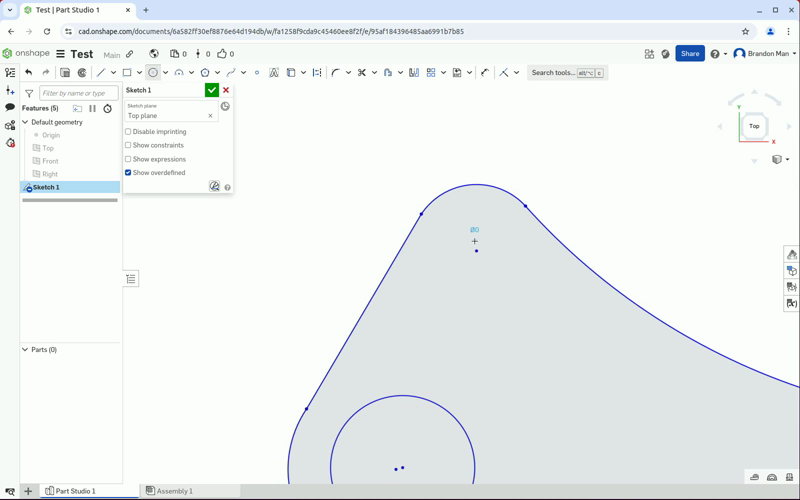
scroll(-6)
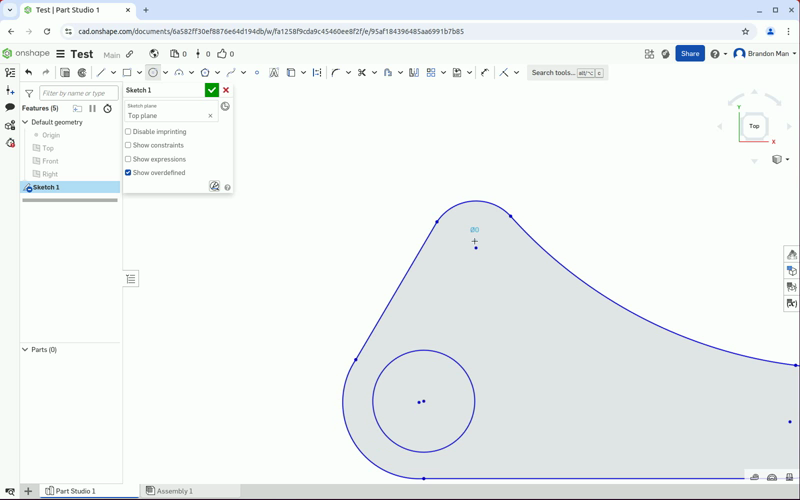
scroll(-6)
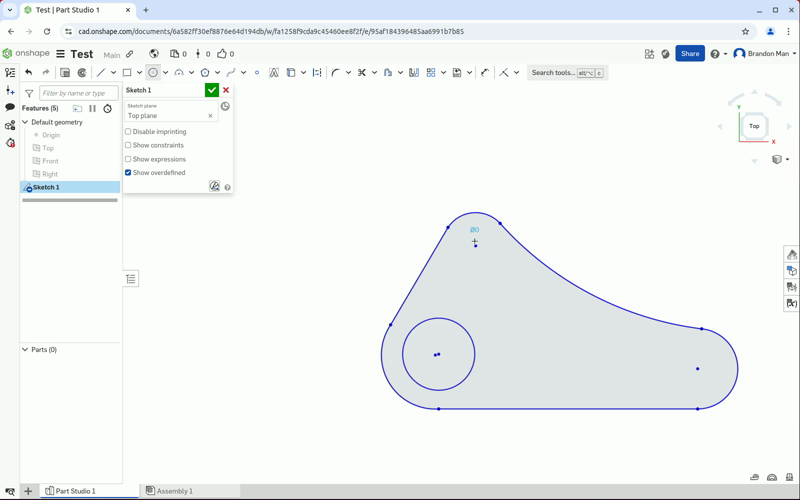
scroll(-6)
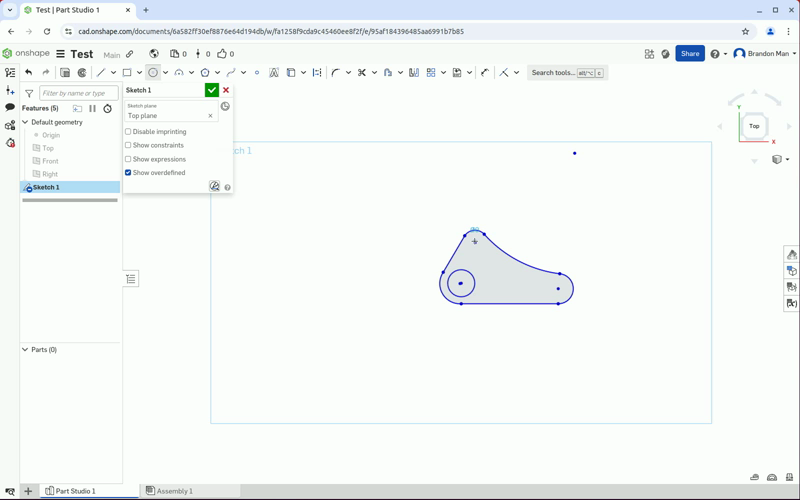
key_up(shift)
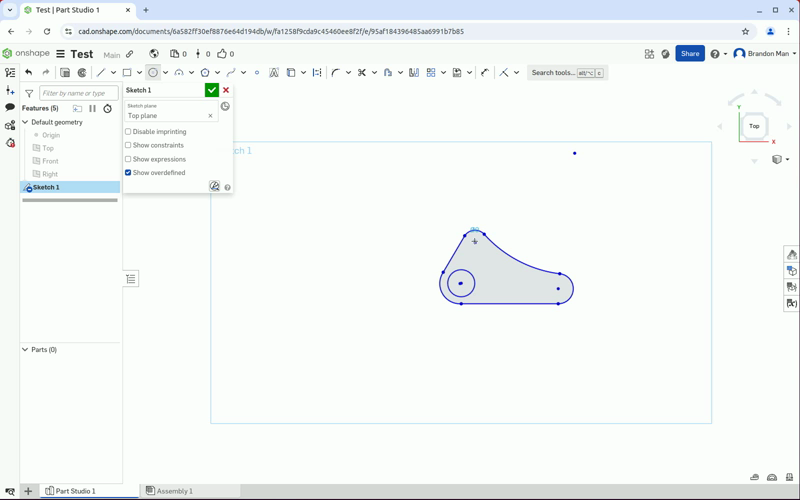
mouse_move(481, 240)
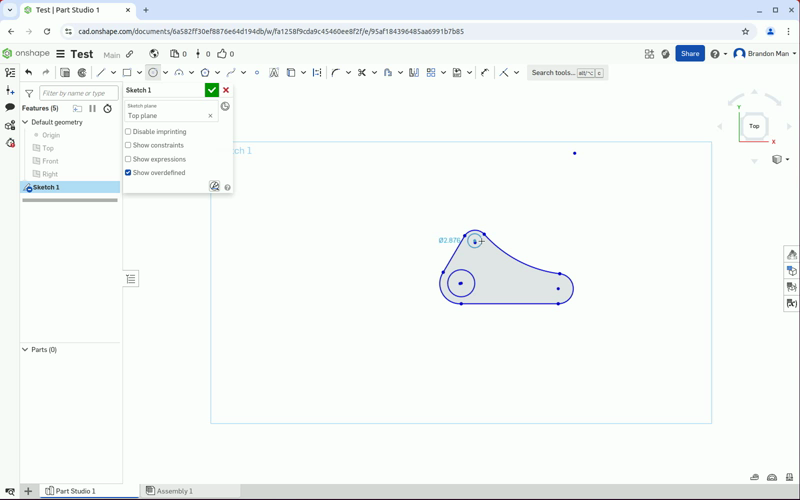
click(481, 240)
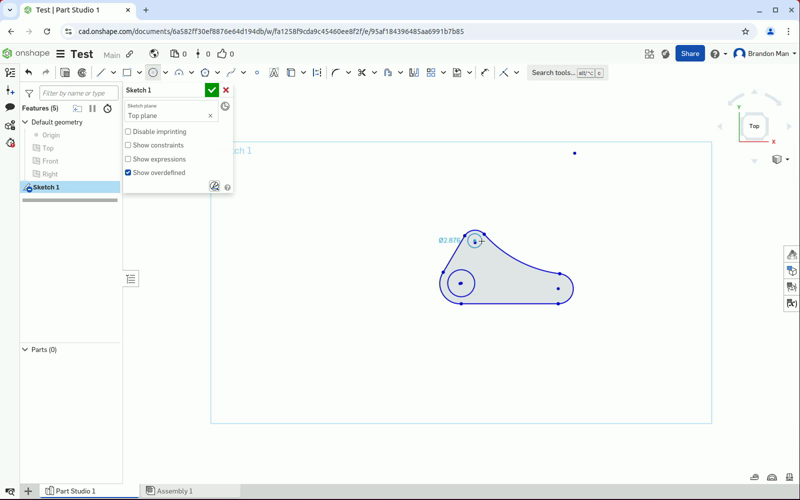
key(esc)
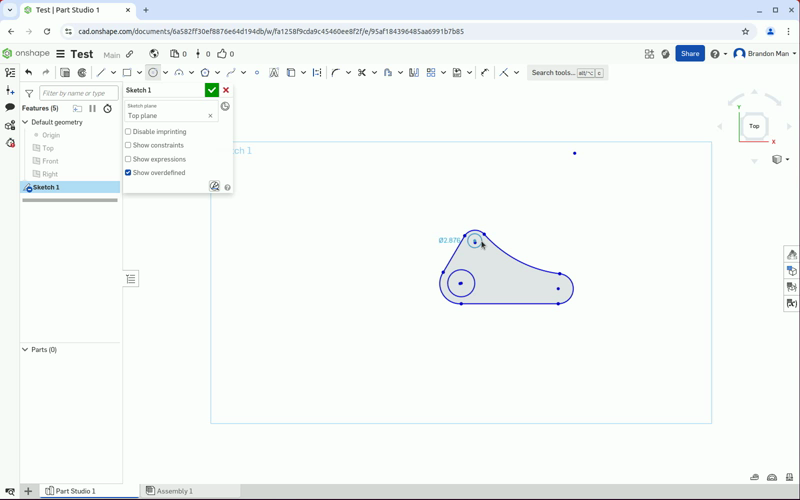
key(c)
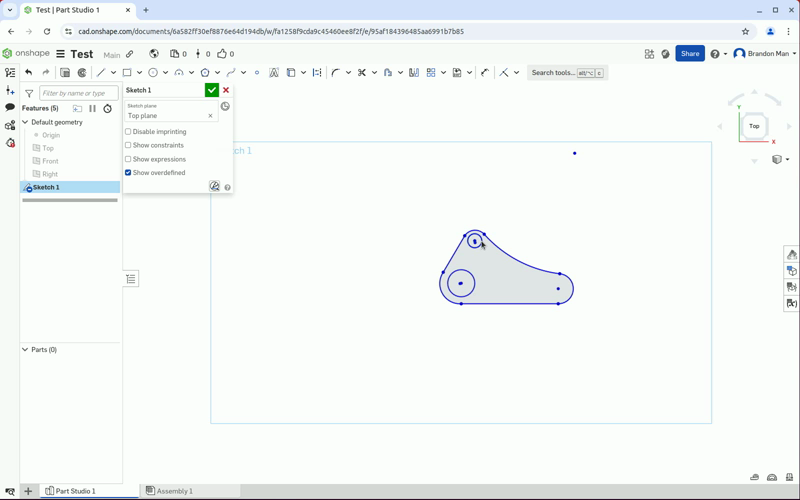
key_down(shift)
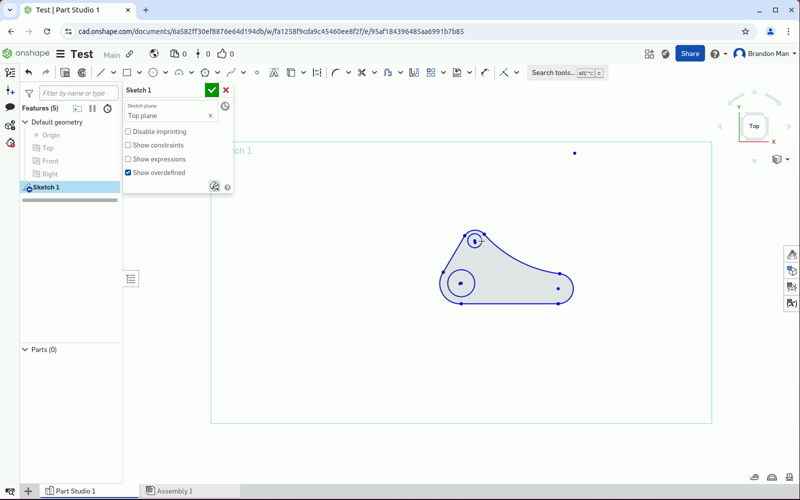
mouse_move(558, 288)
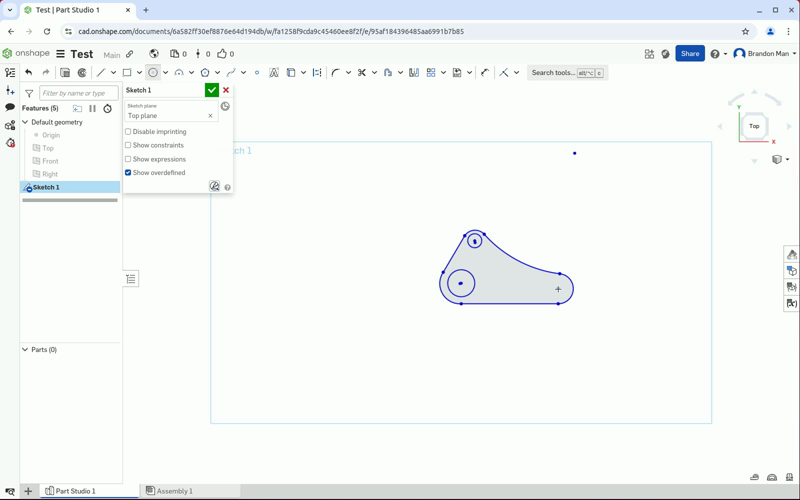
click(558, 288)
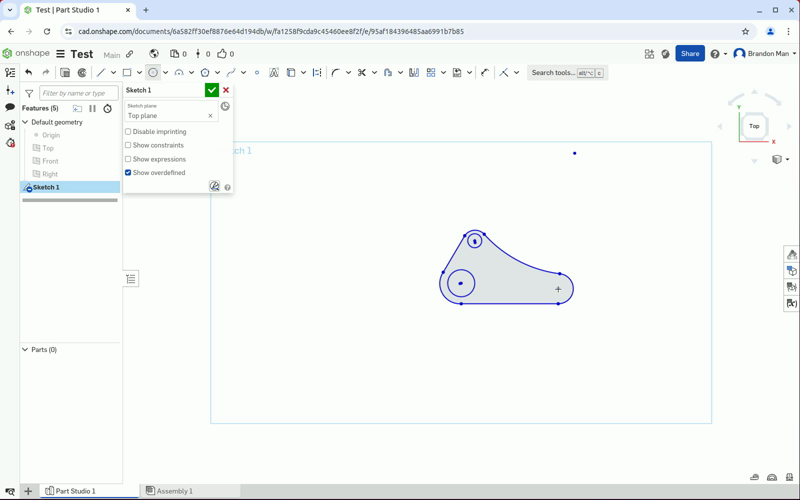
key_up(shift)
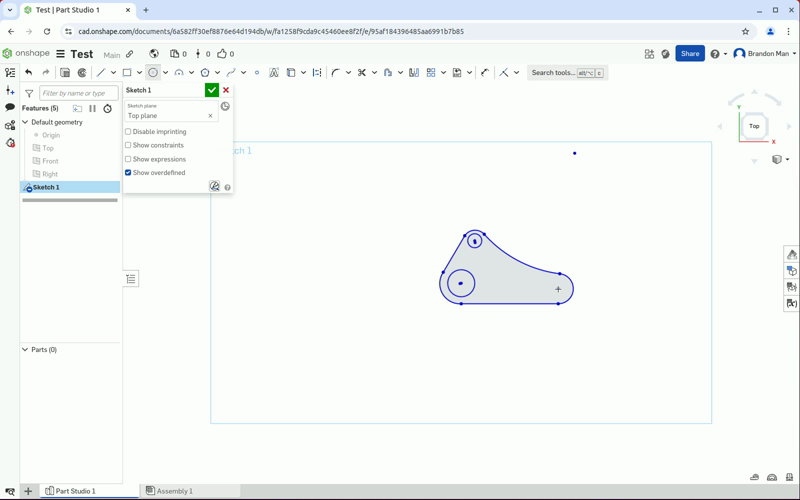
mouse_move(568, 288)
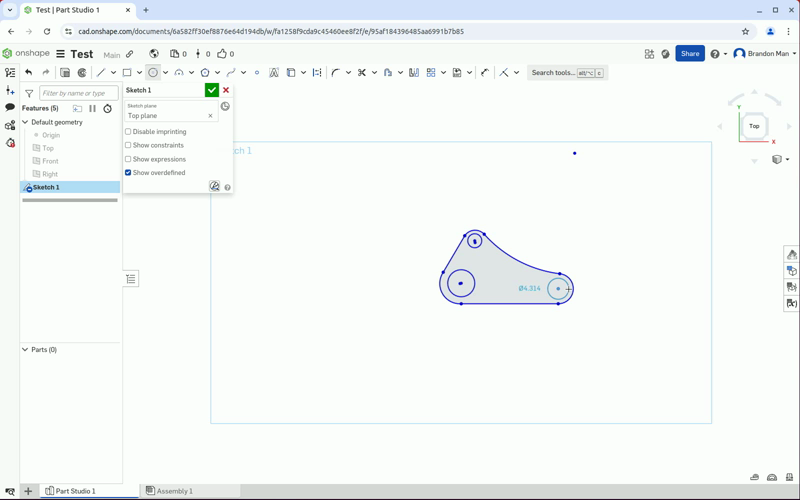
scroll(6)
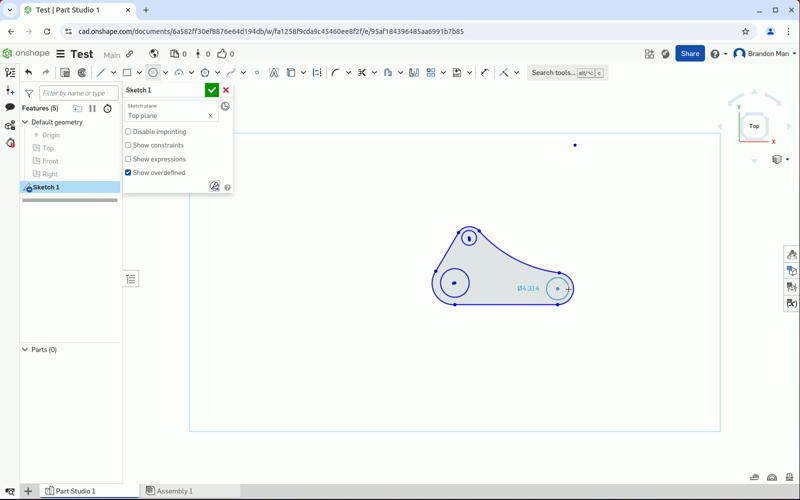
scroll(6)
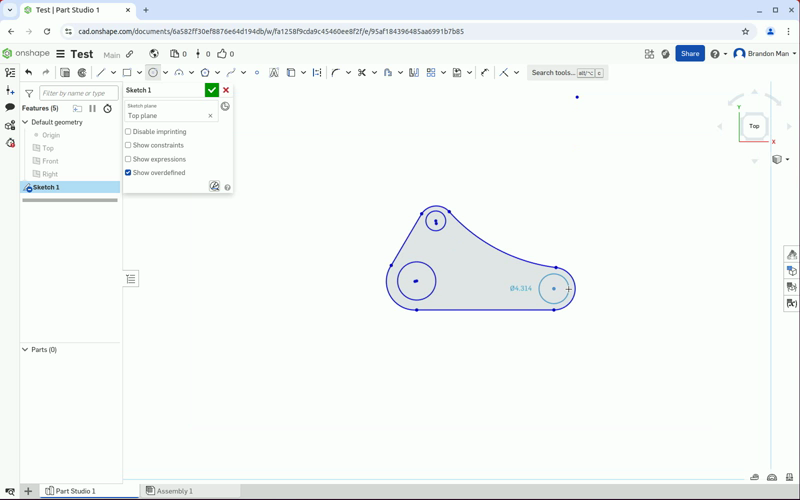
scroll(6)
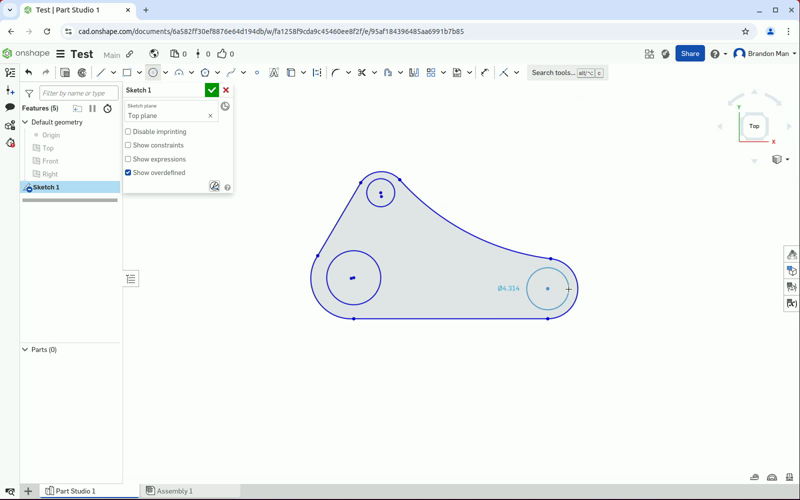
scroll(6)
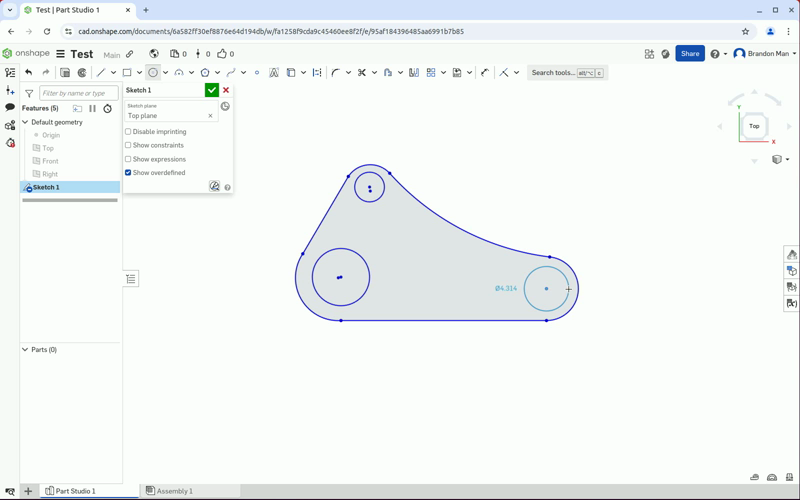
scroll(6)
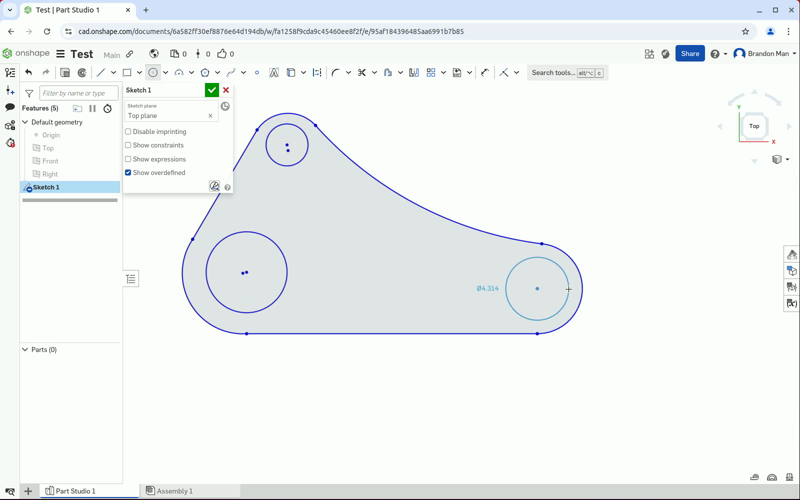
scroll(6)
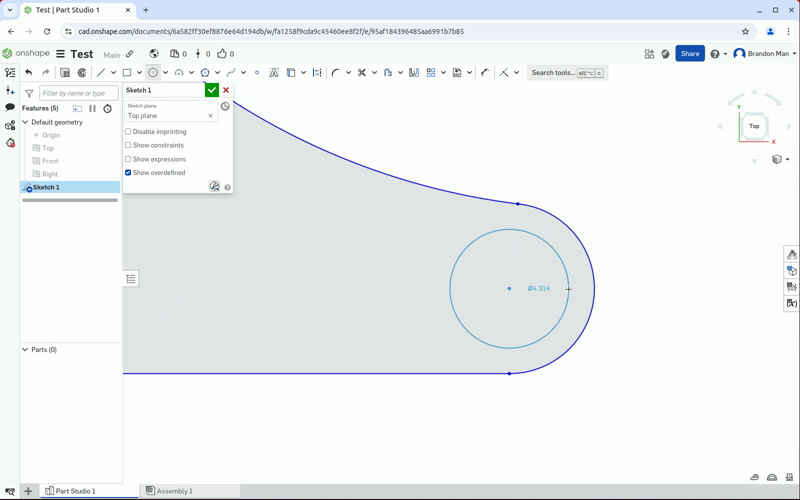
scroll(6)
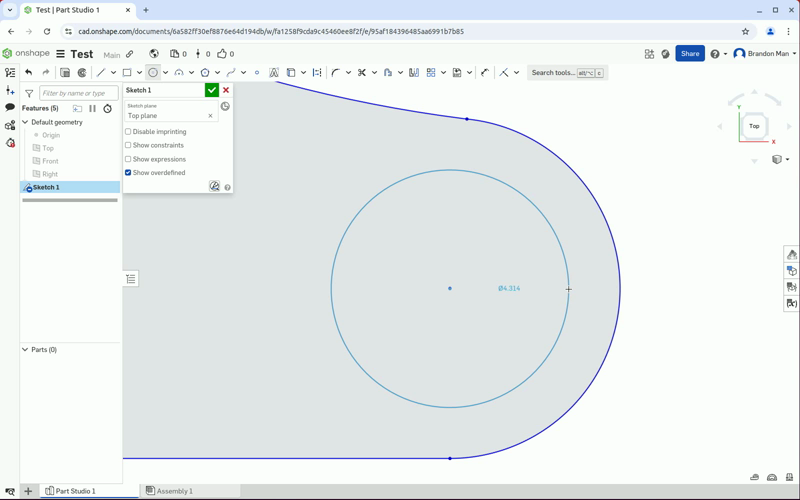
click(568, 288)
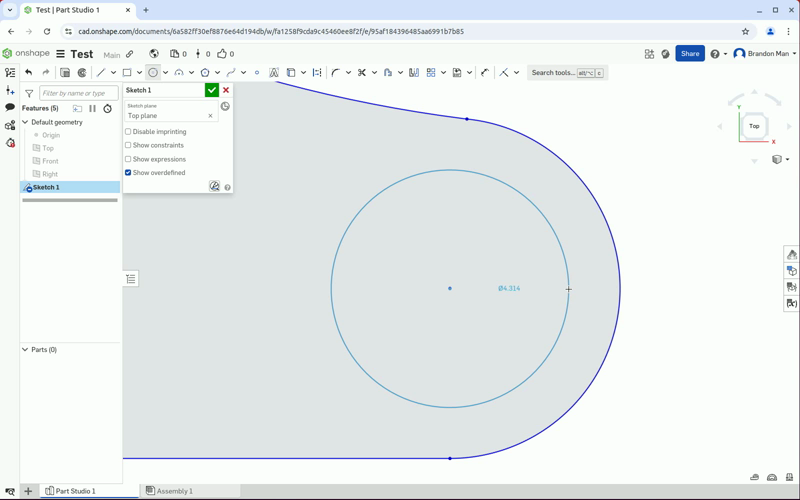
scroll(-6)
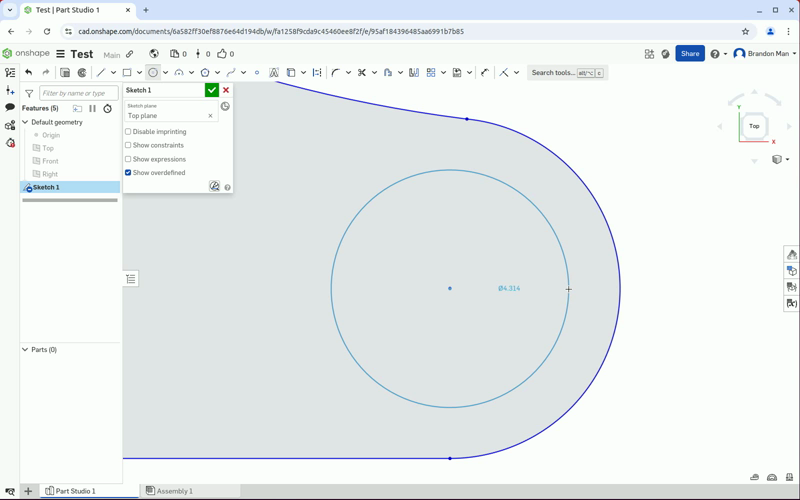
scroll(-6)
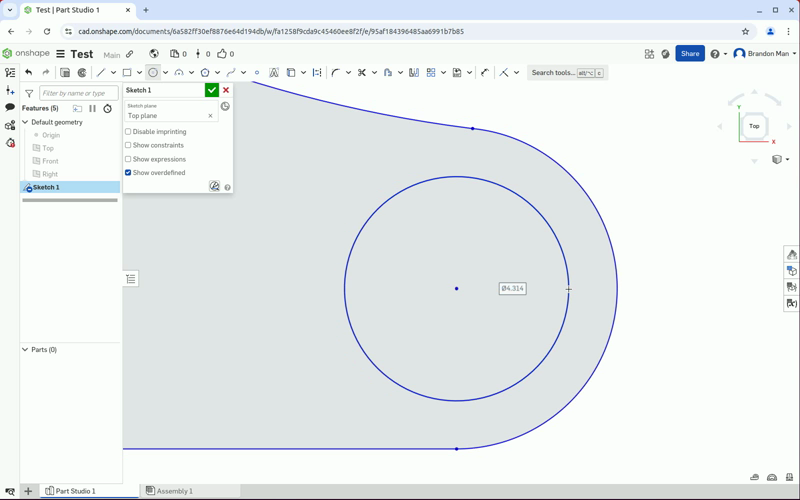
scroll(-6)
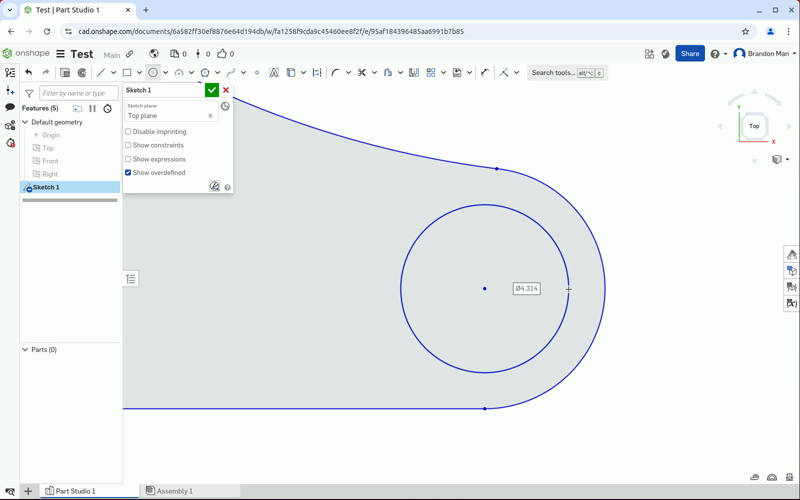
scroll(-6)
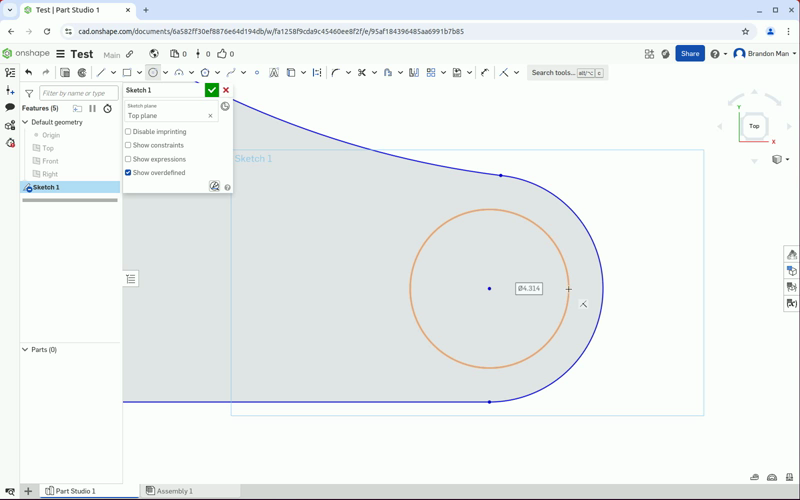
scroll(-6)
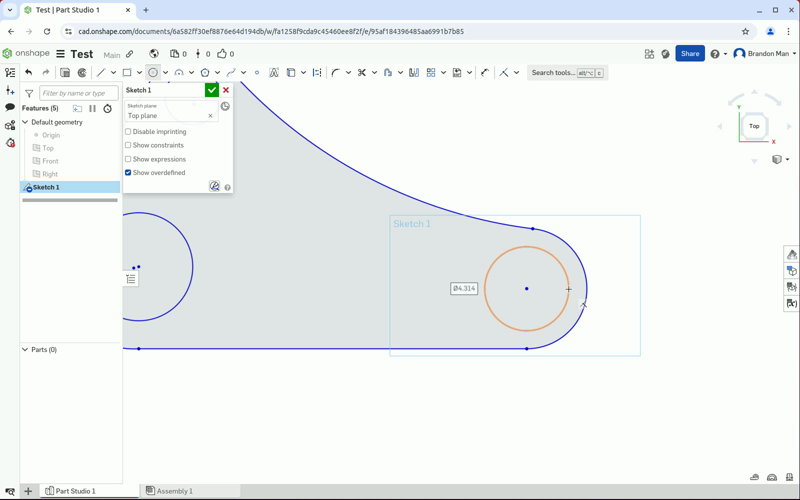
scroll(-6)
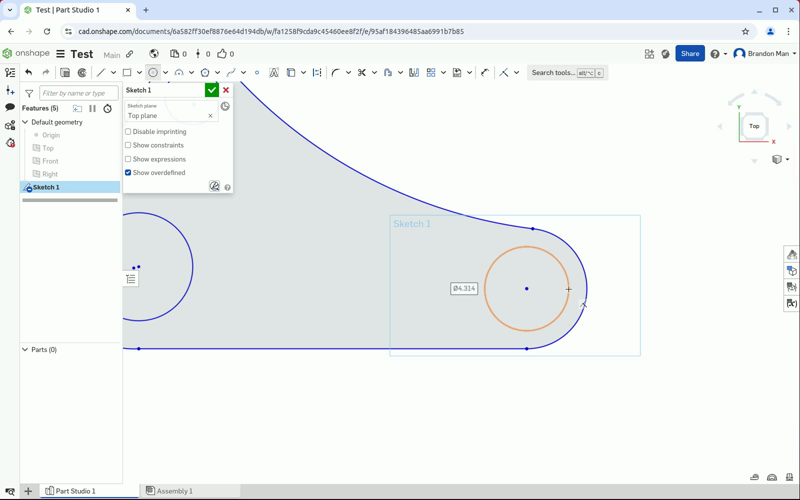
scroll(-6)
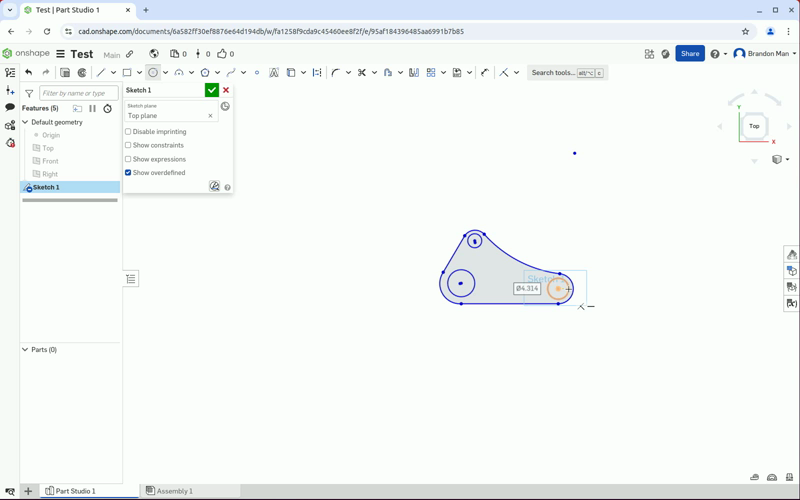
key(esc)
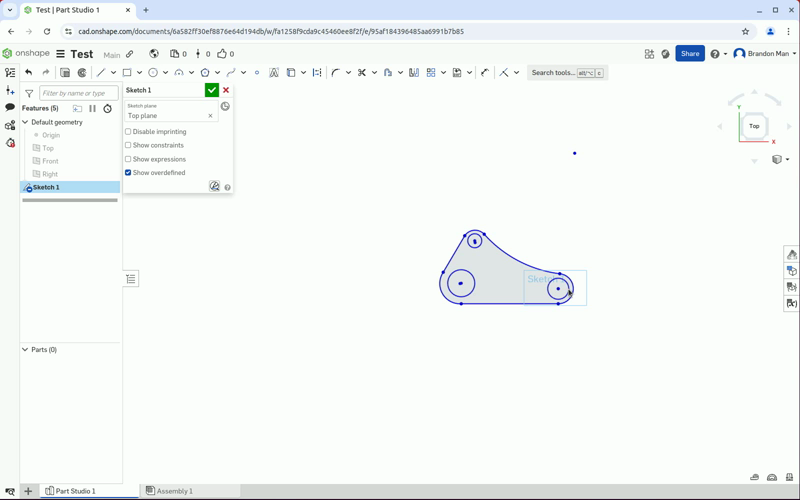
mouse_move(514, 265)
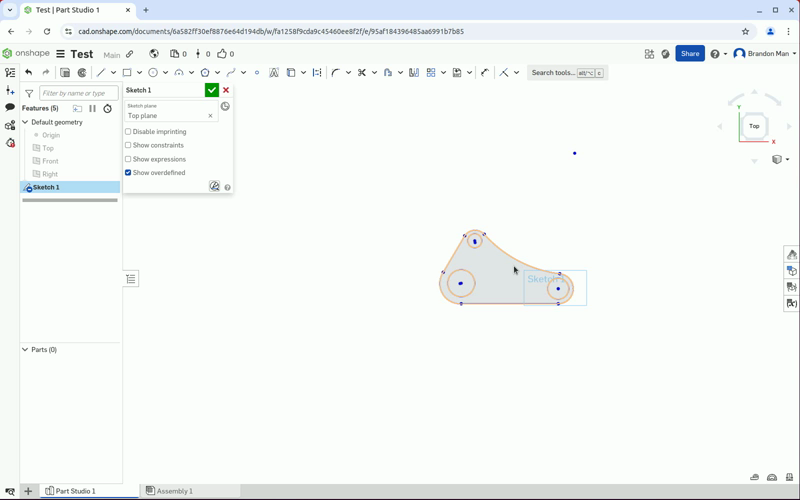
click(514, 265)
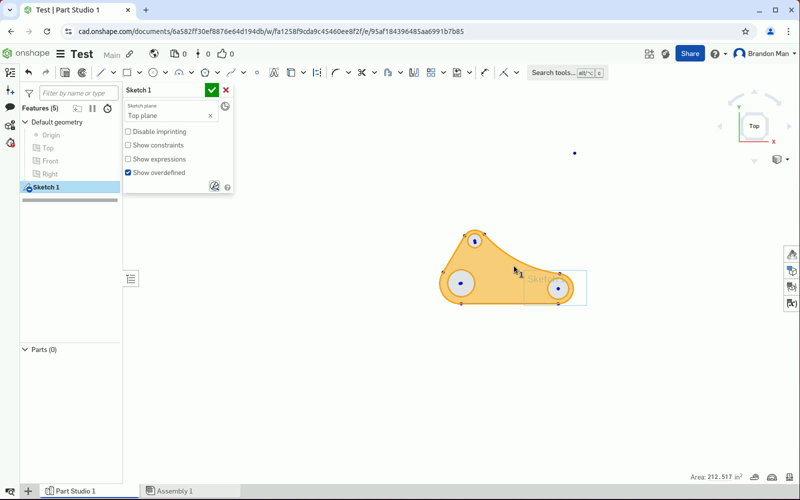
mouse_move(73, 352)
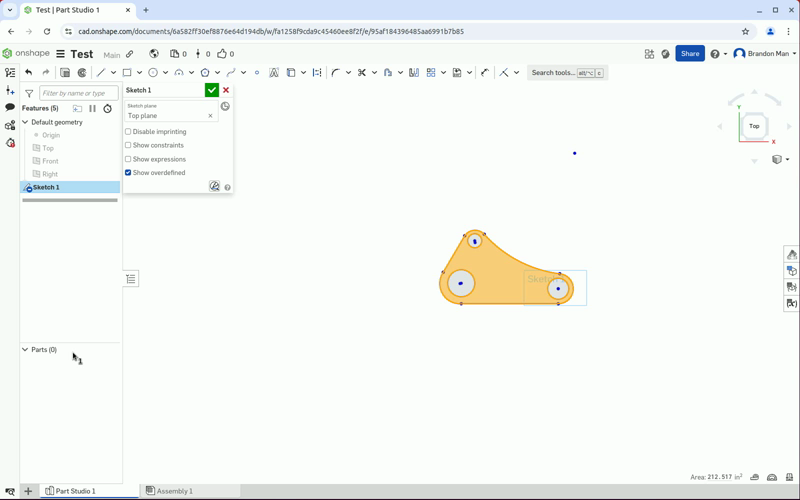
key(shift+y)
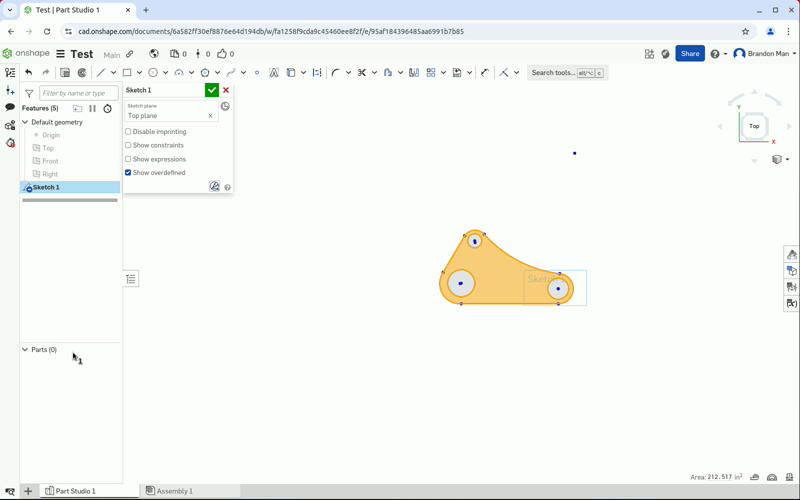
key(shift+e)
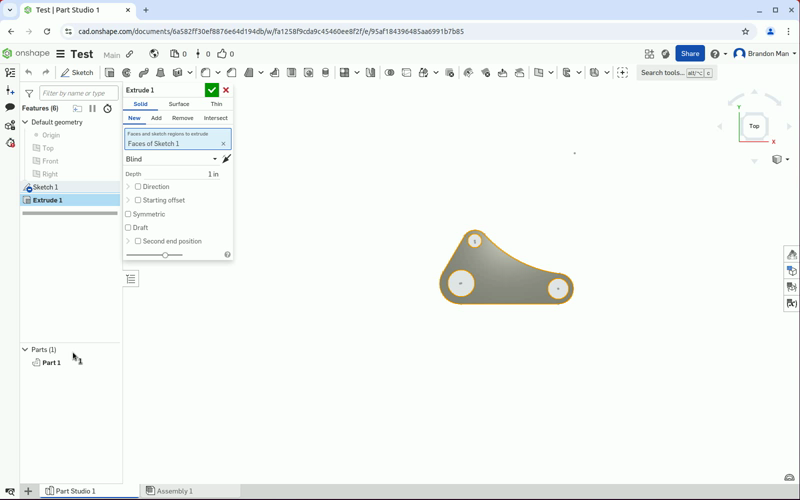
mouse_move(143, 106)
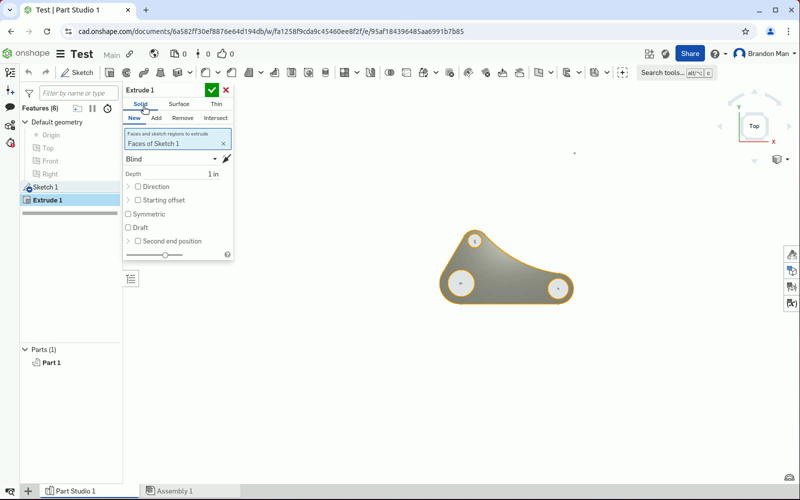
click(143, 106)
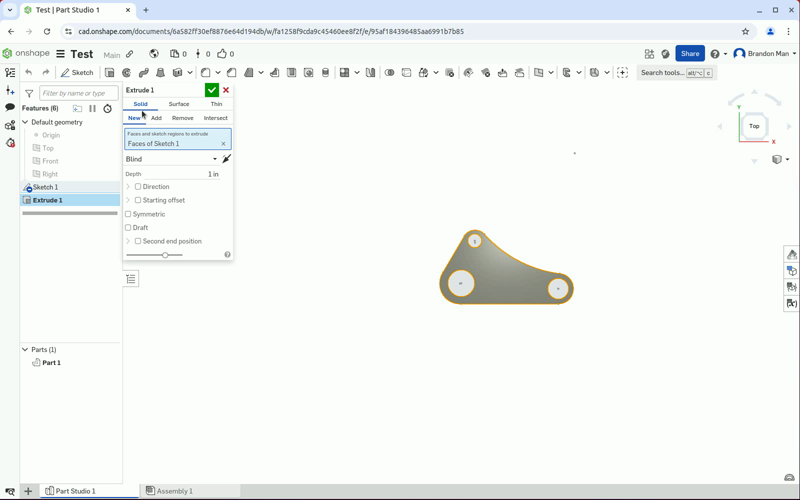
mouse_move(137, 120)
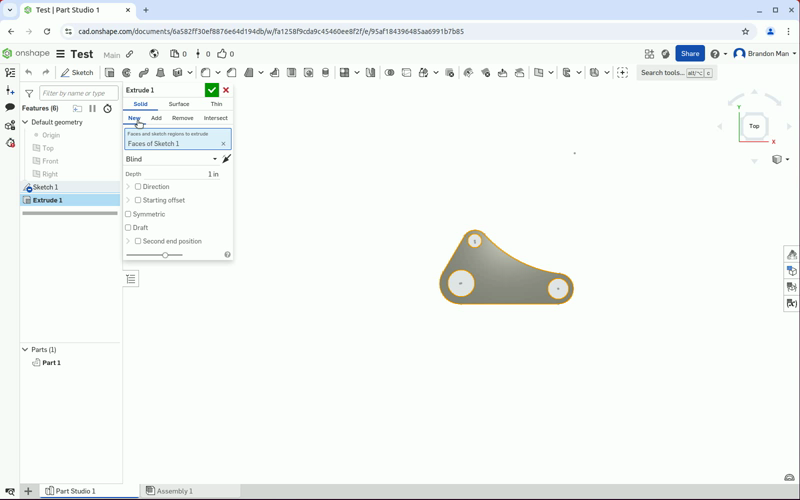
click(137, 120)
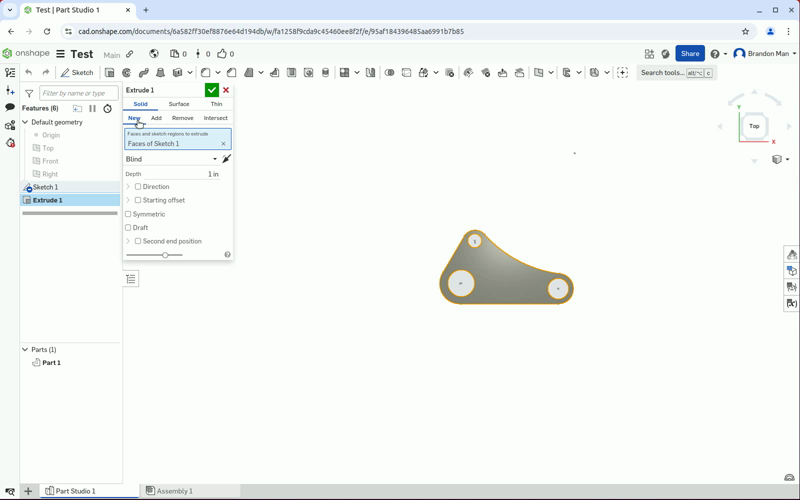
key(tab, 4)
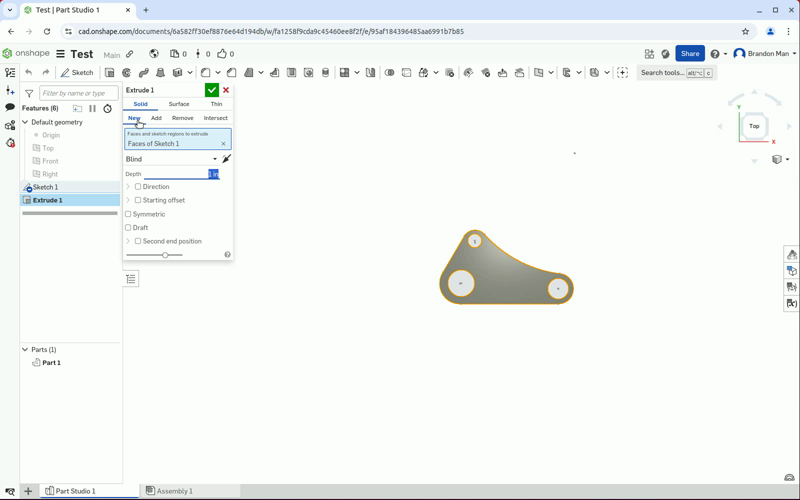
text(2.888)
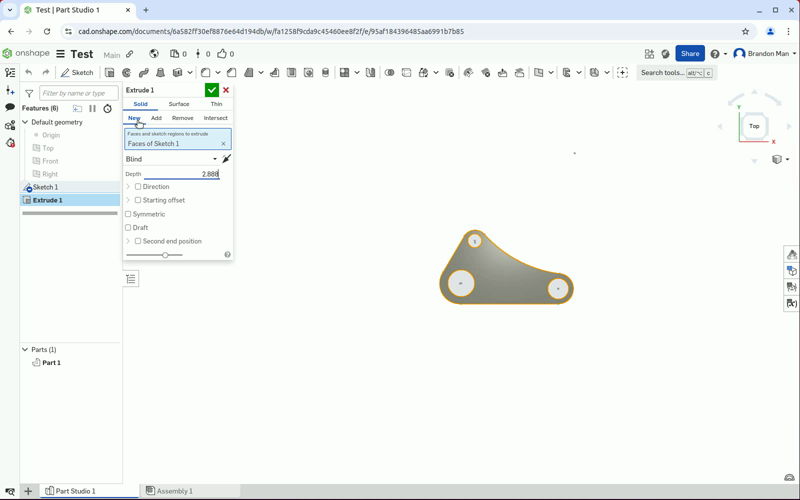
key(tab, 3)
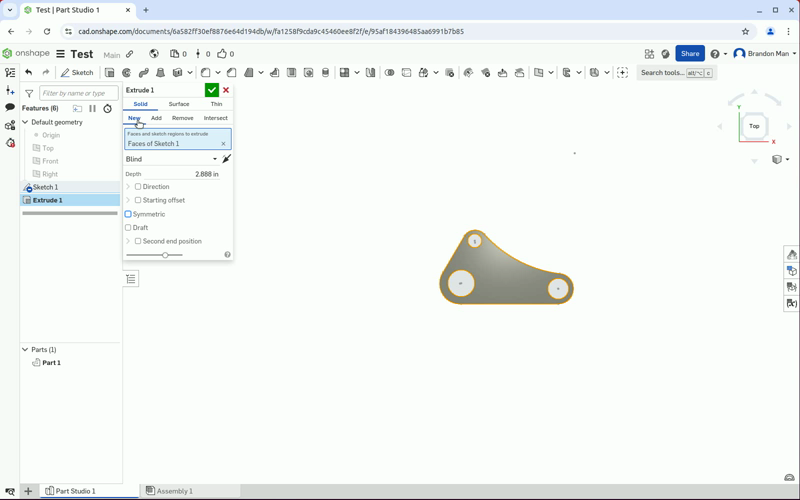
key(space)
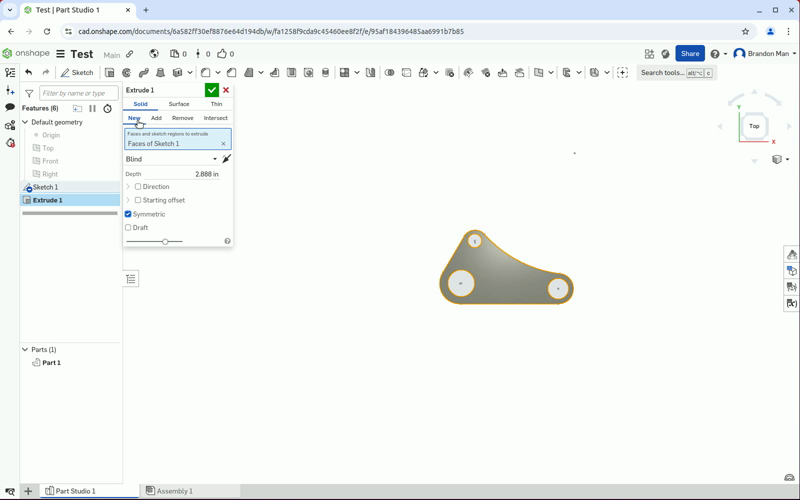
key(enter)
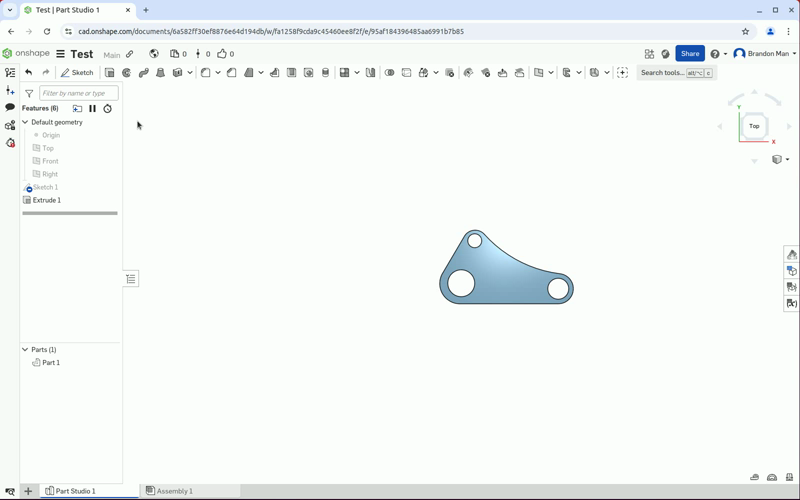
key(shift+h)
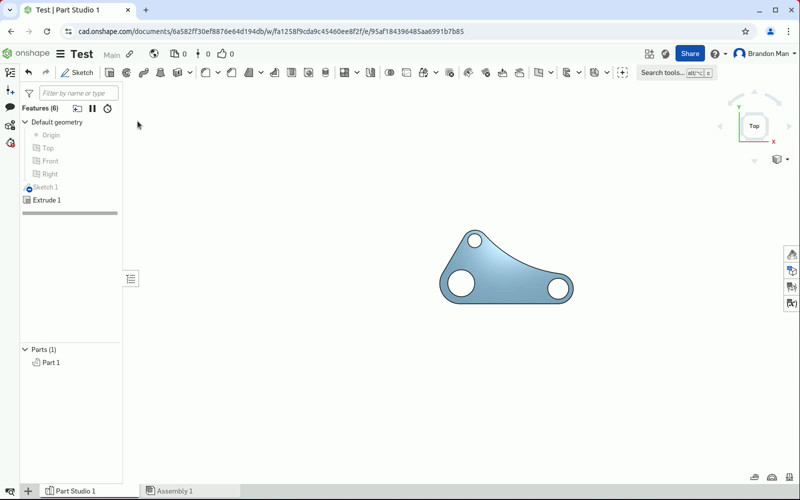
key(shift+h)
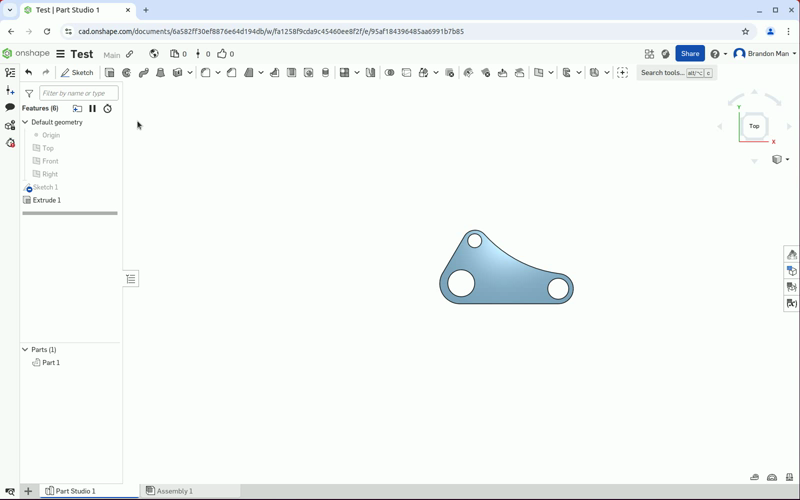
mouse_move(73, 189)
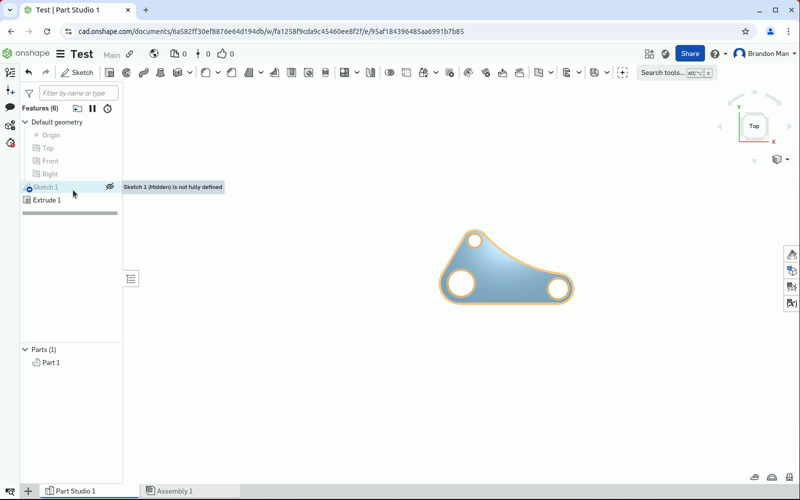
click(73, 189)
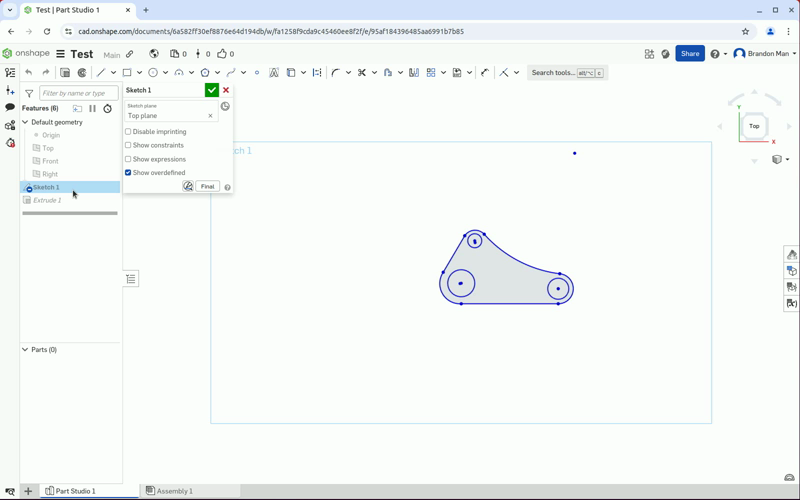
mouse_move(229, 92)
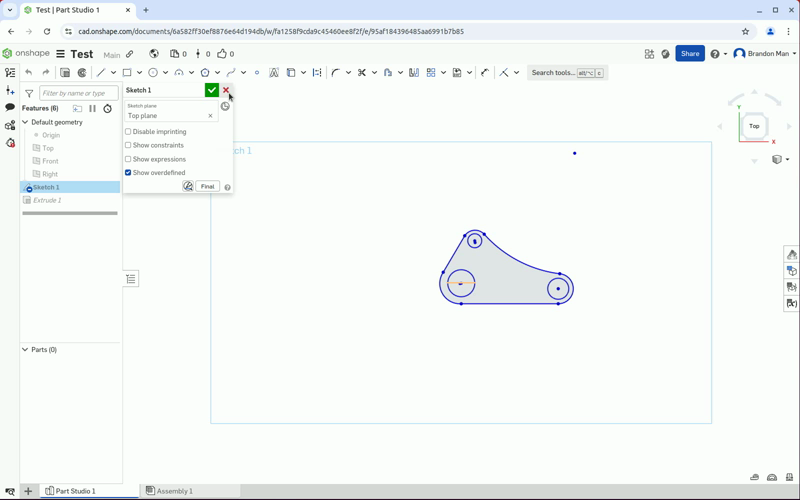
click(229, 92)
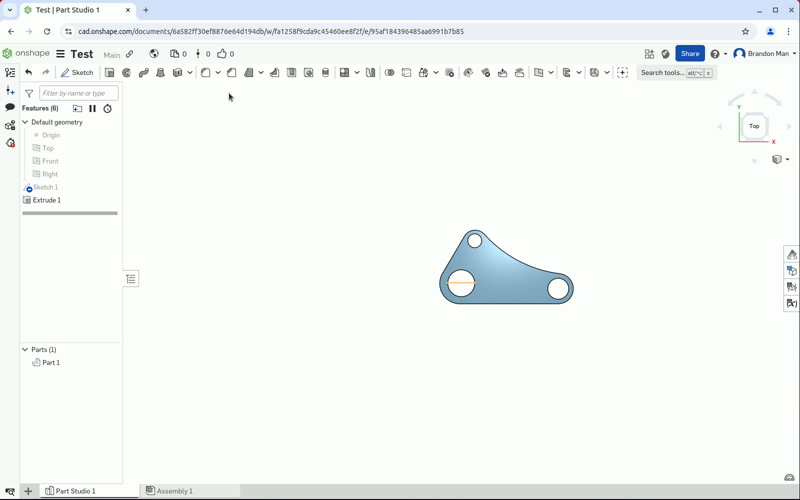
mouse_move(541, 75)
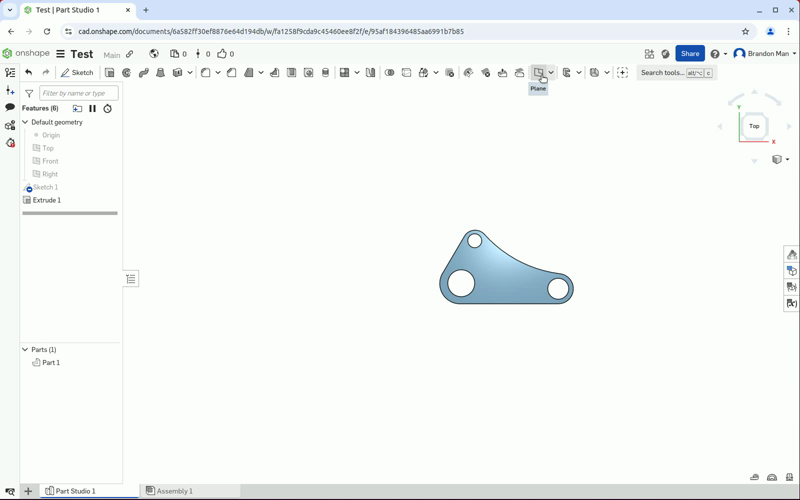
click(541, 75)
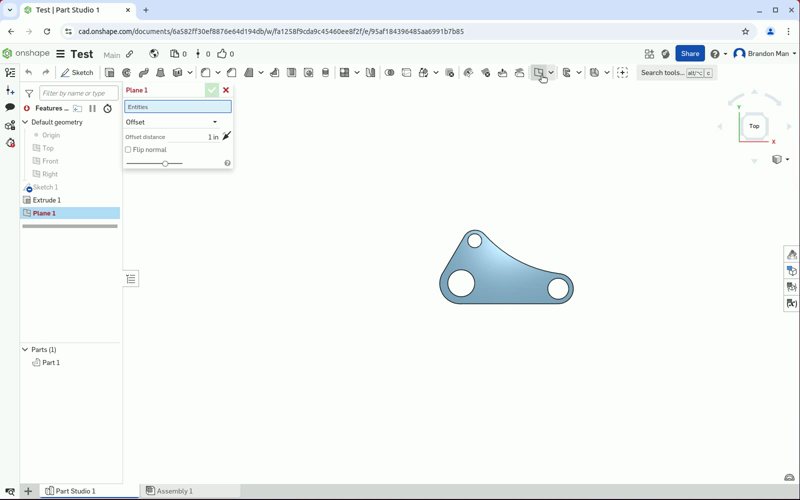
mouse_move(73, 150)
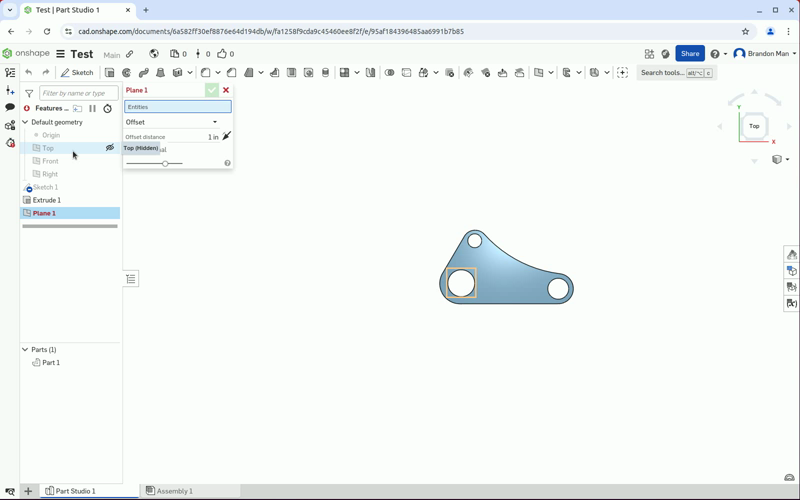
click(73, 150)
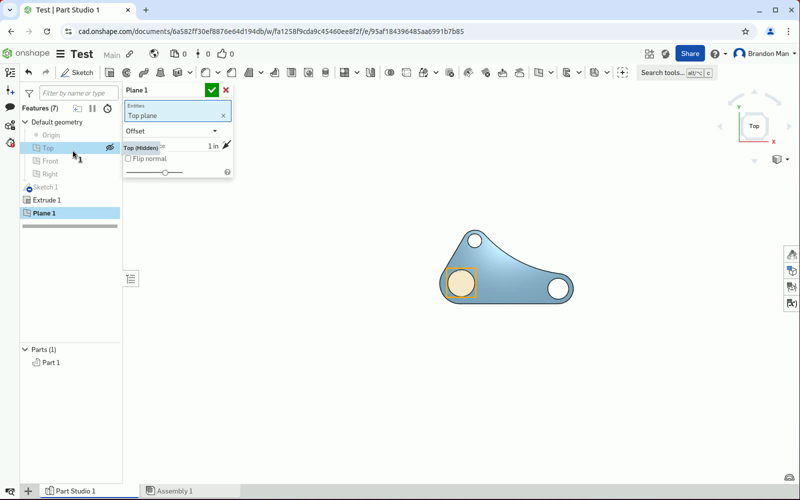
key(tab, 2)
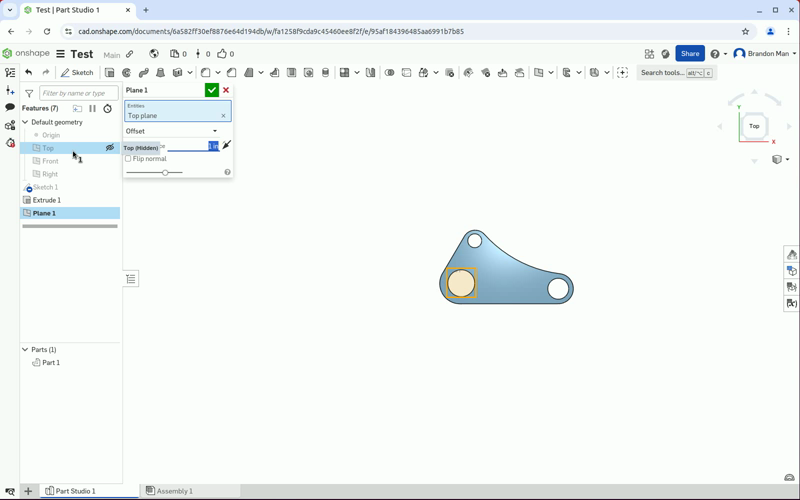
text(1.448)
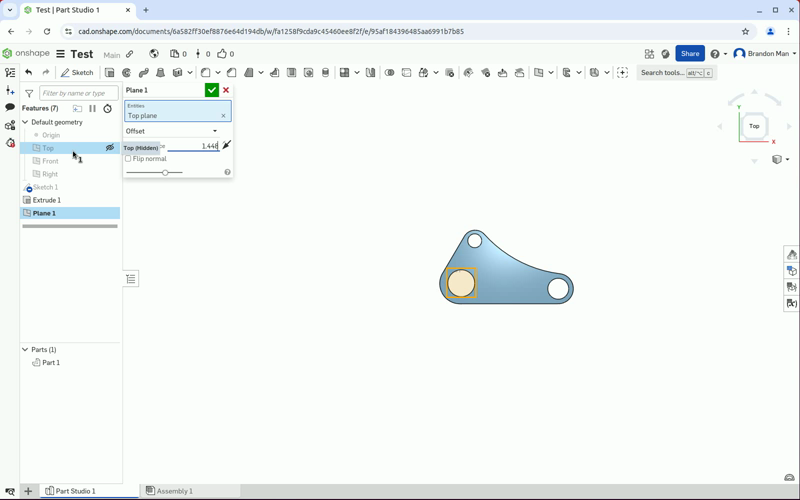
key(enter, 2)
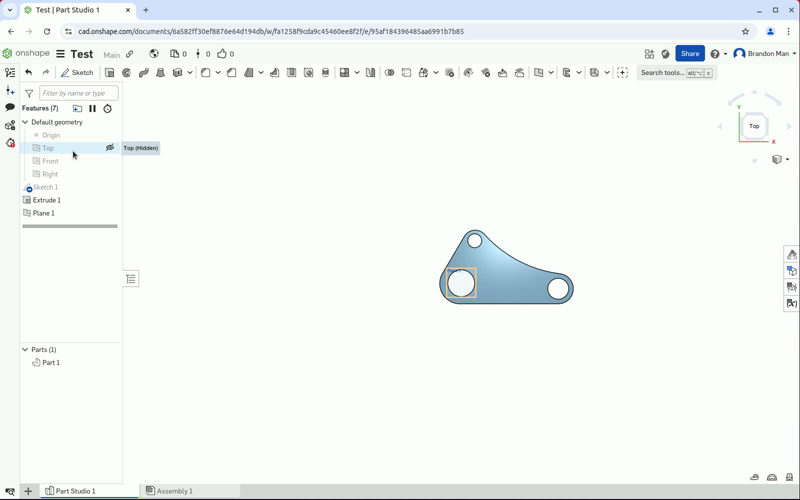
key(shift+s)
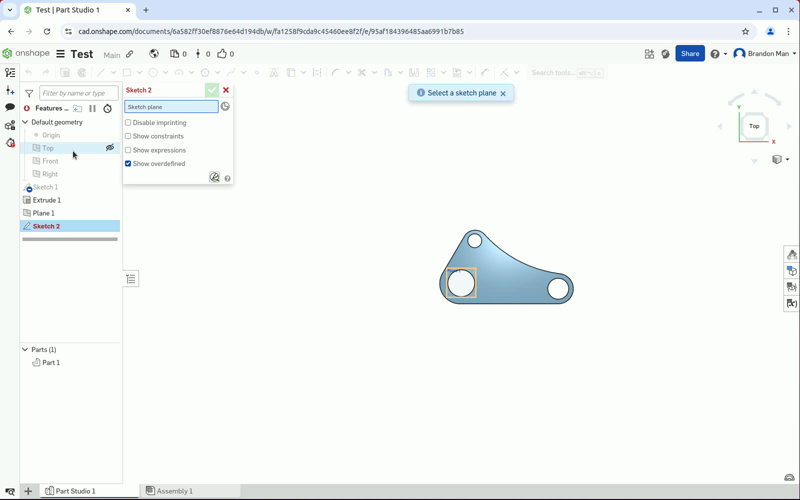
mouse_move(73, 215)
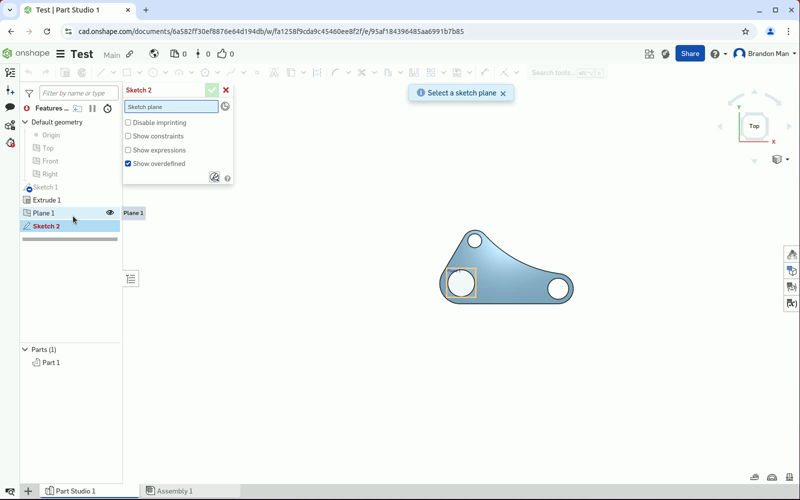
click(73, 215)
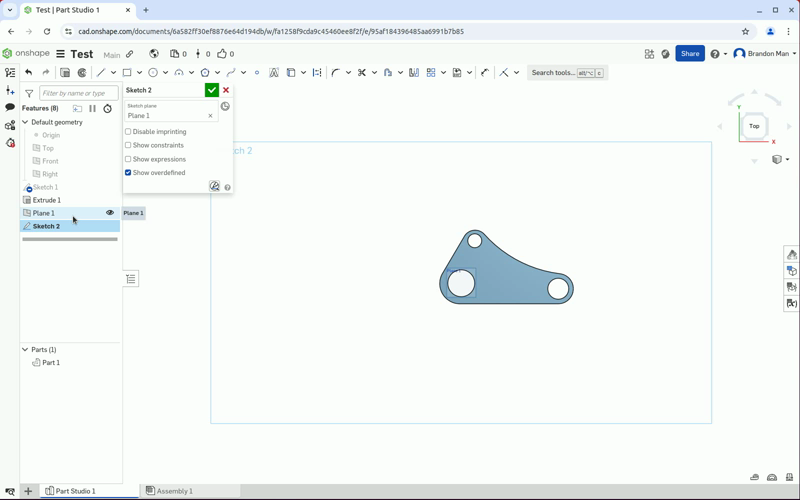
mouse_move(73, 352)
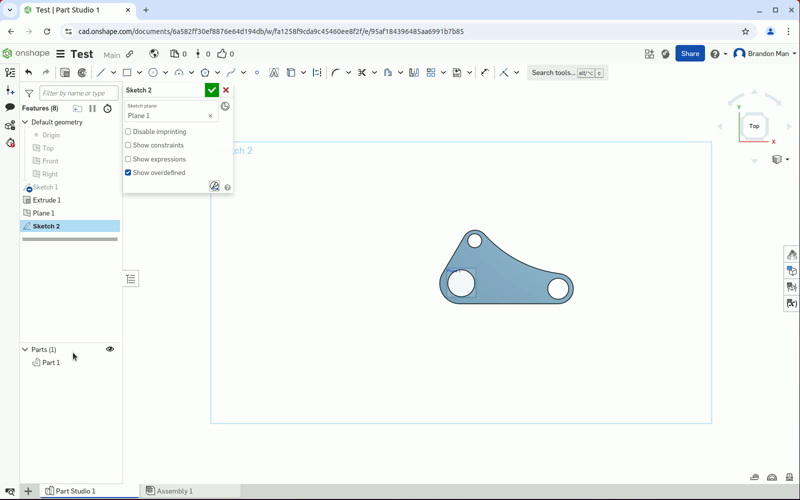
key(y)
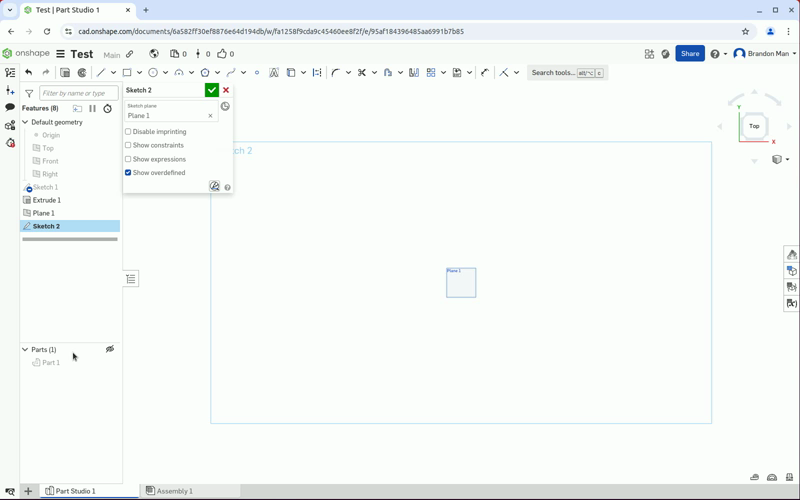
key(c)
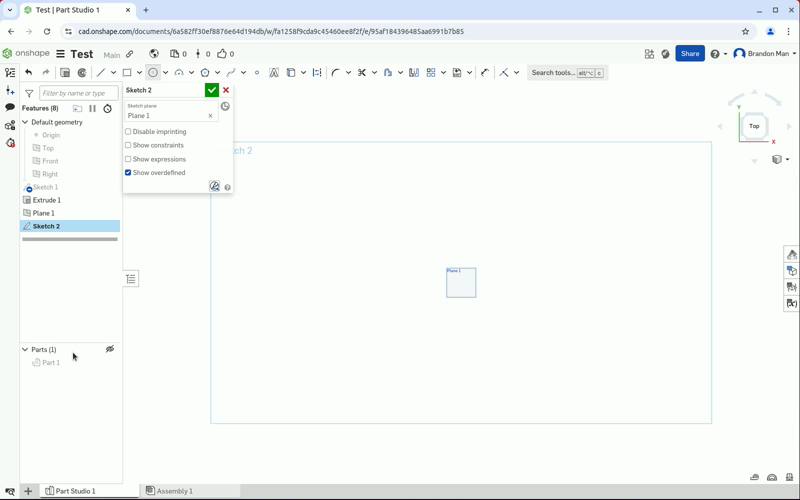
key_down(shift)
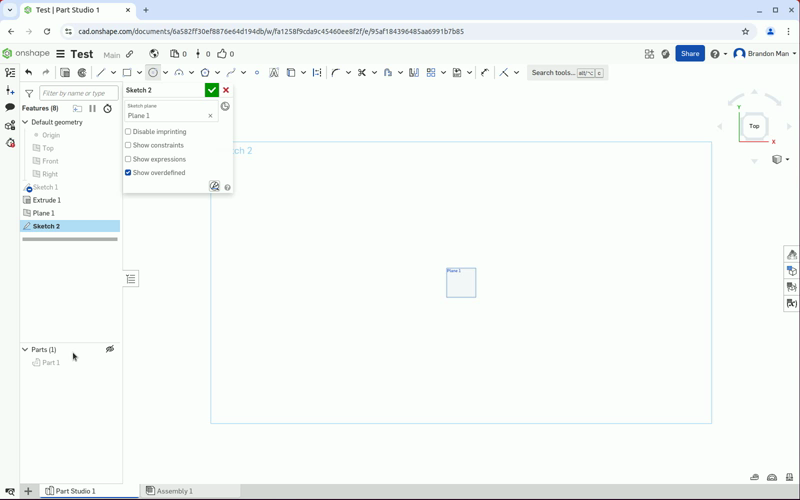
mouse_move(461, 282)
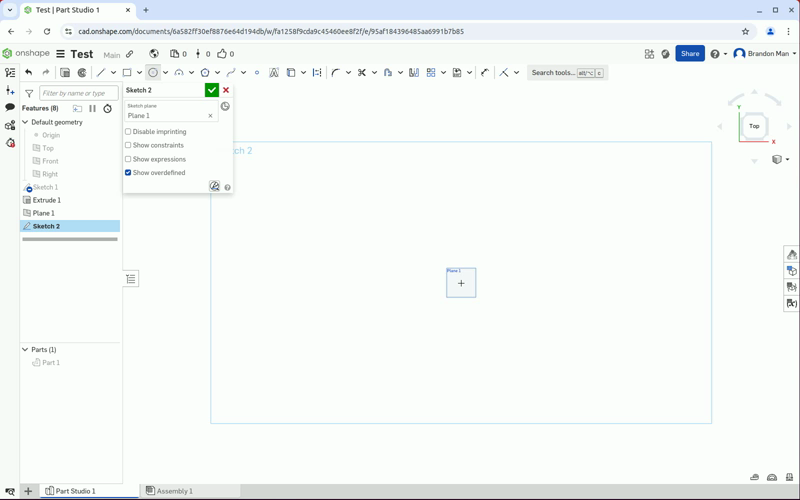
click(461, 282)
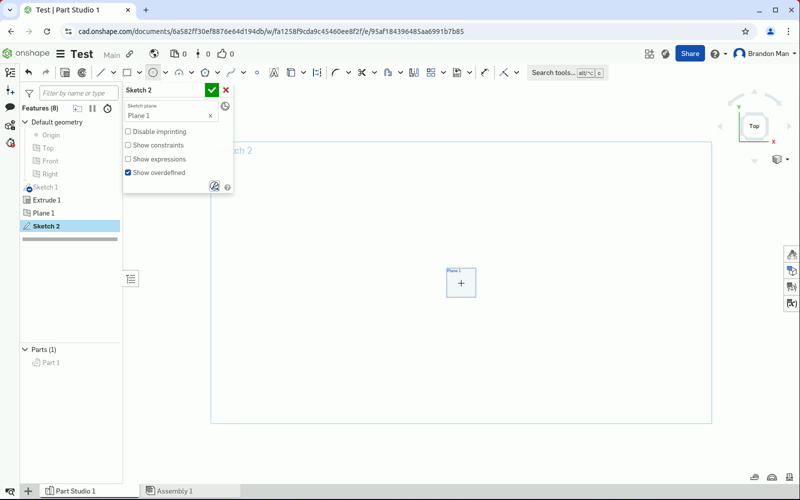
key_up(shift)
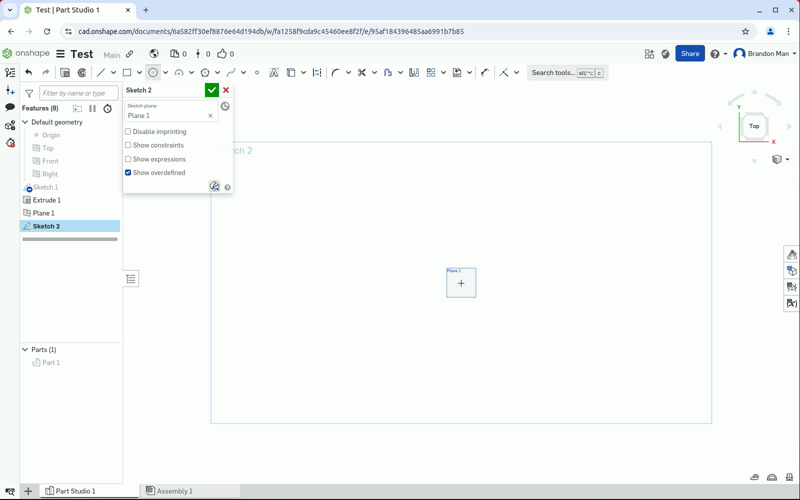
mouse_move(475, 282)
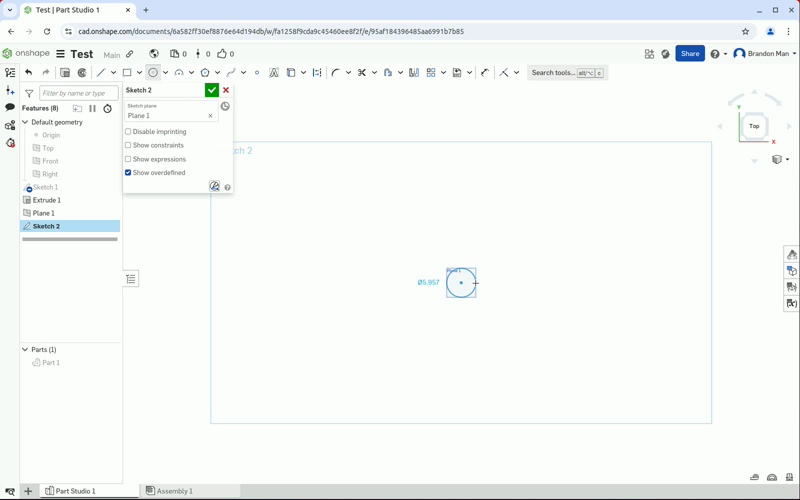
click(475, 282)
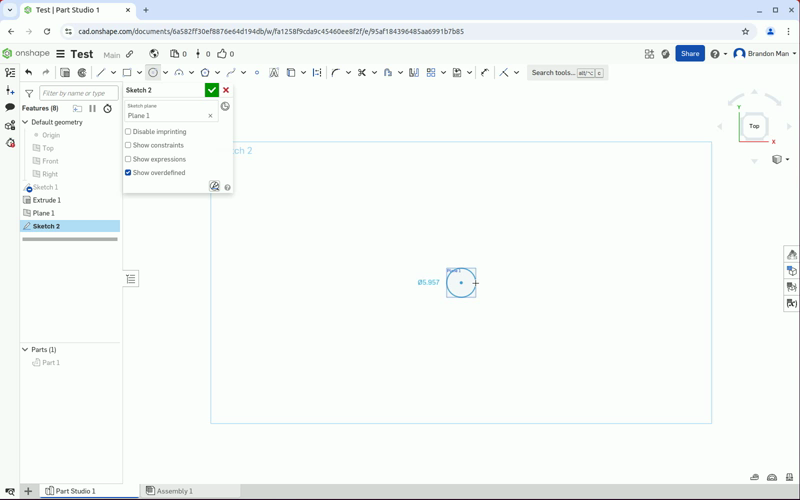
key(esc)
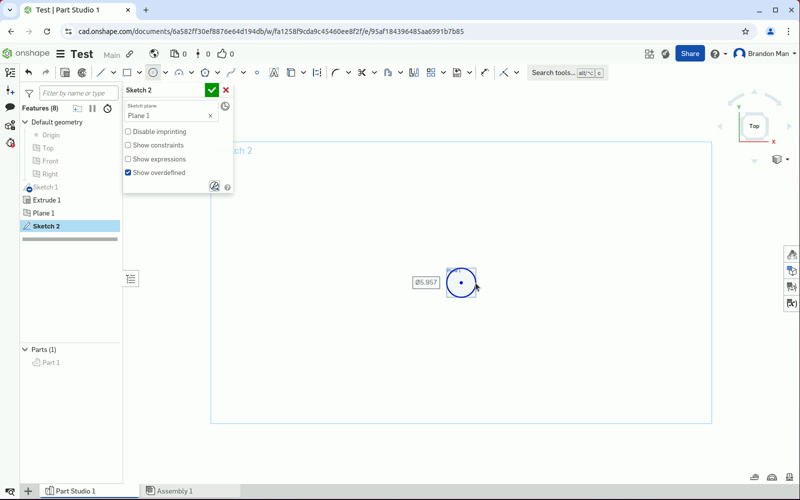
mouse_move(465, 280)
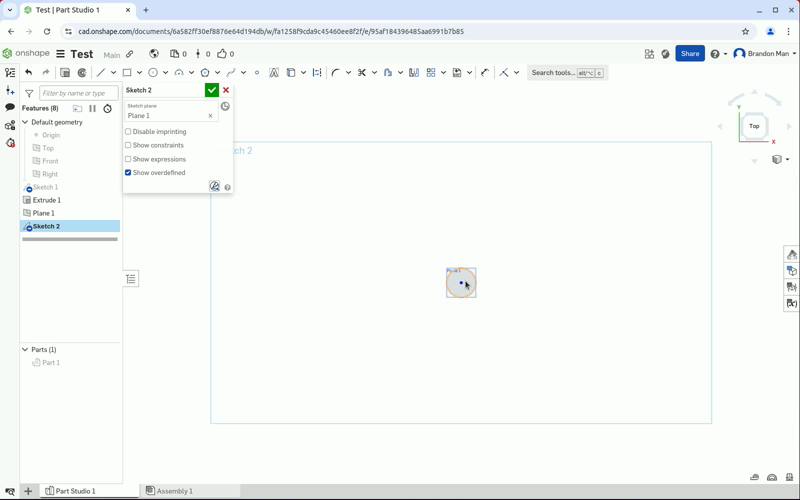
scroll(6)
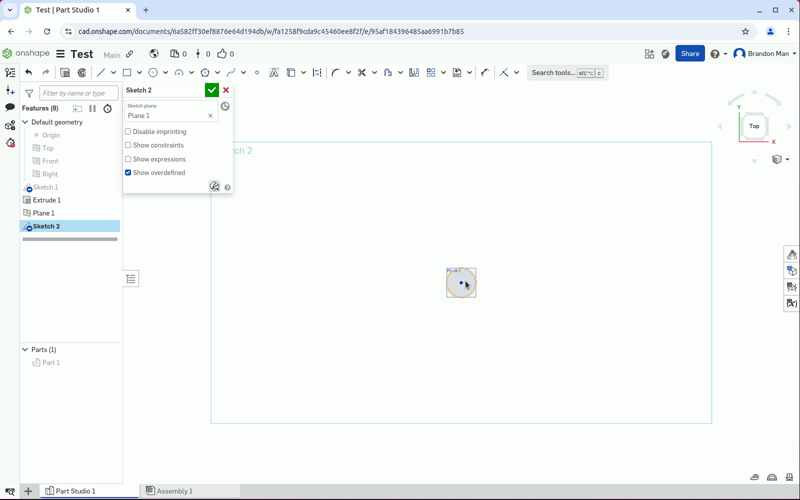
scroll(6)
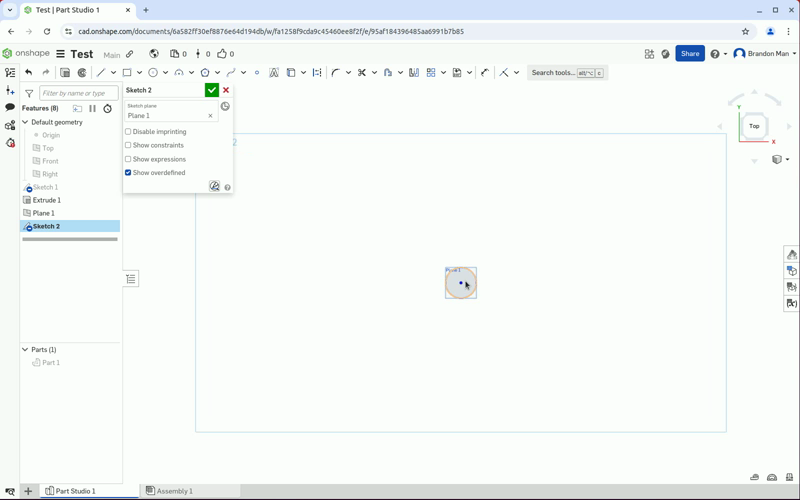
scroll(6)
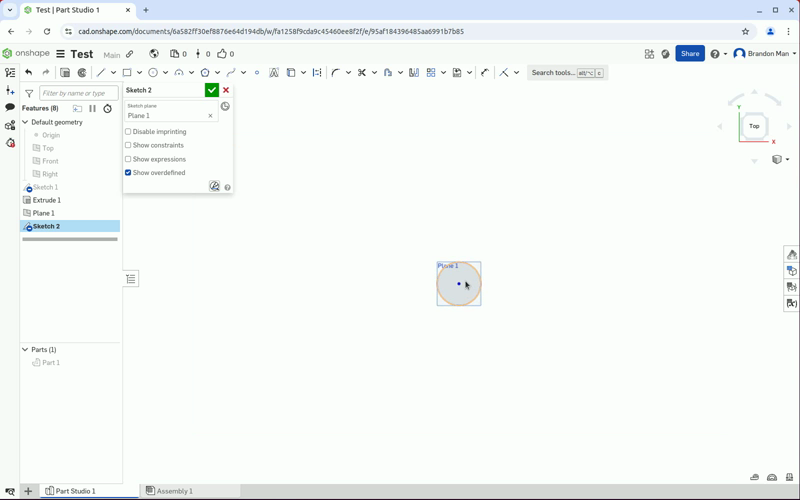
scroll(6)
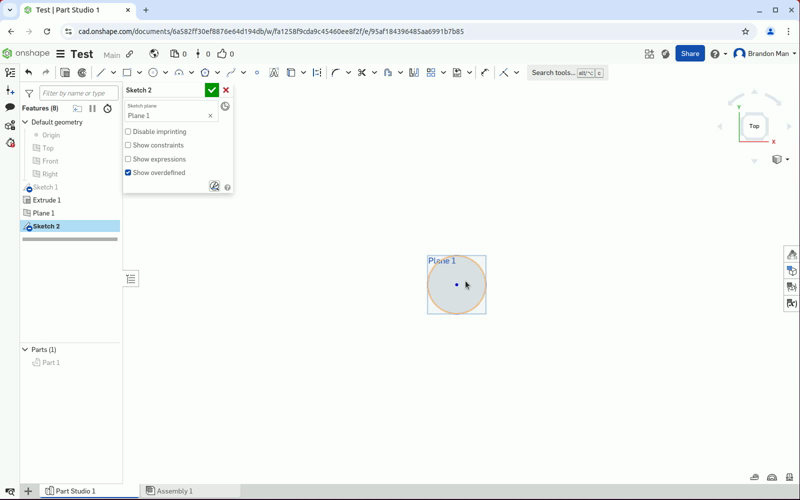
scroll(6)
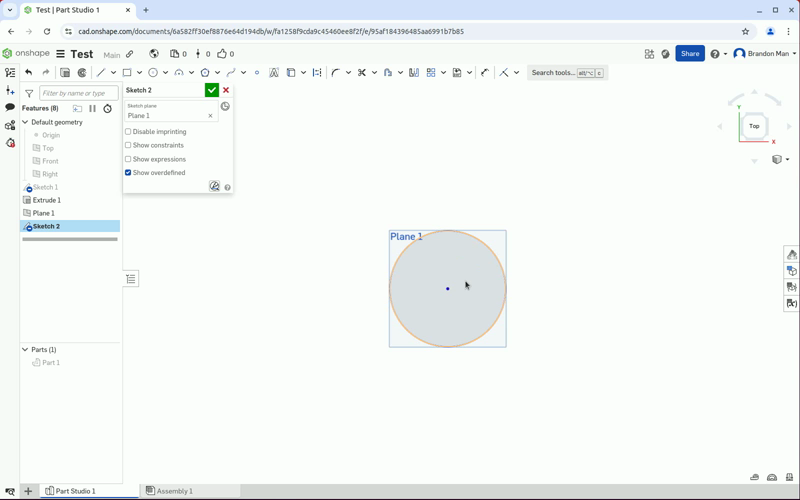
scroll(6)
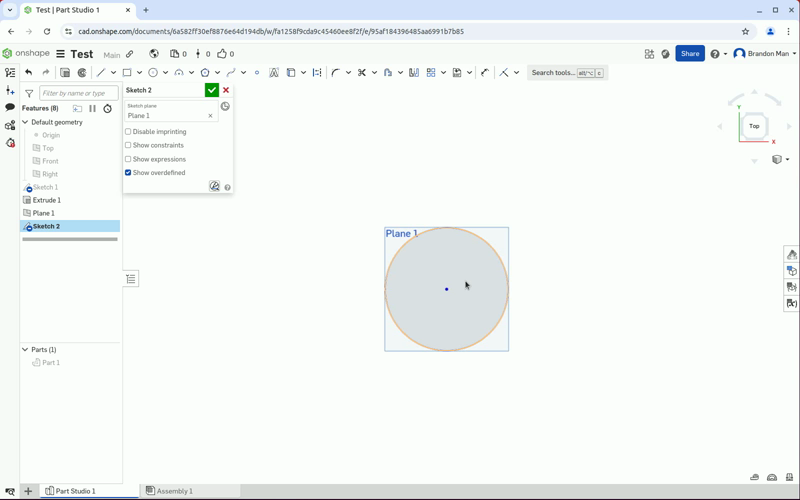
scroll(6)
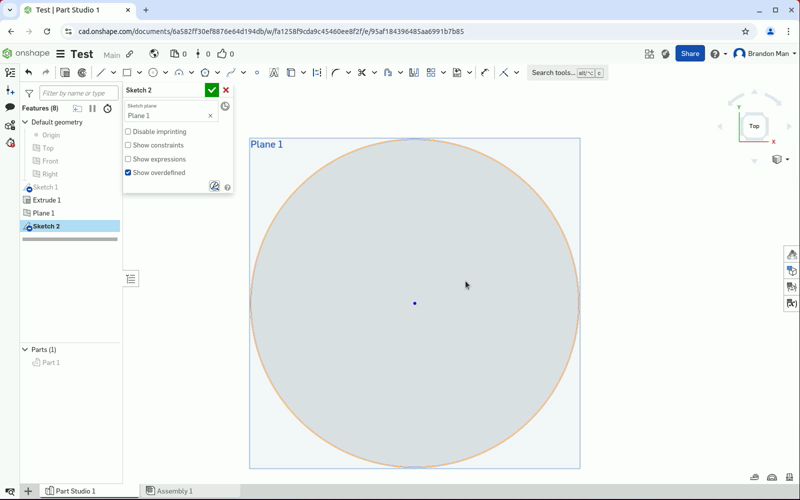
click(465, 280)
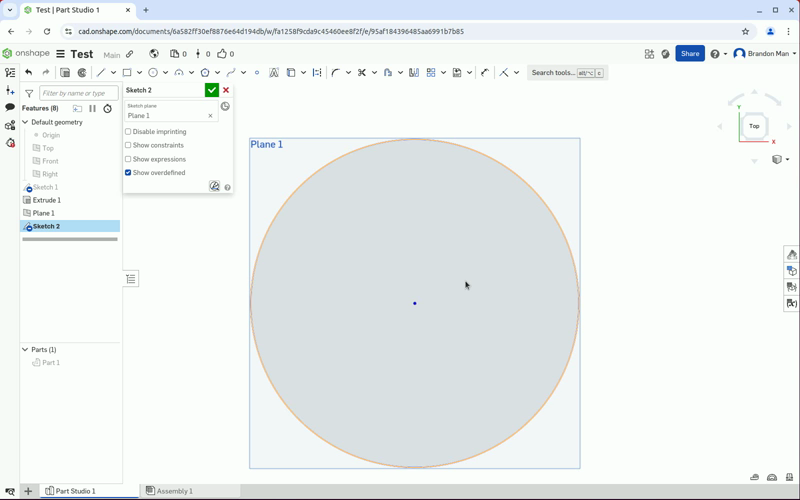
scroll(-6)
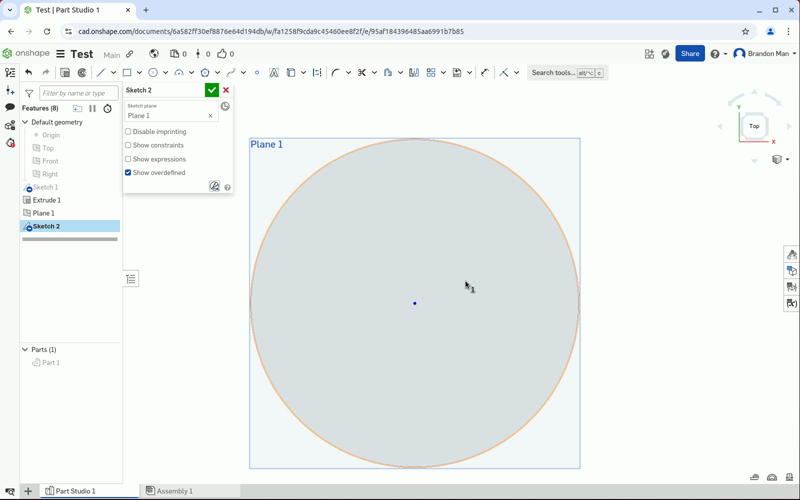
scroll(-6)
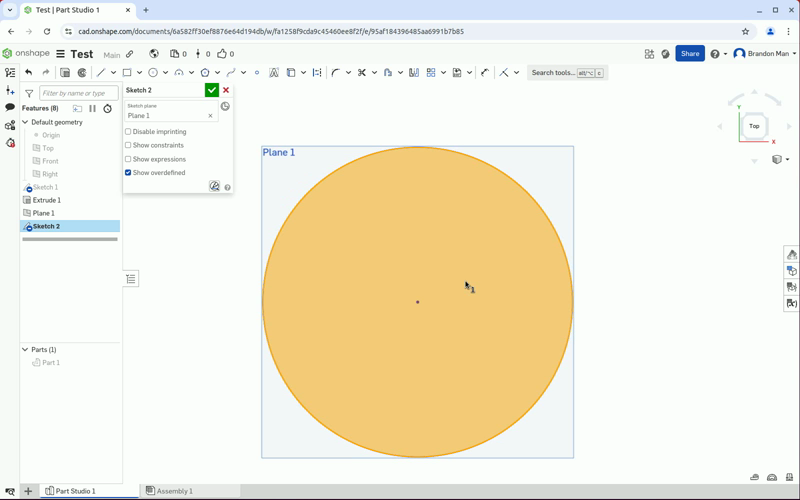
scroll(-6)
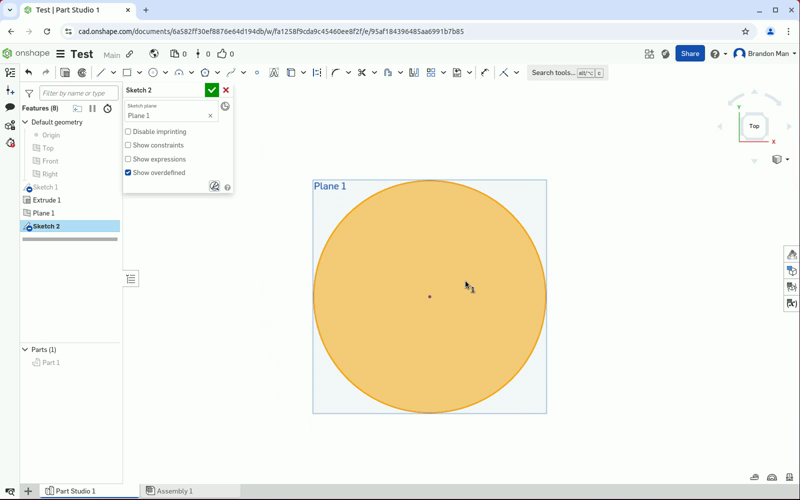
scroll(-6)
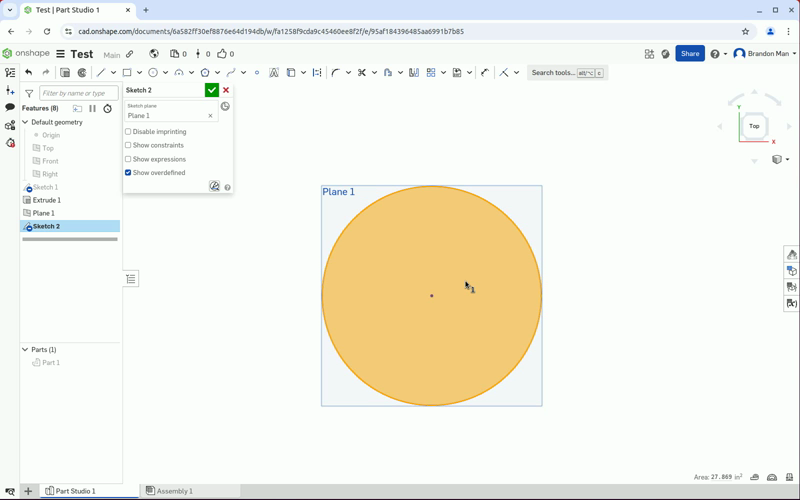
scroll(-6)
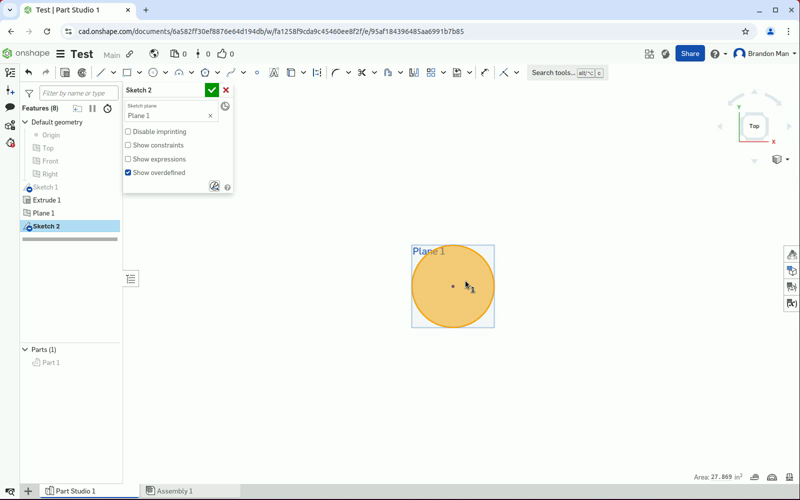
scroll(-6)
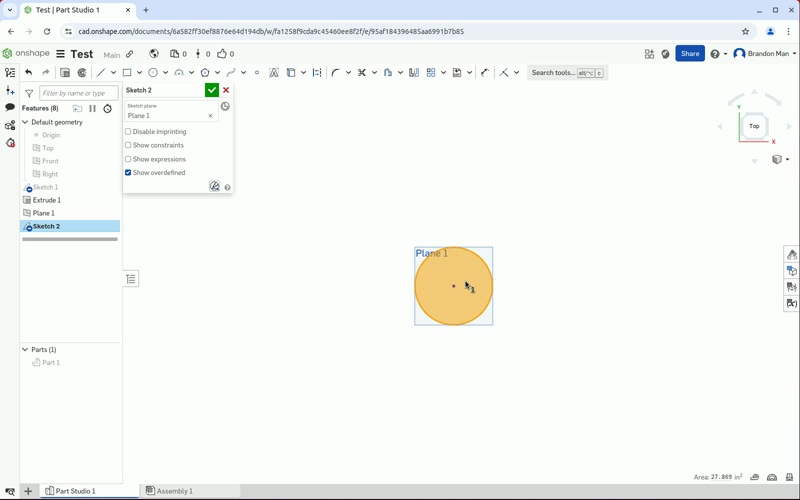
scroll(-6)
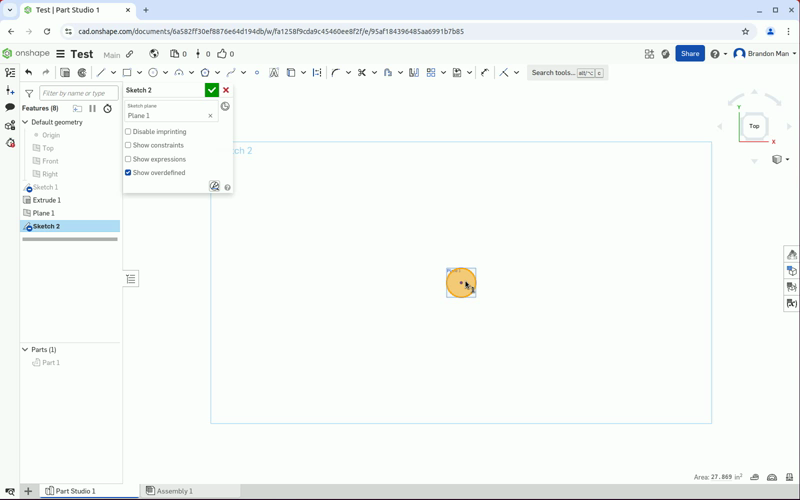
mouse_move(73, 352)
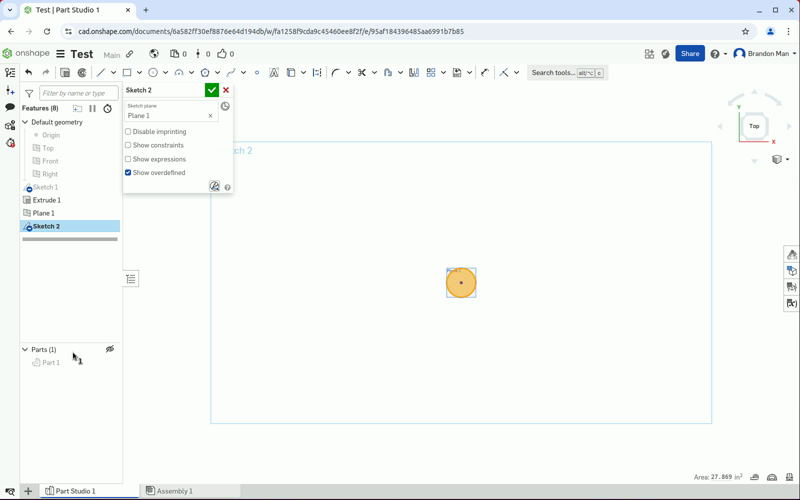
key(shift+y)
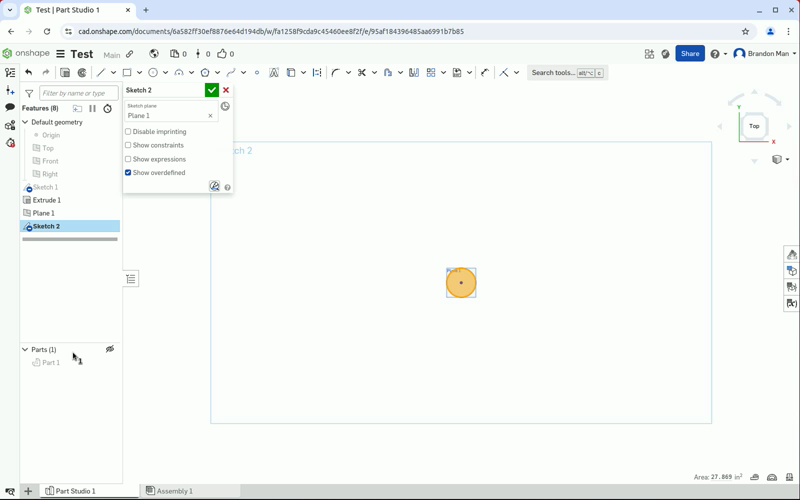
key(shift+e)
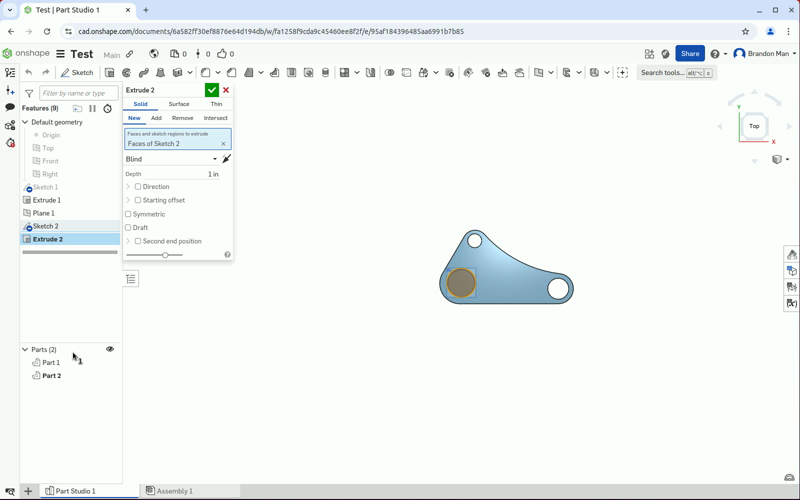
mouse_move(143, 106)
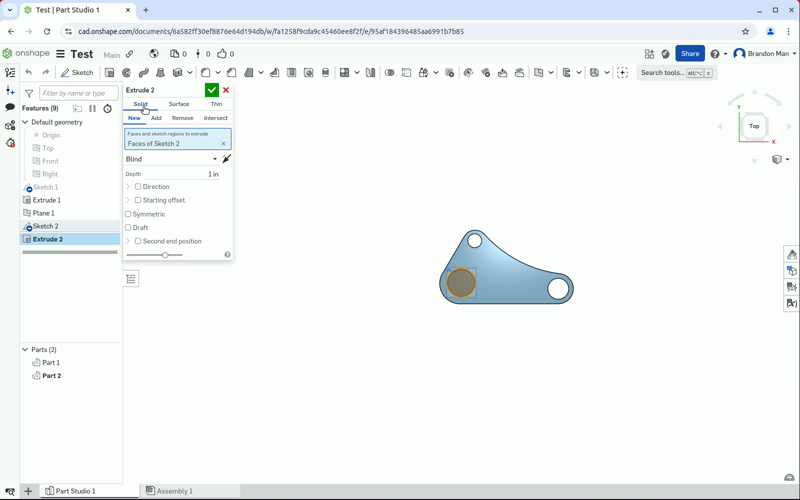
click(143, 106)
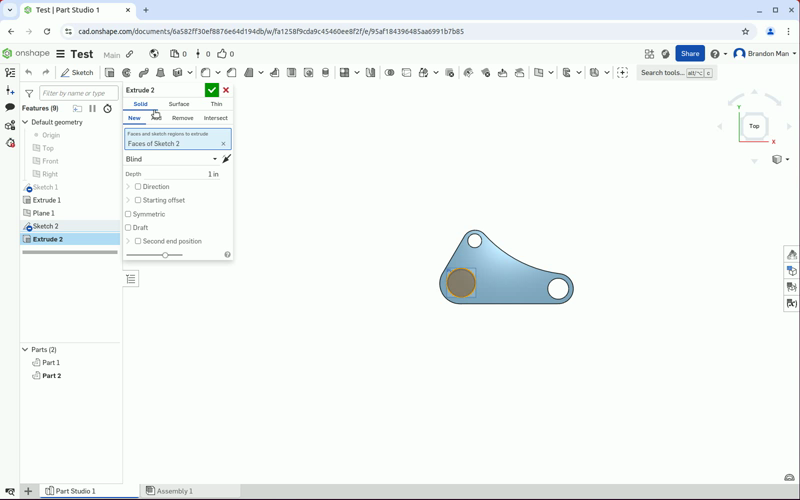
mouse_move(186, 120)
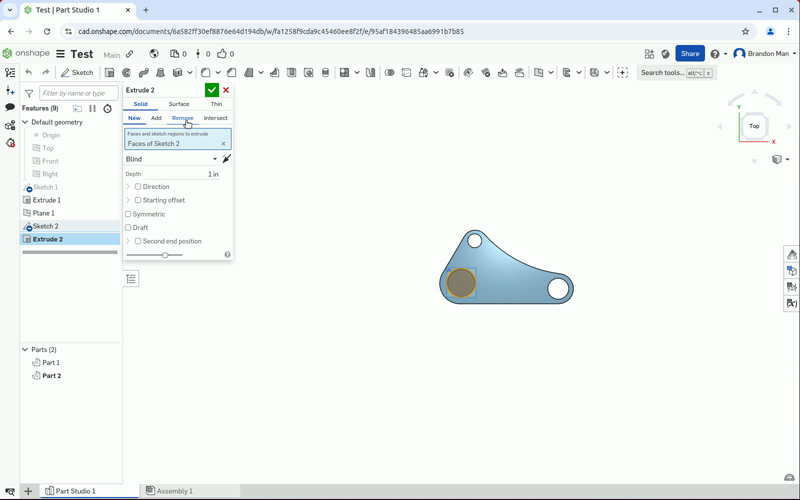
click(186, 120)
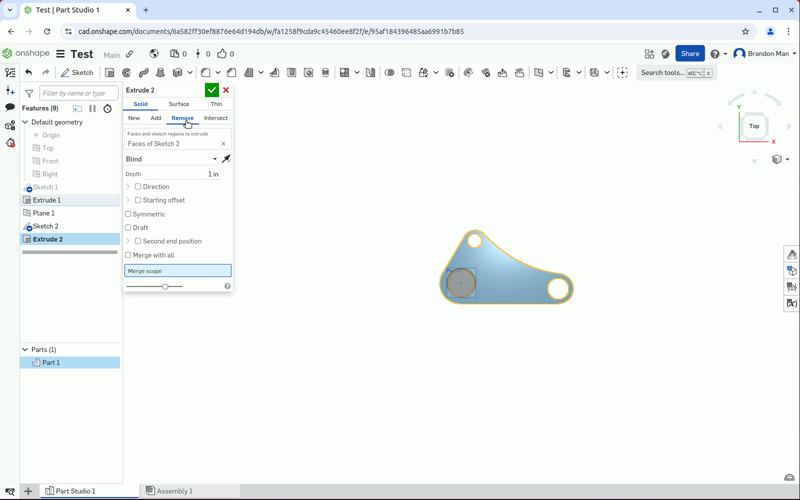
key(tab, 4)
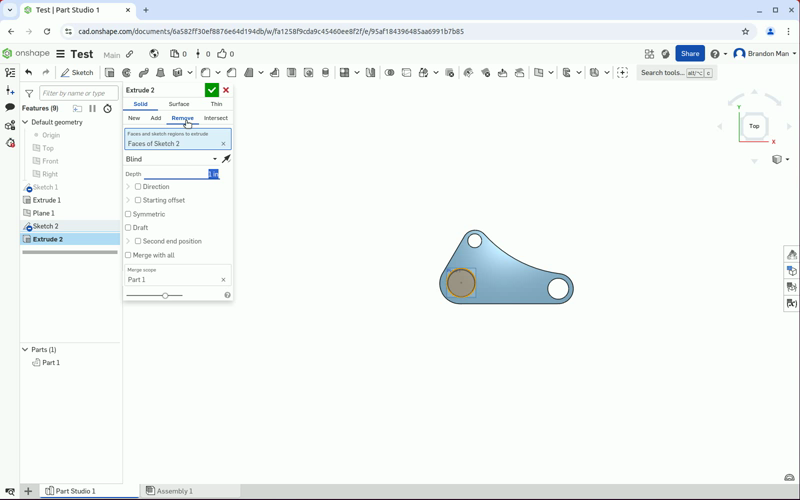
text(0.481)
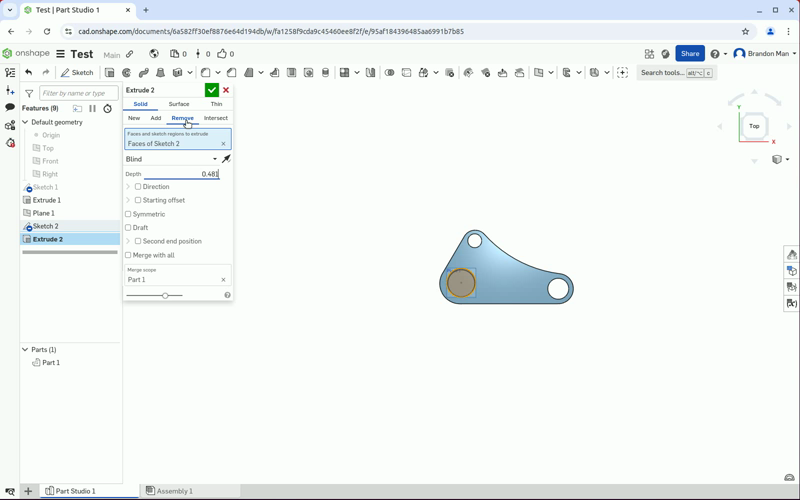
key(tab, 6)
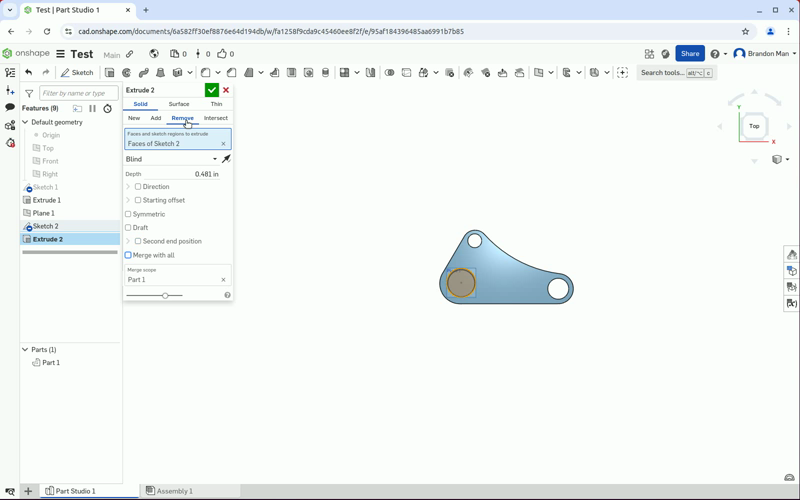
key(space)
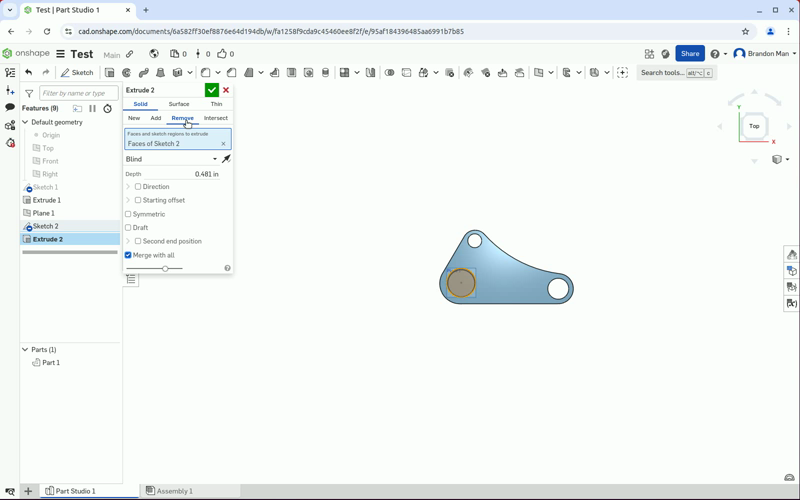
key(enter)
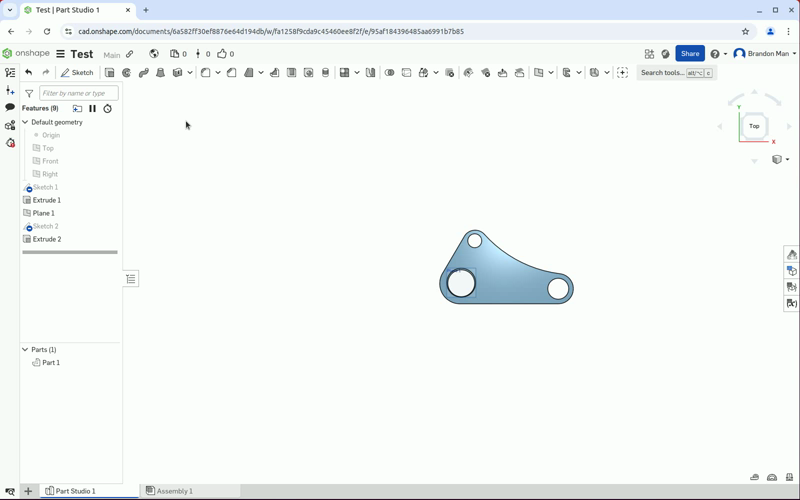
key(shift+h)
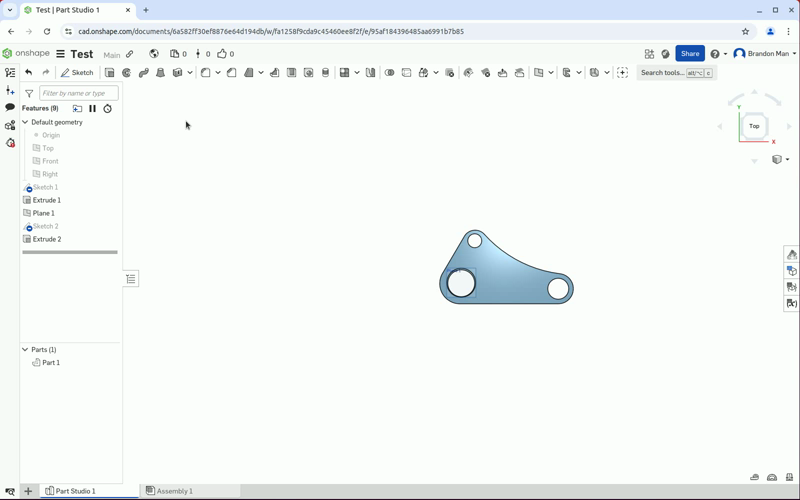
key(shift+h)
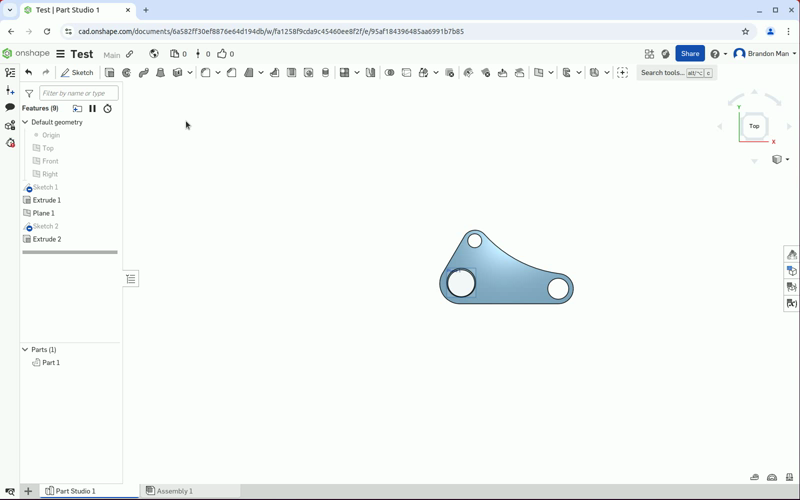
mouse_move(73, 189)
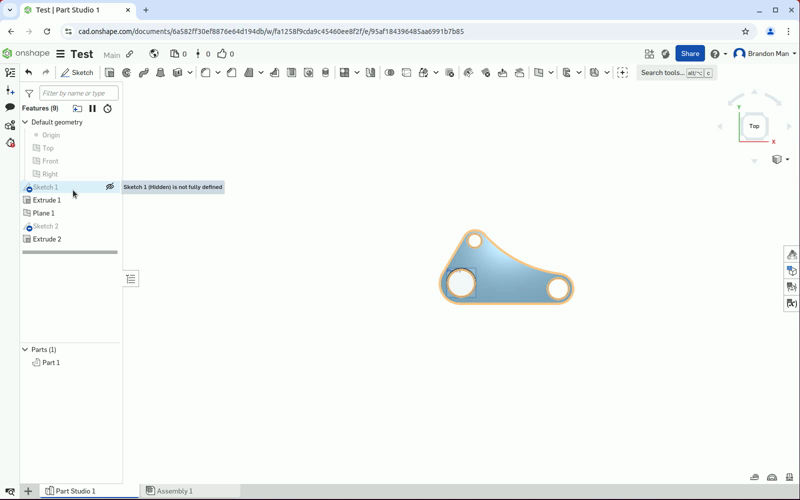
click(73, 189)
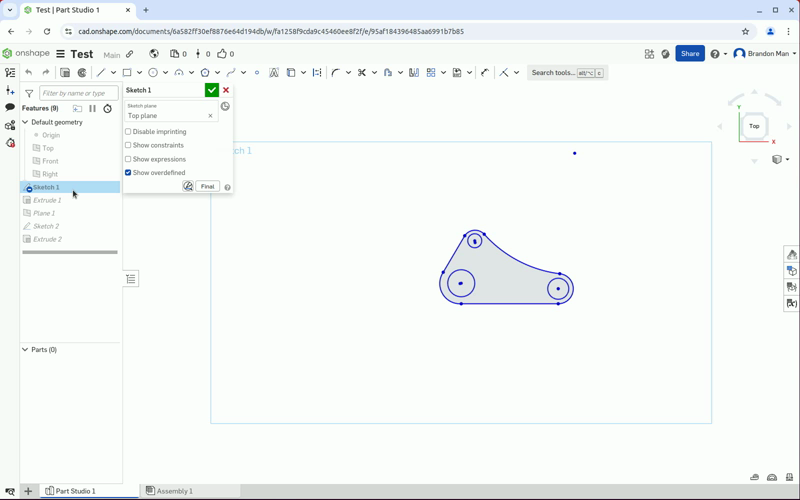
mouse_move(229, 92)
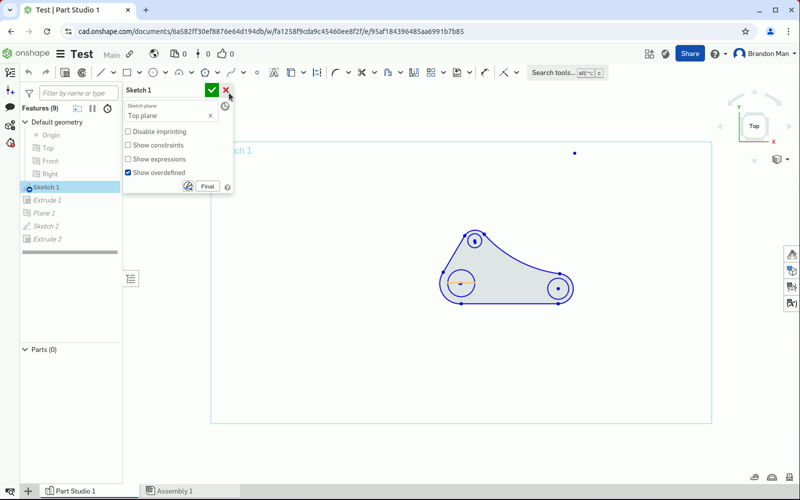
click(229, 92)
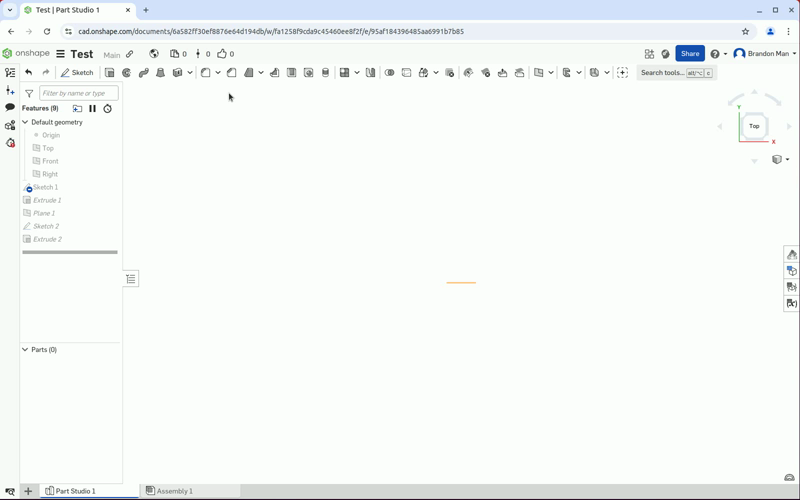
key(shift+s)
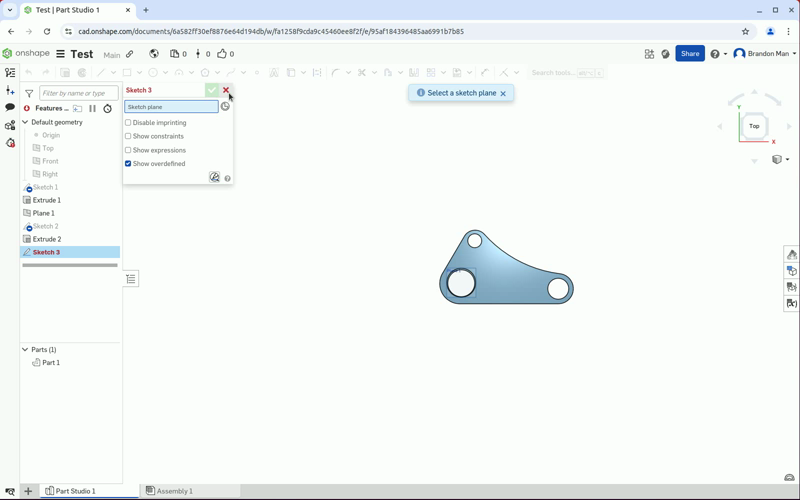
mouse_move(73, 215)
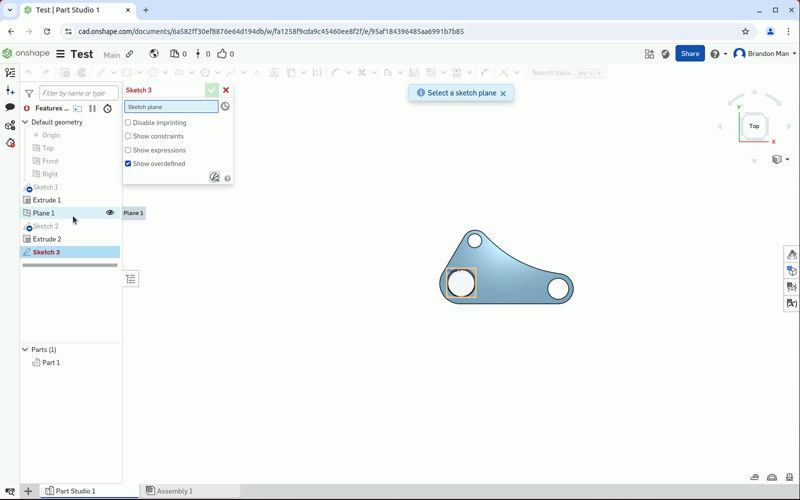
click(73, 215)
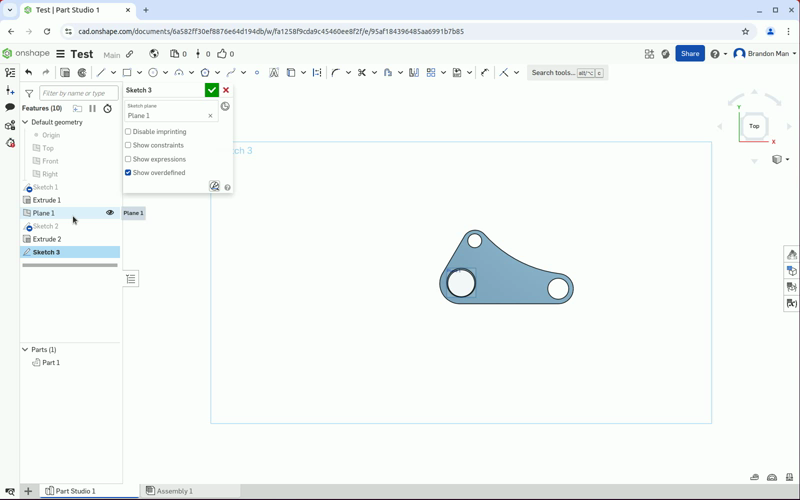
mouse_move(73, 352)
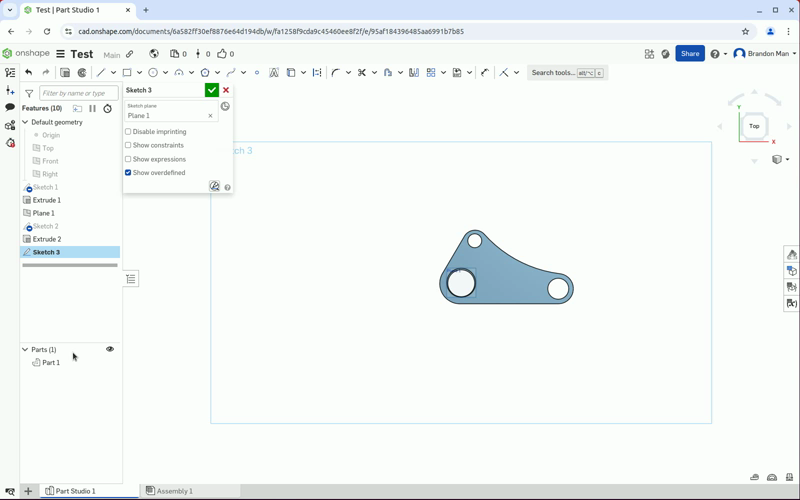
key(y)
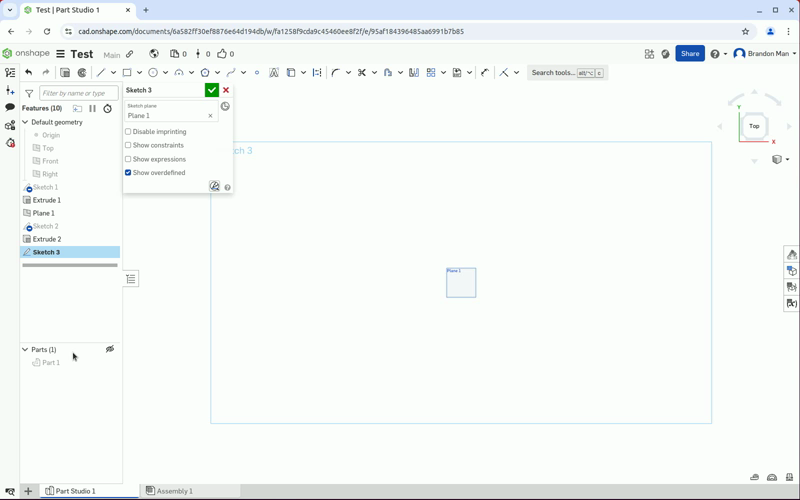
key(c)
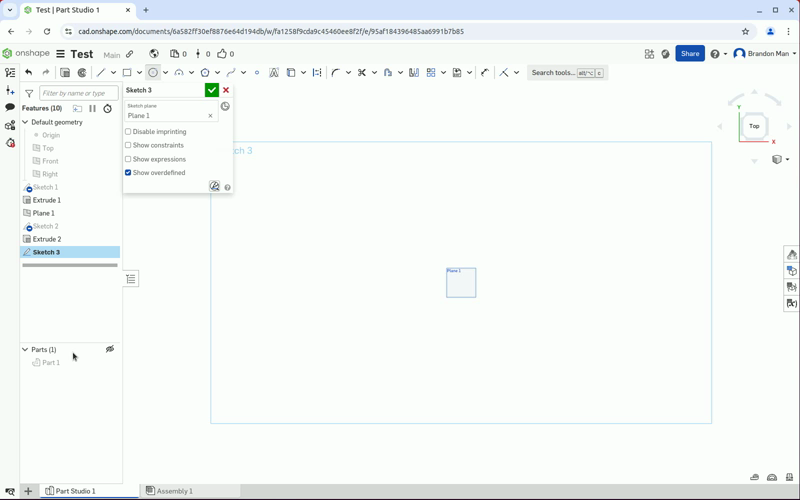
key_down(shift)
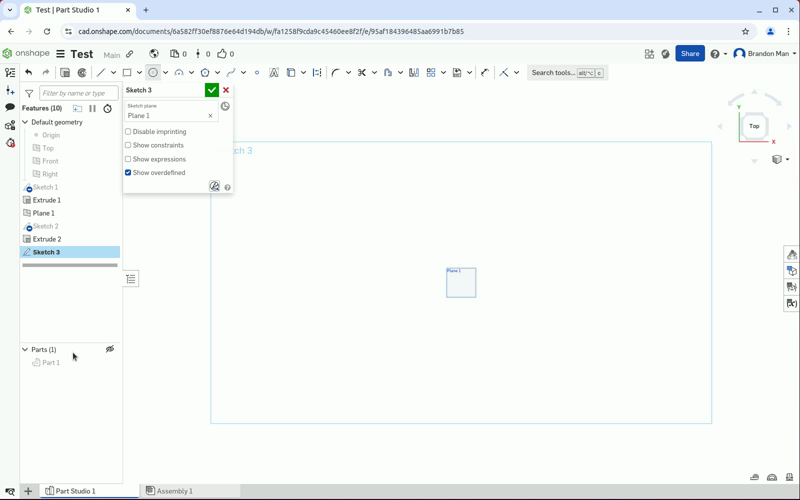
mouse_move(461, 282)
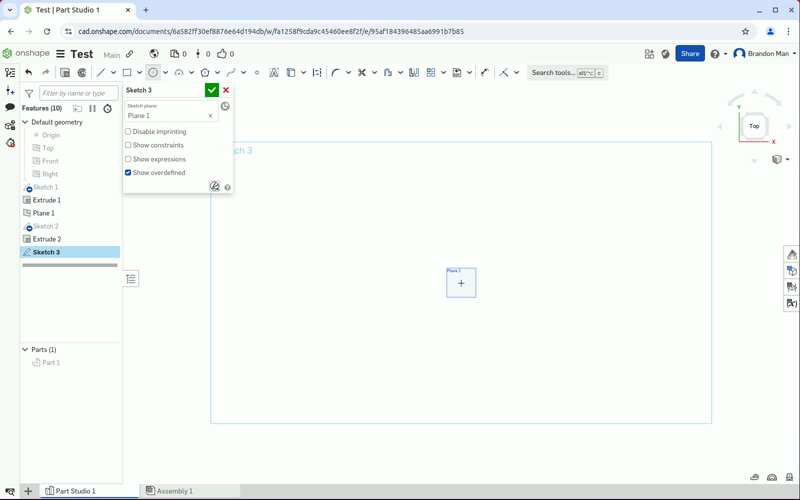
click(461, 282)
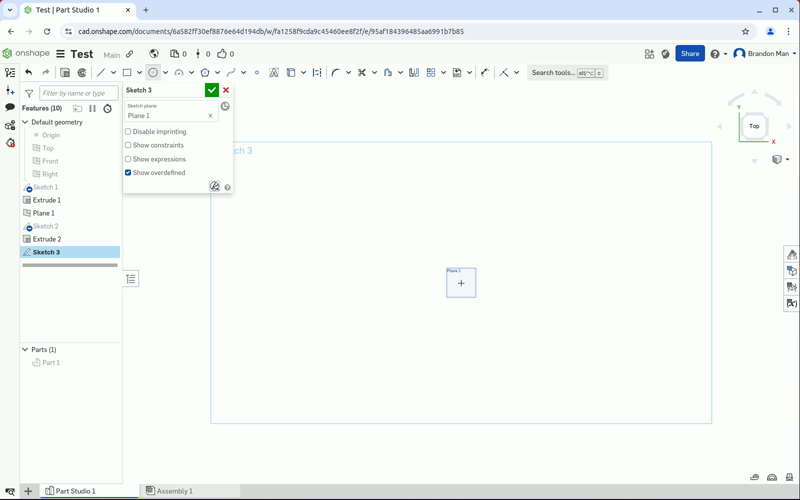
key_up(shift)
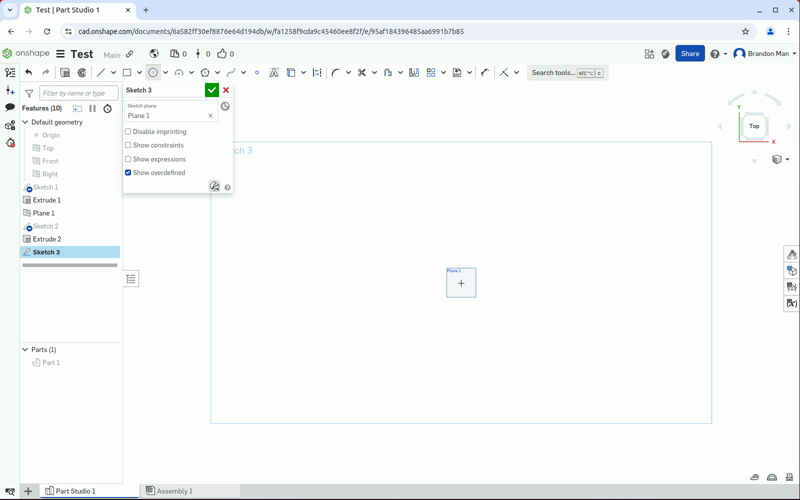
mouse_move(477, 282)
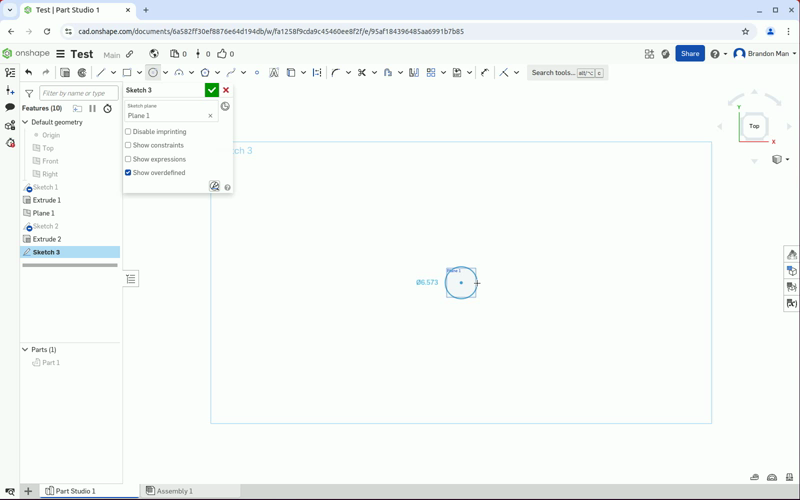
click(477, 282)
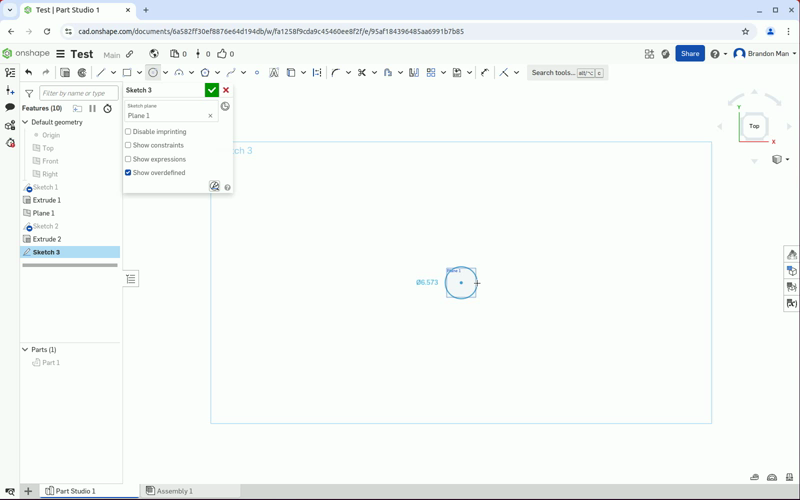
key(esc)
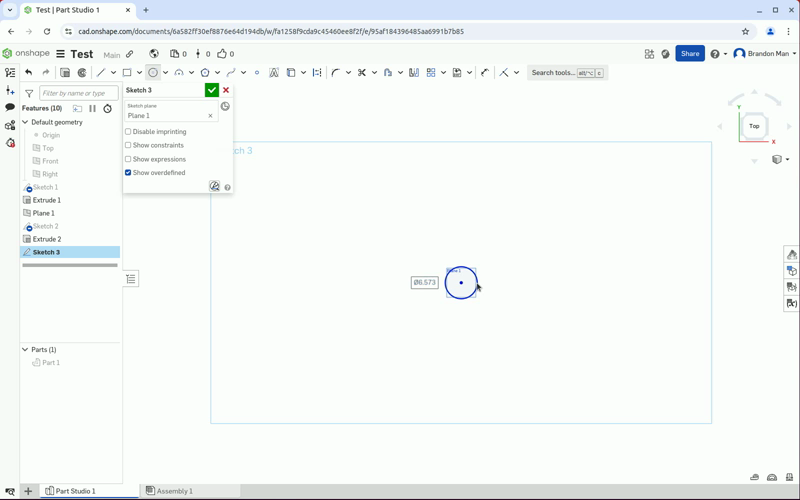
key(c)
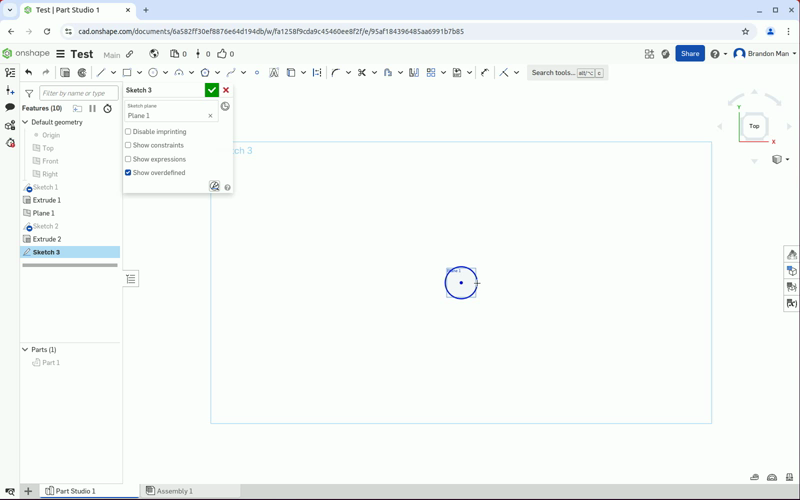
key_down(shift)
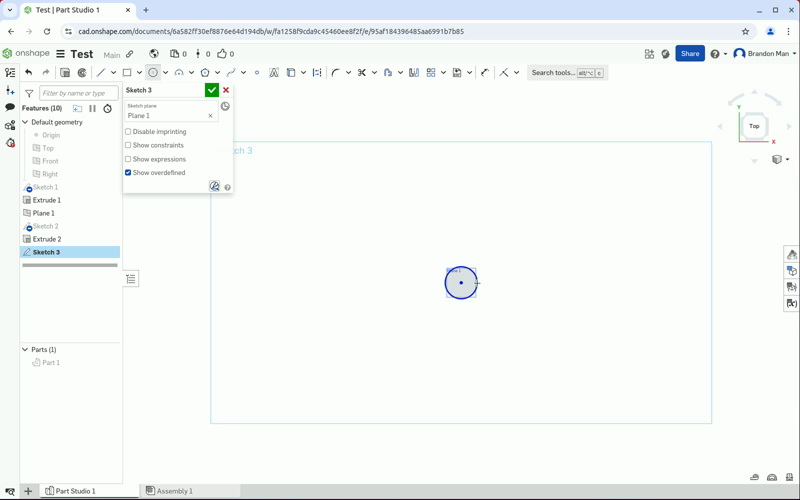
mouse_move(461, 282)
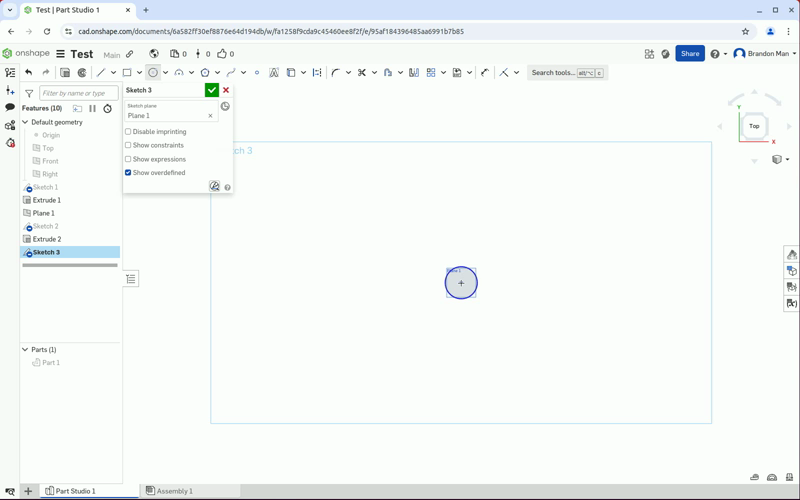
click(461, 282)
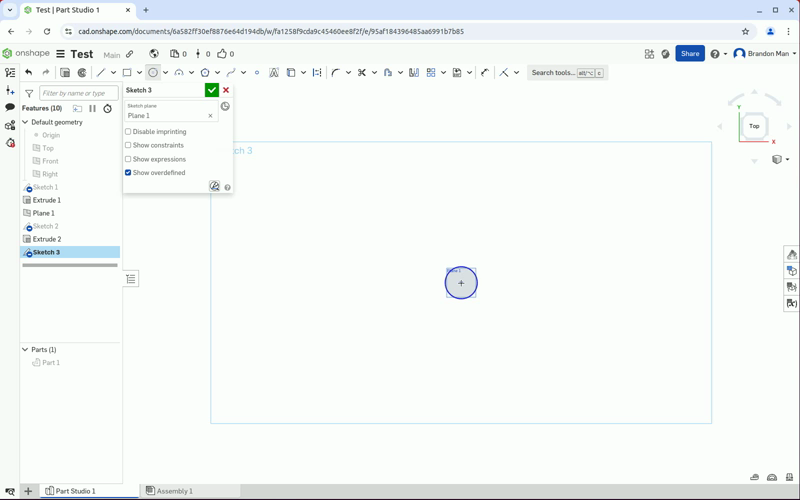
key_up(shift)
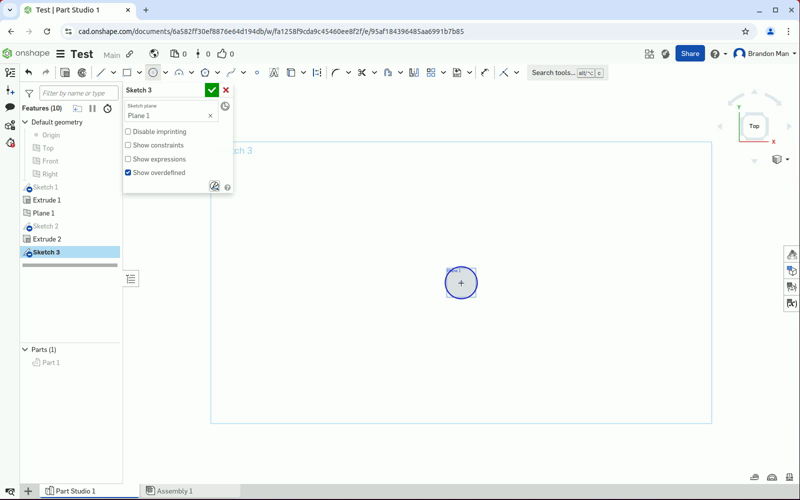
mouse_move(475, 282)
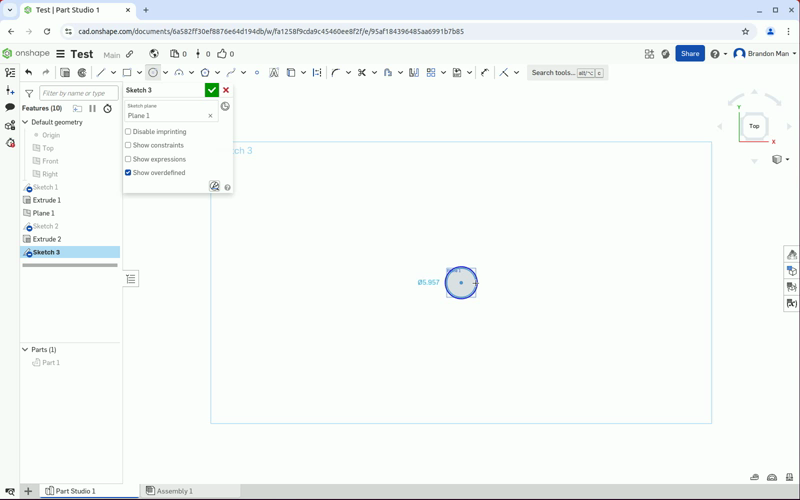
scroll(6)
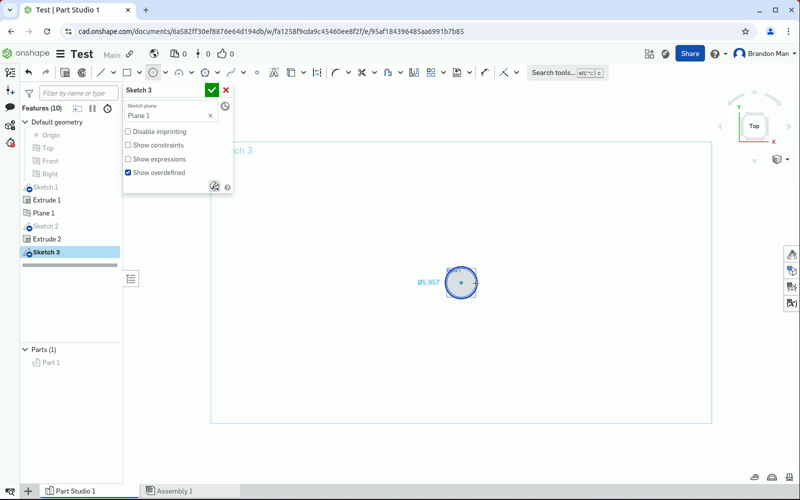
scroll(6)
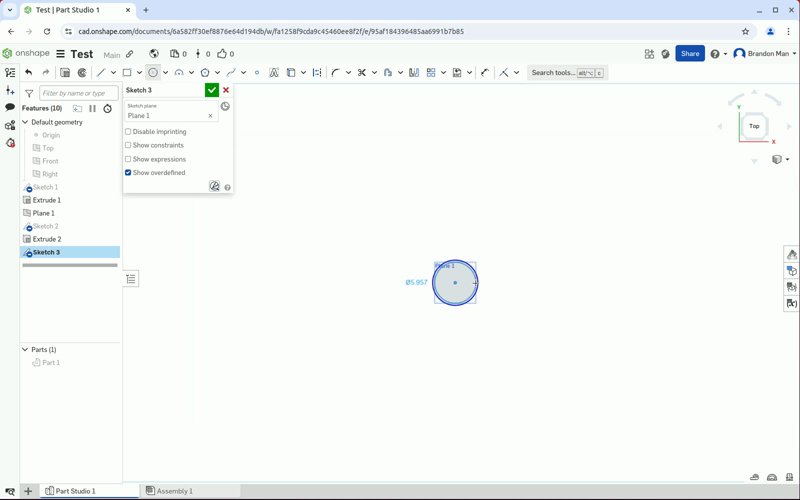
scroll(6)
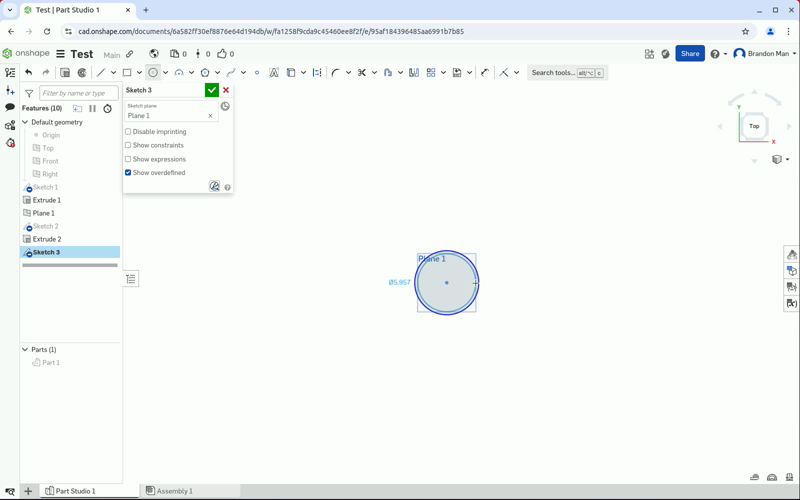
scroll(6)
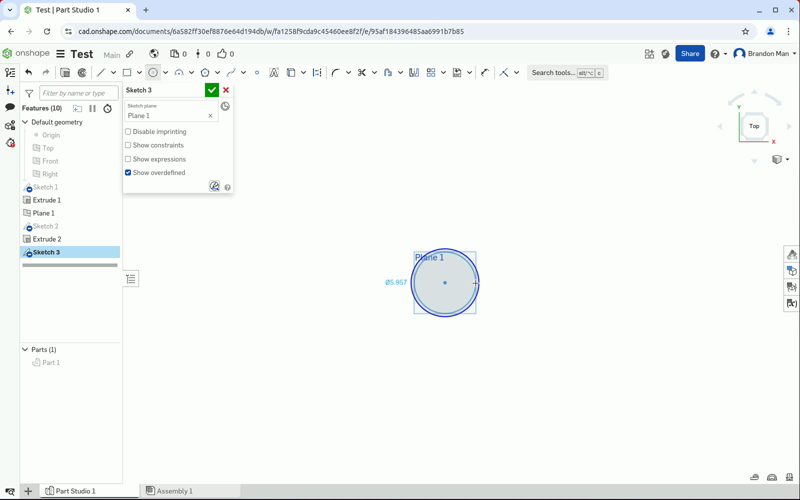
scroll(6)
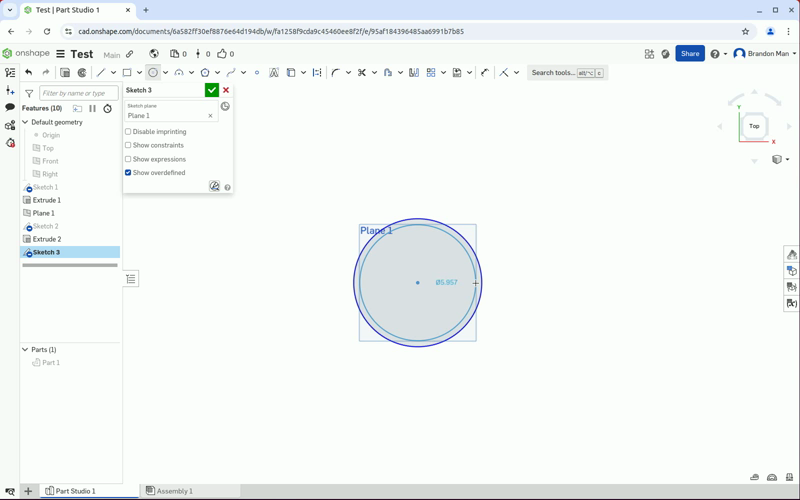
scroll(6)
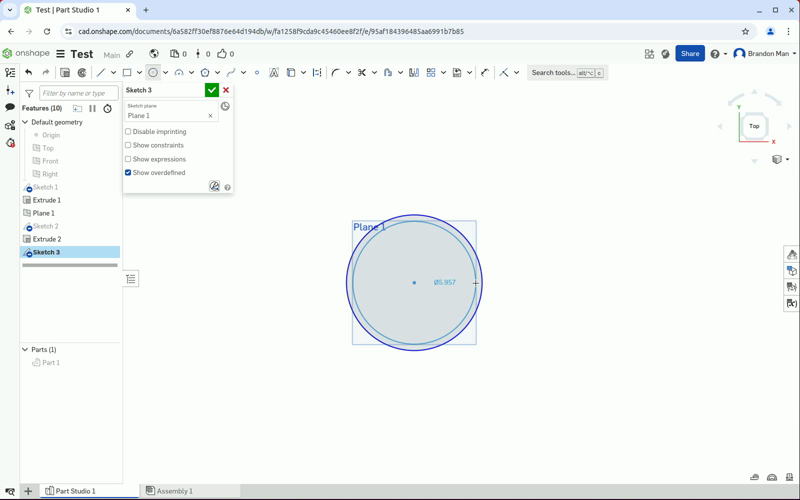
scroll(6)
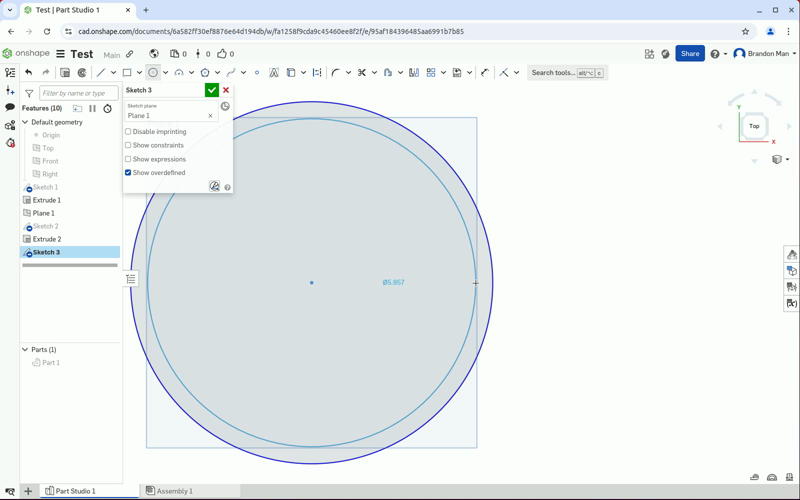
click(475, 282)
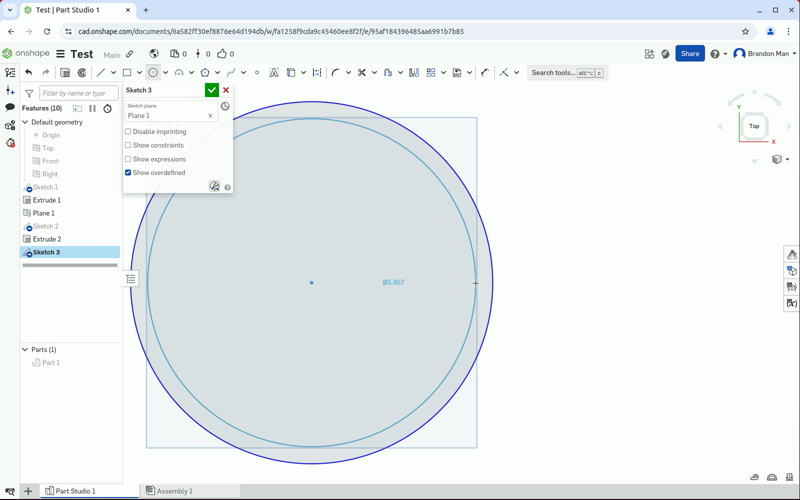
scroll(-6)
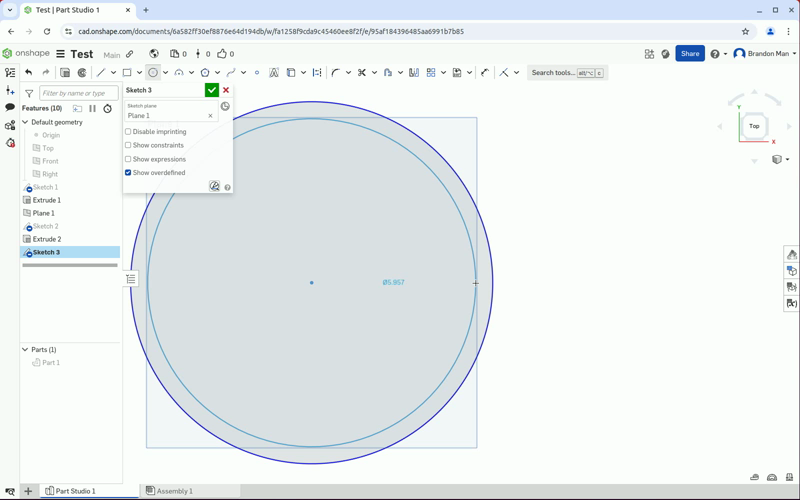
scroll(-6)
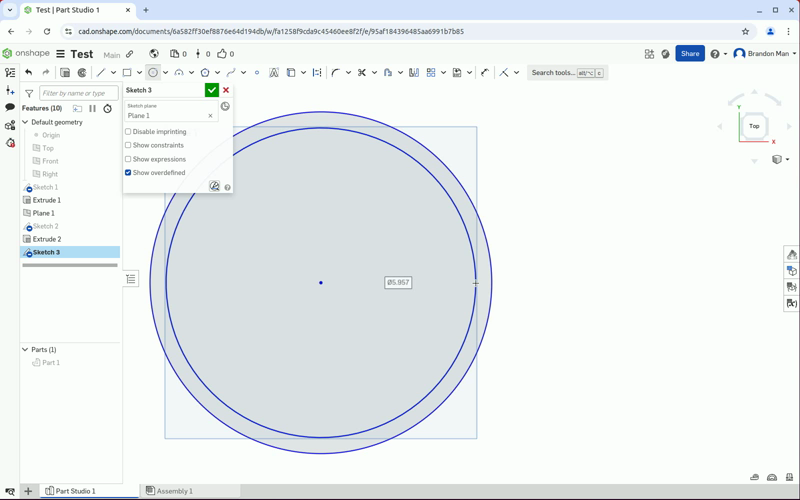
scroll(-6)
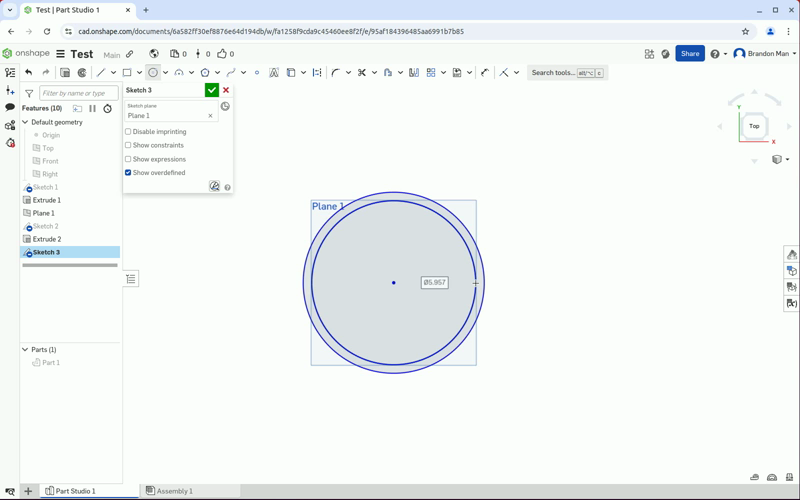
scroll(-6)
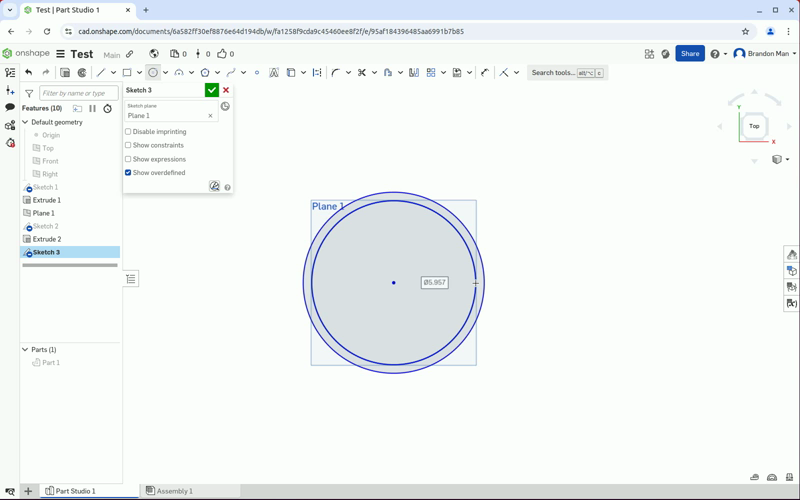
scroll(-6)
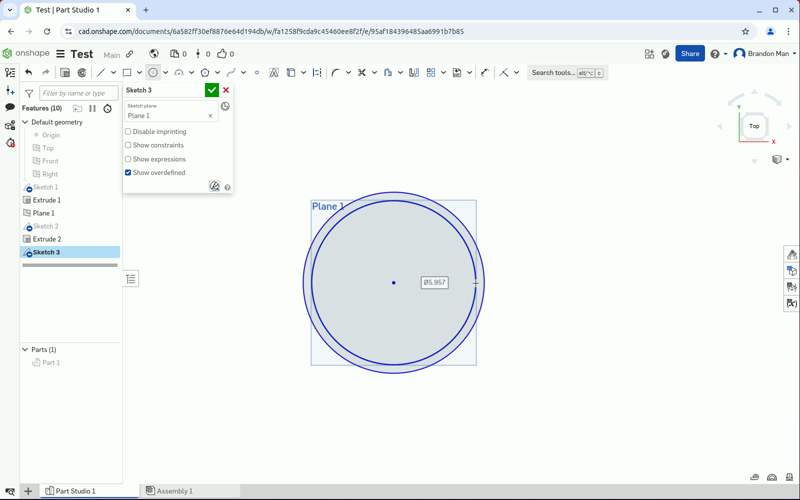
scroll(-6)
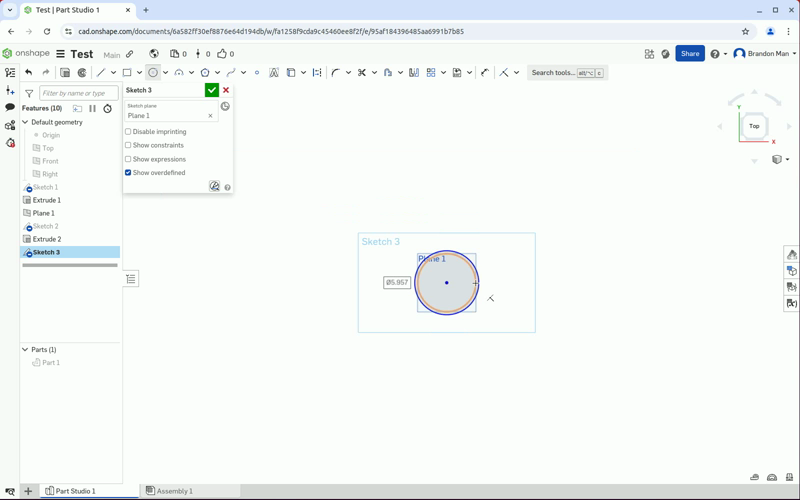
scroll(-6)
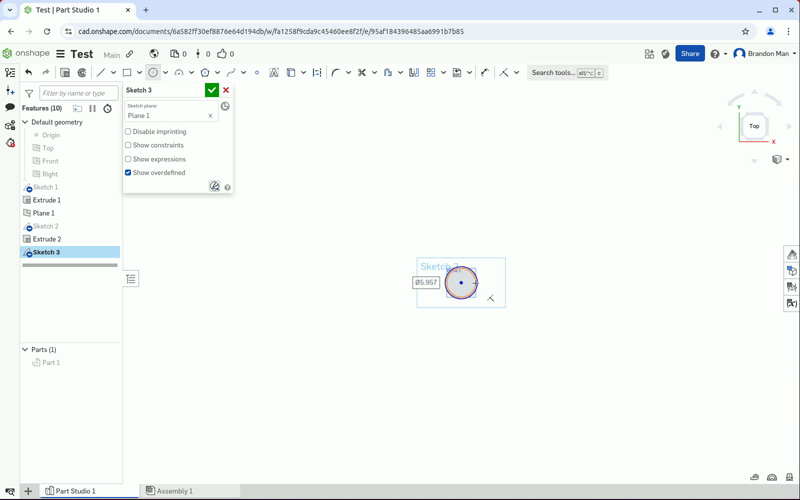
key(esc)
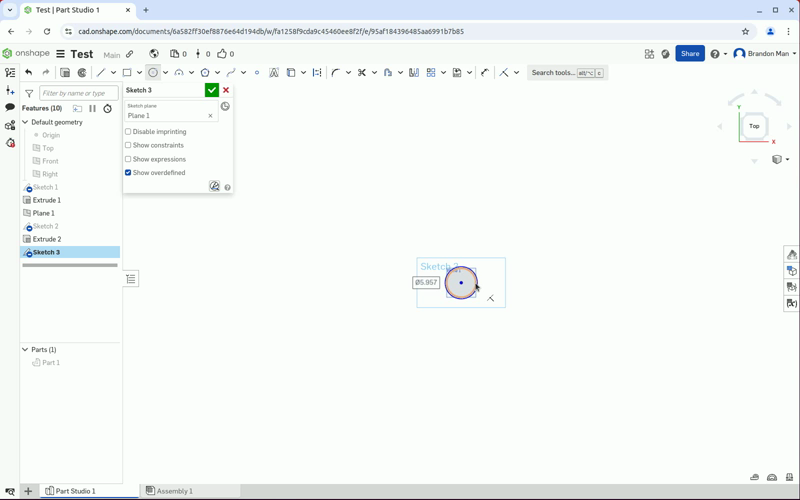
mouse_move(446, 289)
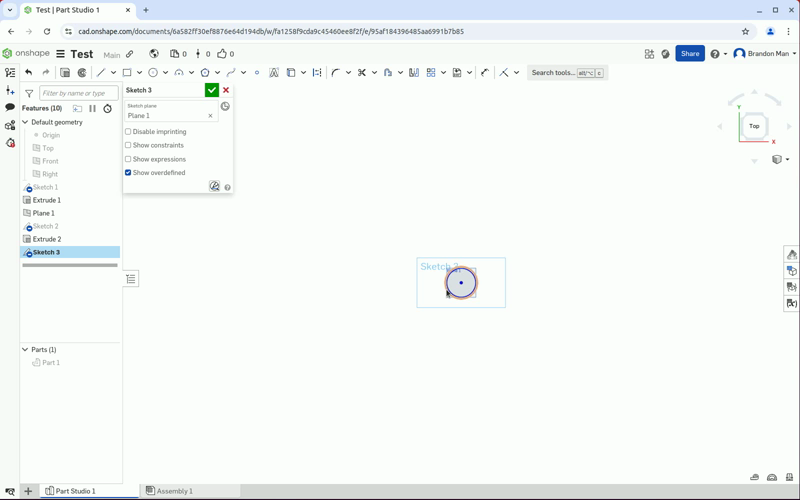
scroll(6)
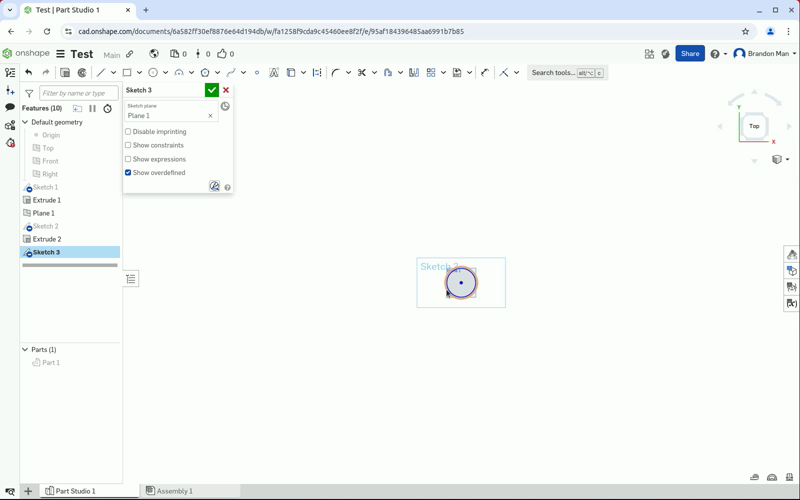
scroll(6)
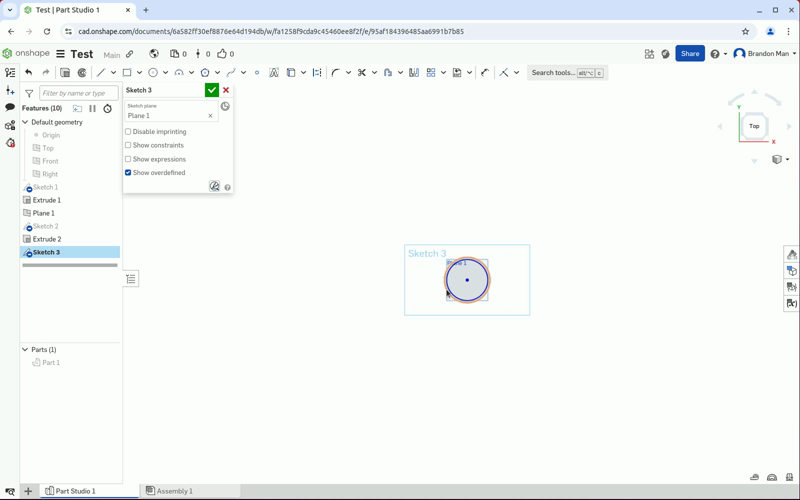
scroll(6)
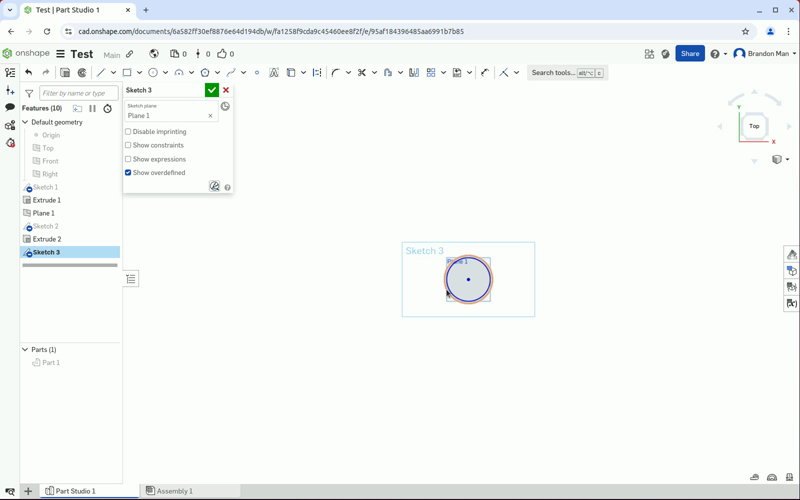
scroll(6)
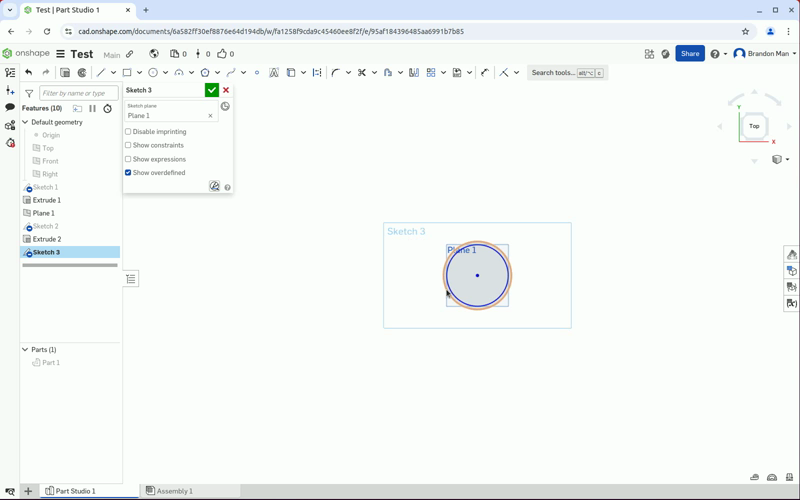
scroll(6)
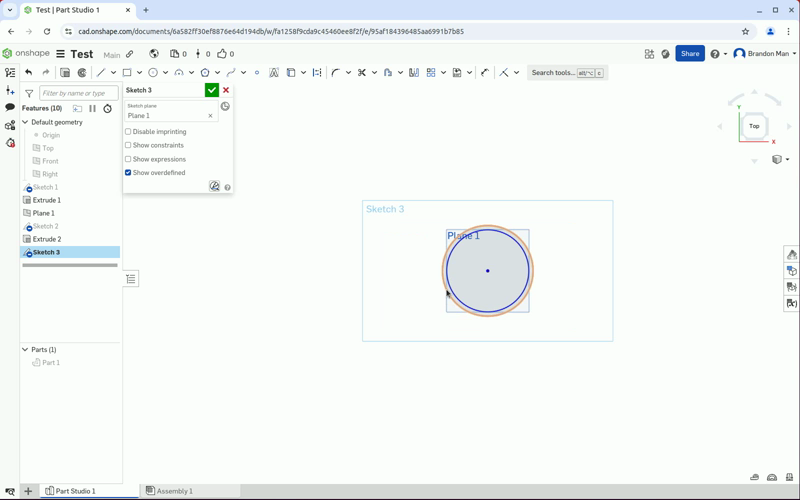
scroll(6)
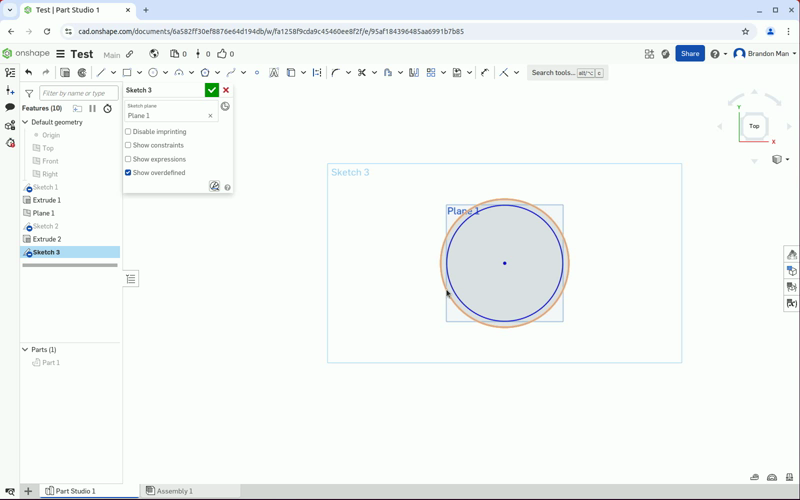
scroll(6)
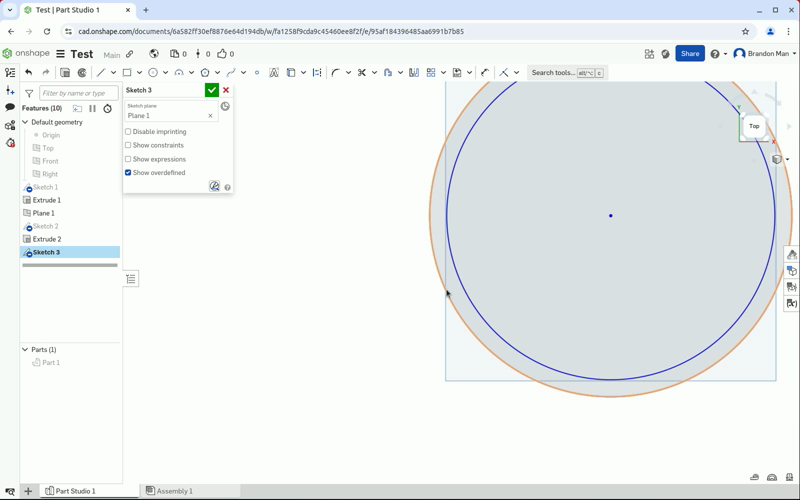
click(446, 289)
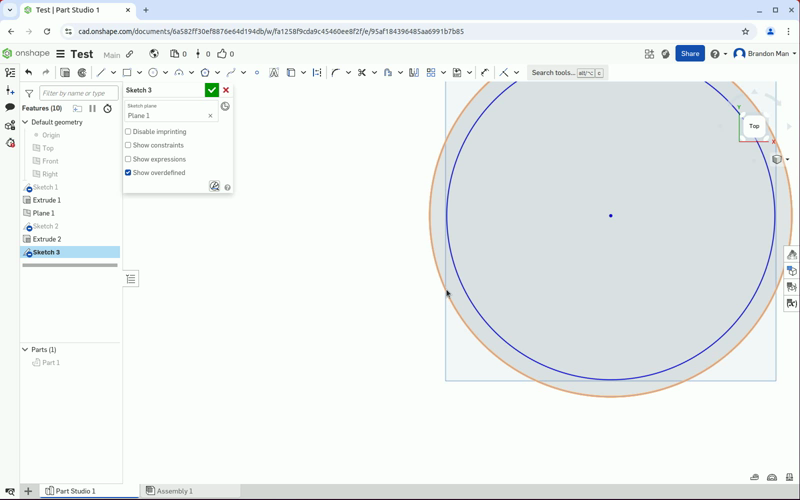
scroll(-6)
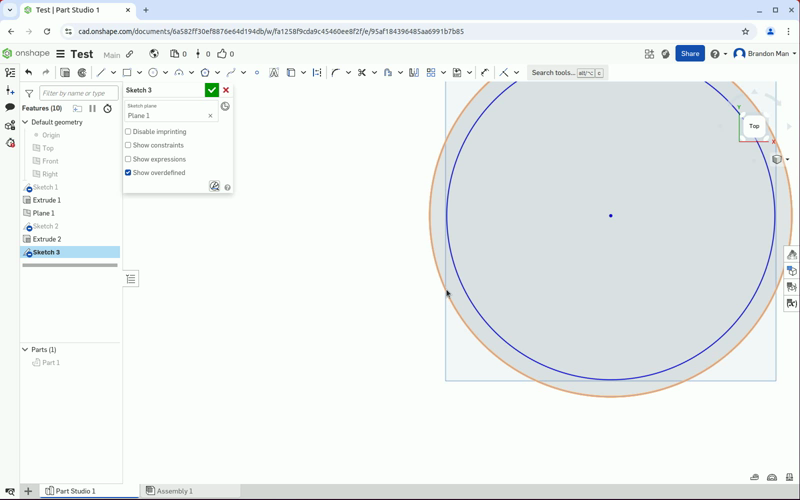
scroll(-6)
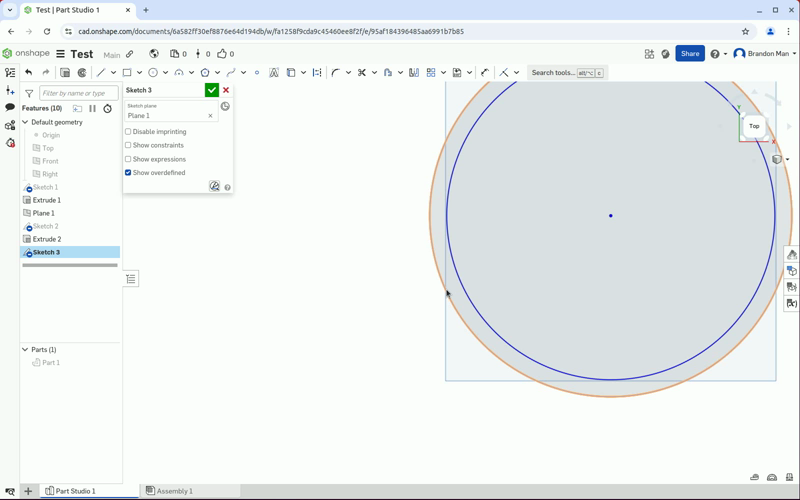
scroll(-6)
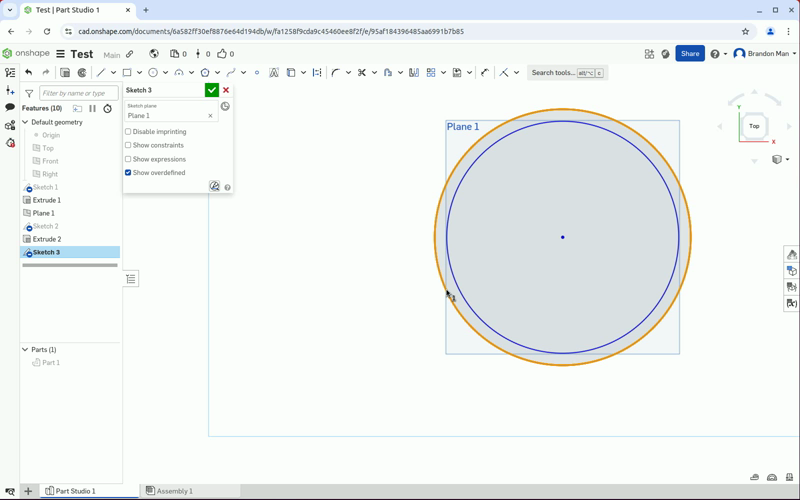
scroll(-6)
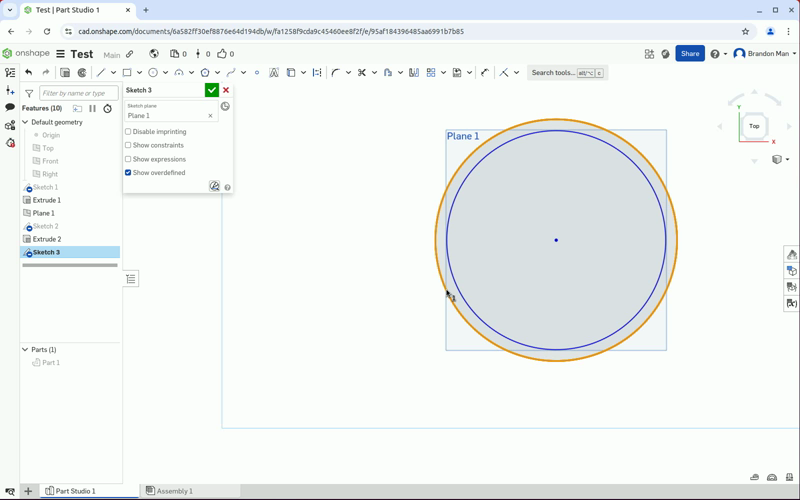
scroll(-6)
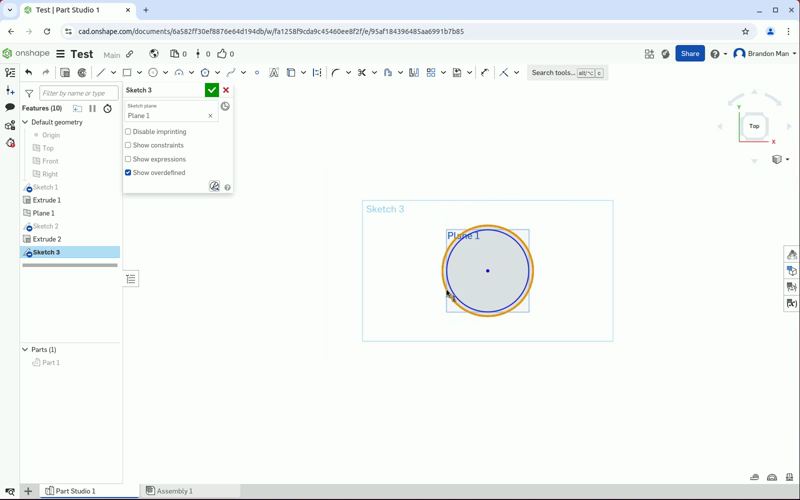
scroll(-6)
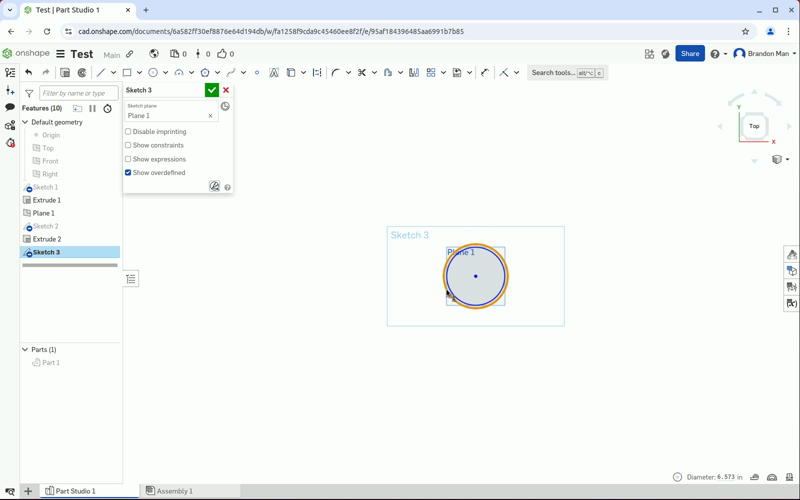
scroll(-6)
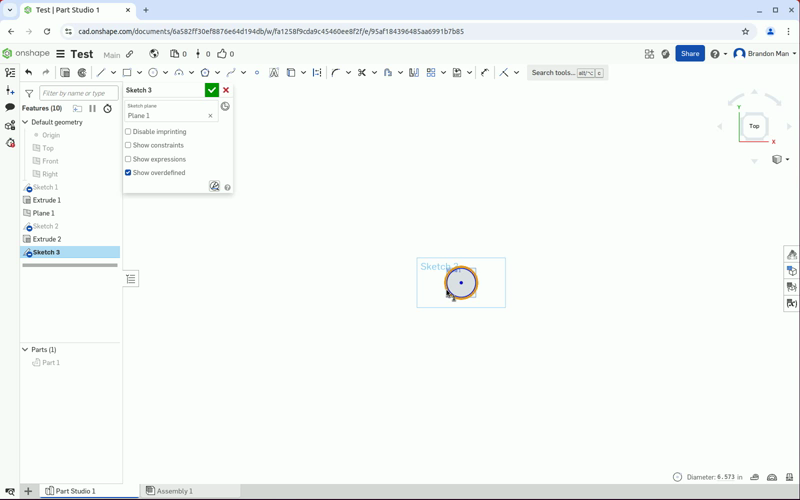
mouse_move(73, 352)
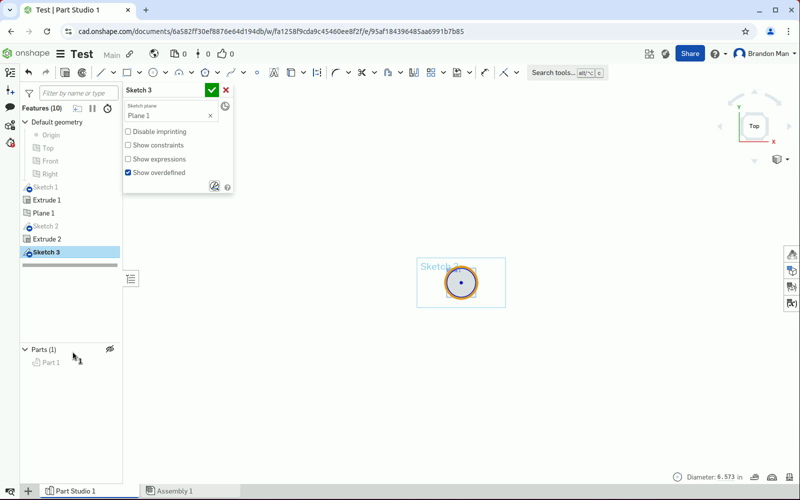
key(shift+y)
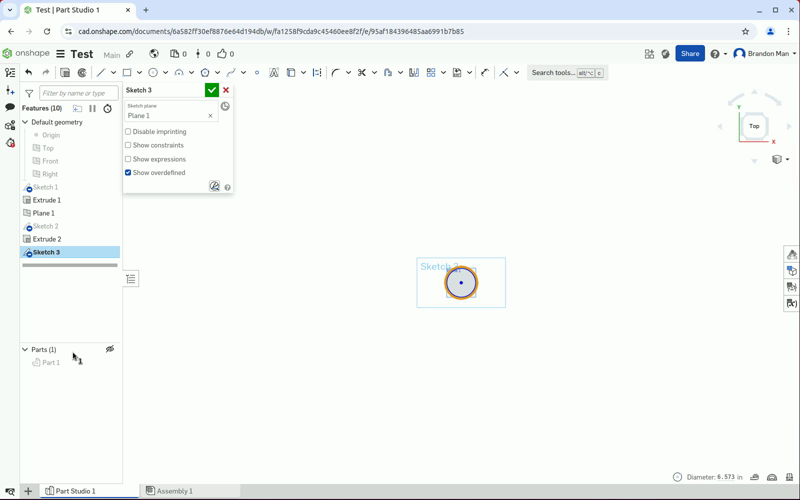
key(shift+e)
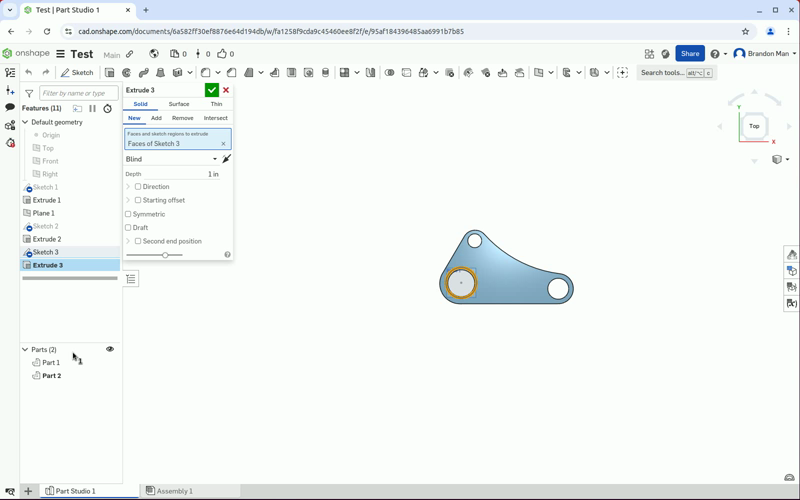
mouse_move(143, 106)
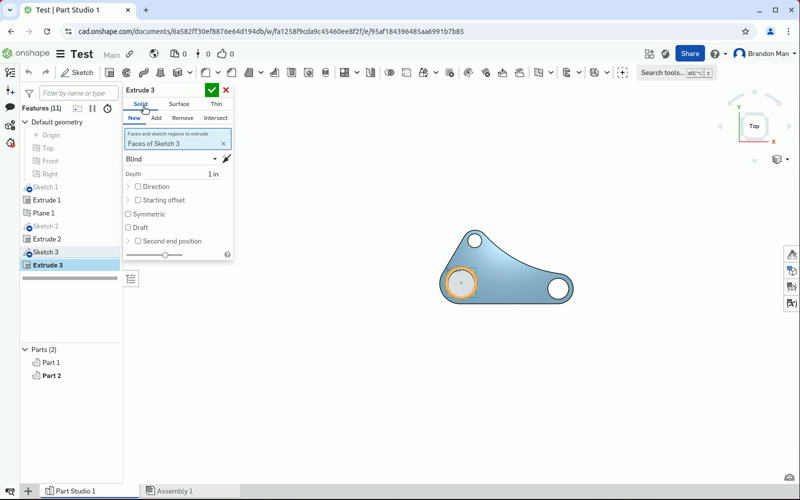
click(143, 106)
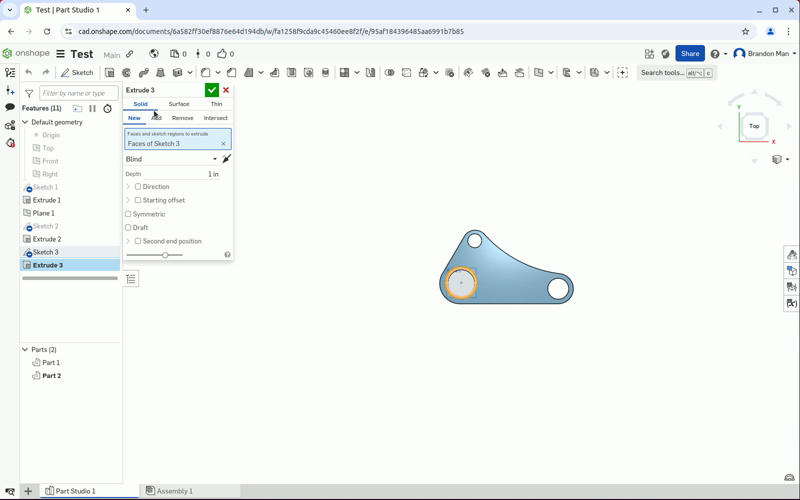
mouse_move(186, 120)
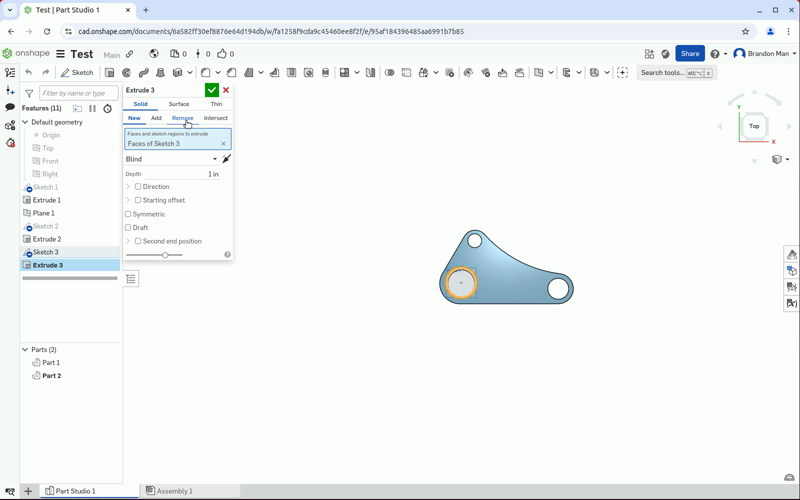
click(186, 120)
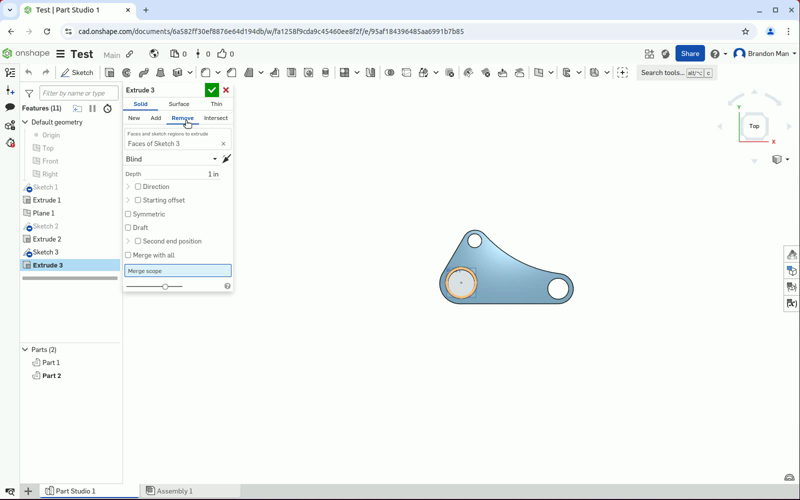
key(tab, 4)
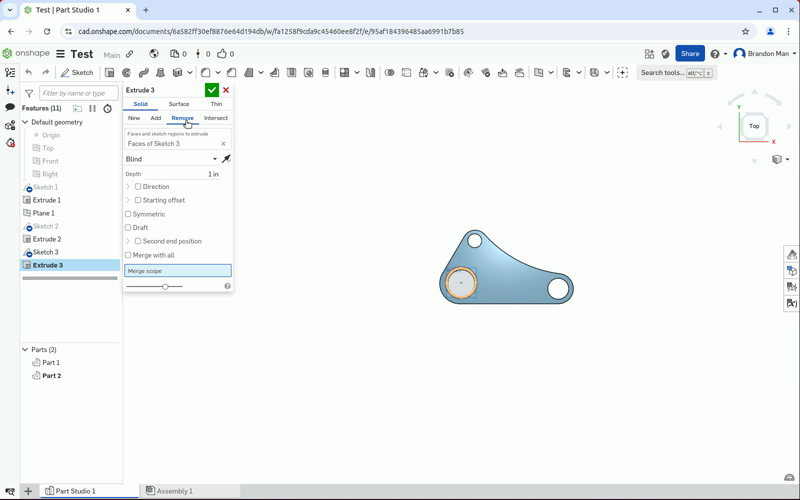
text(0.481)
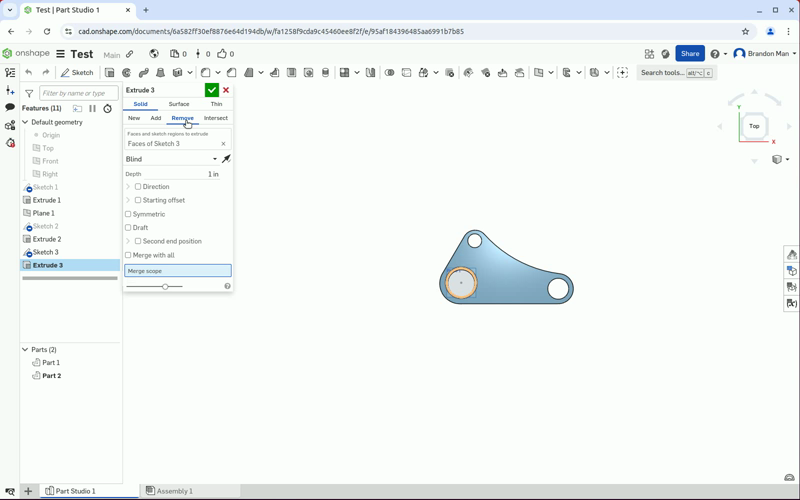
key(tab, 6)
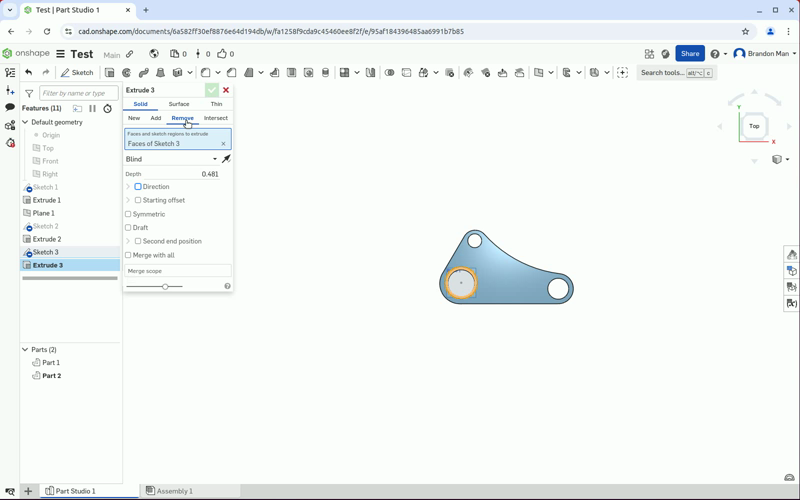
key(space)
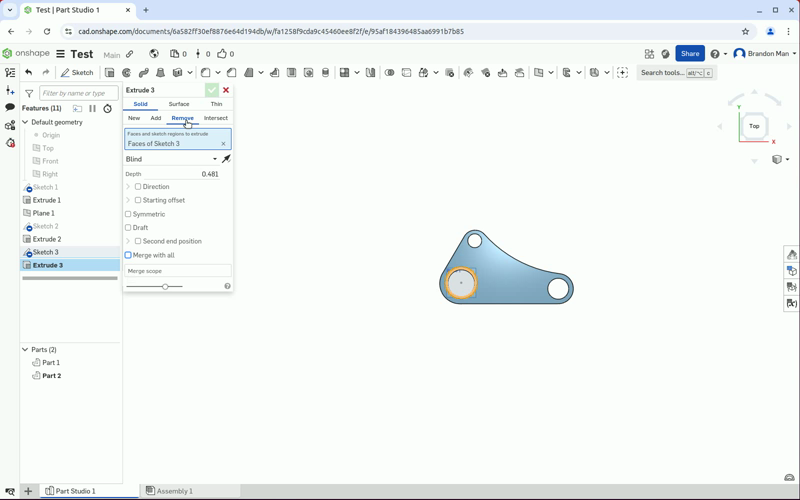
key(enter)
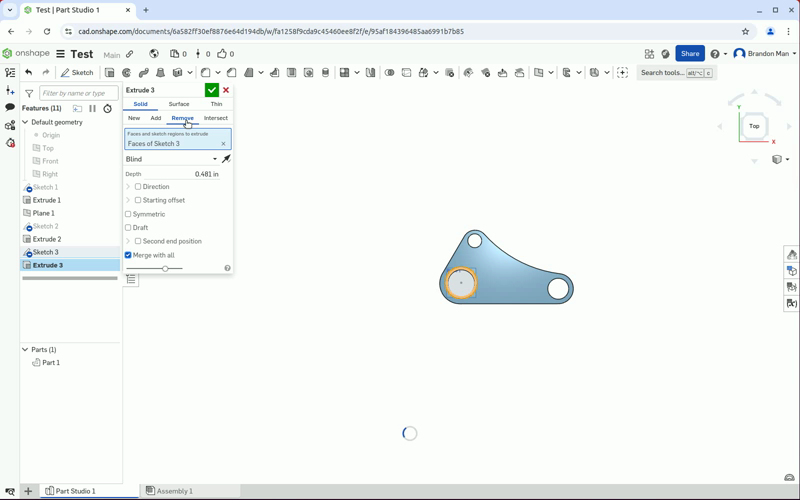
key(shift+h)
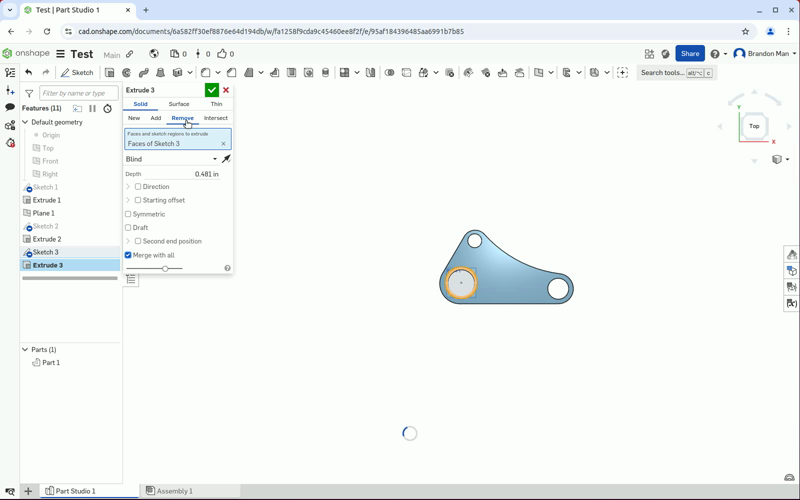
key(shift+h)
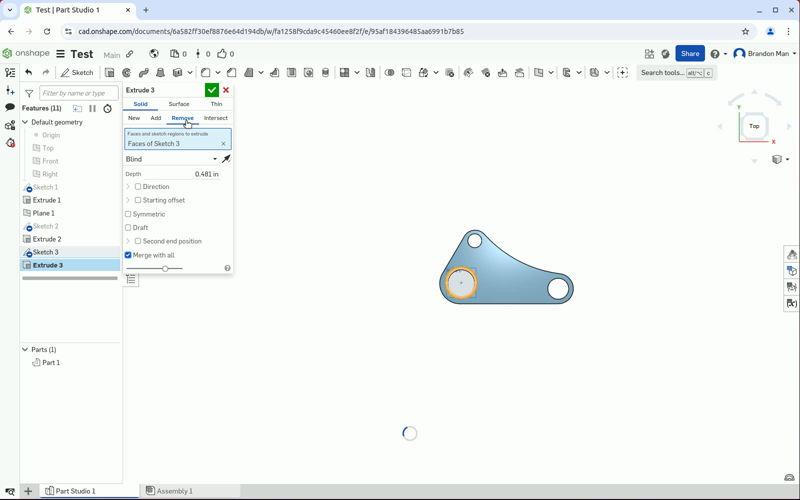
key(shift+7)
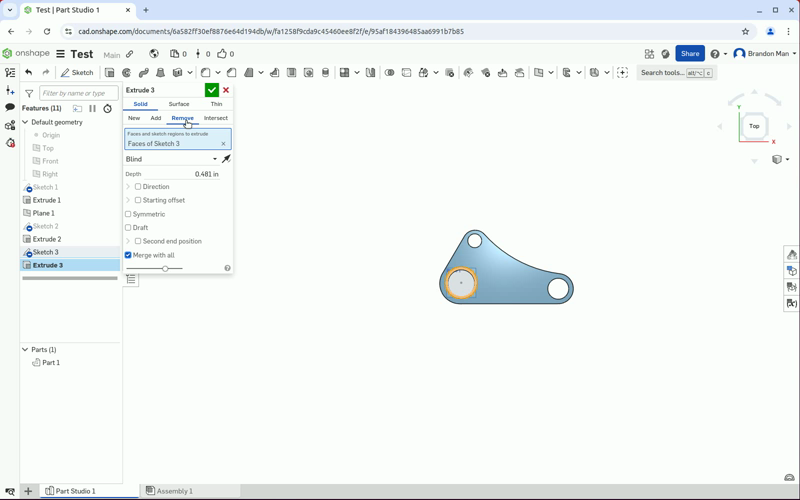
key(up, 3)
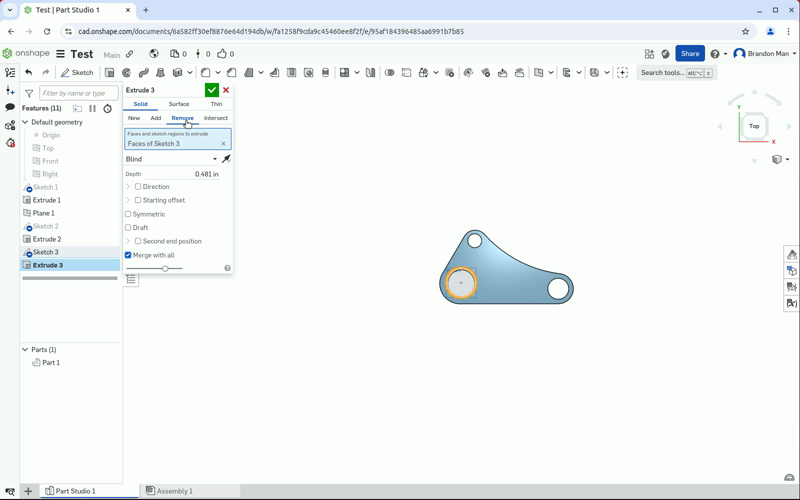
key(left, 3)
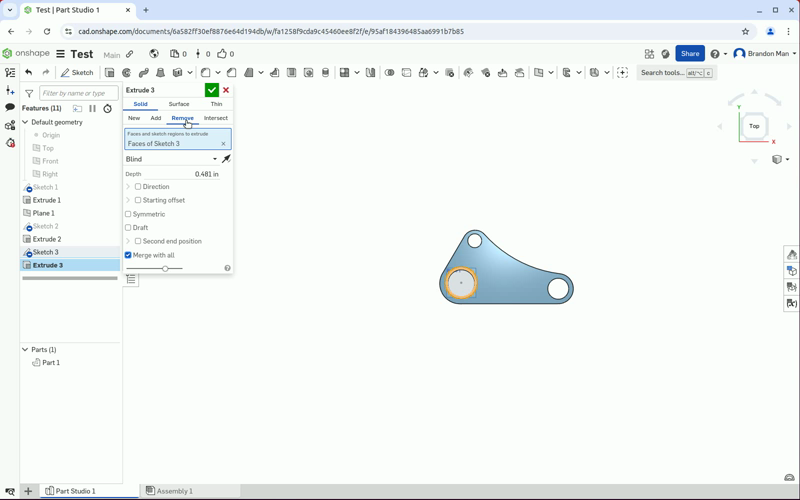
key(right, 3)
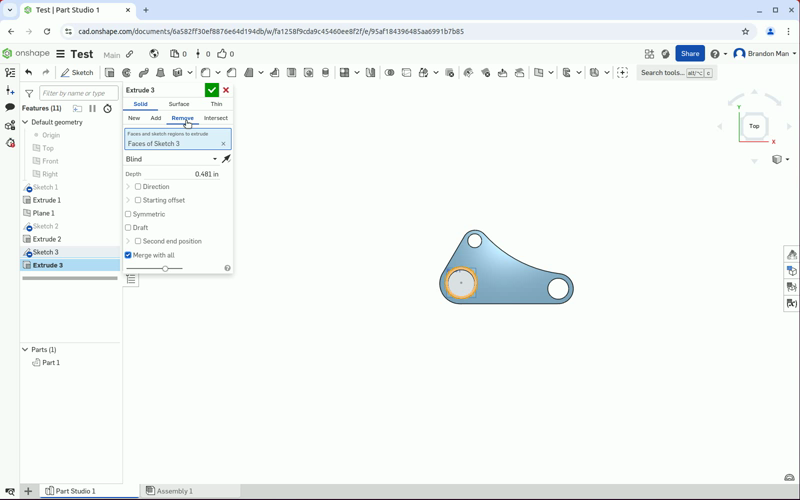
key(down, 3)
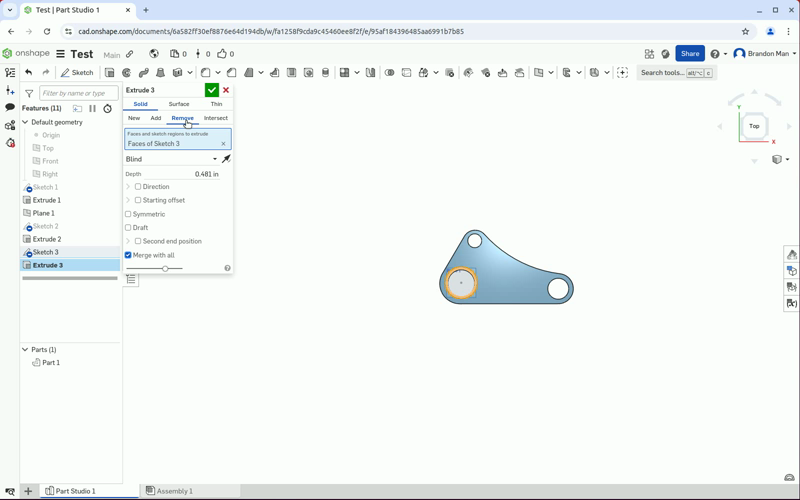
mouse_move(73, 189)
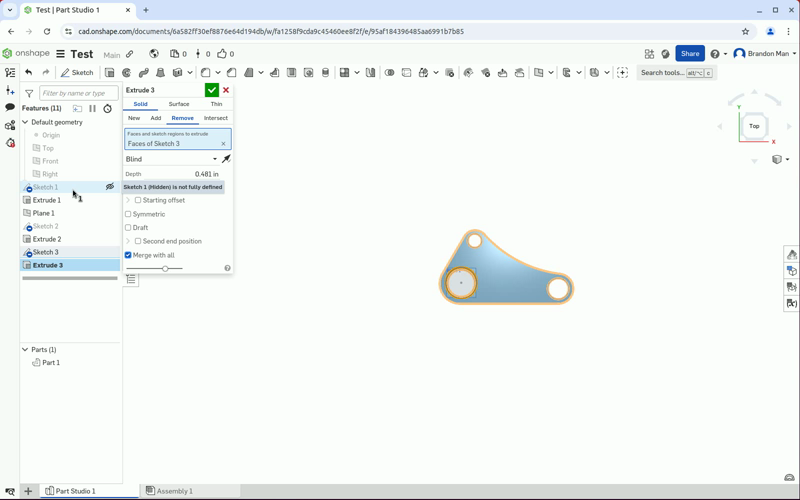
click(73, 189)